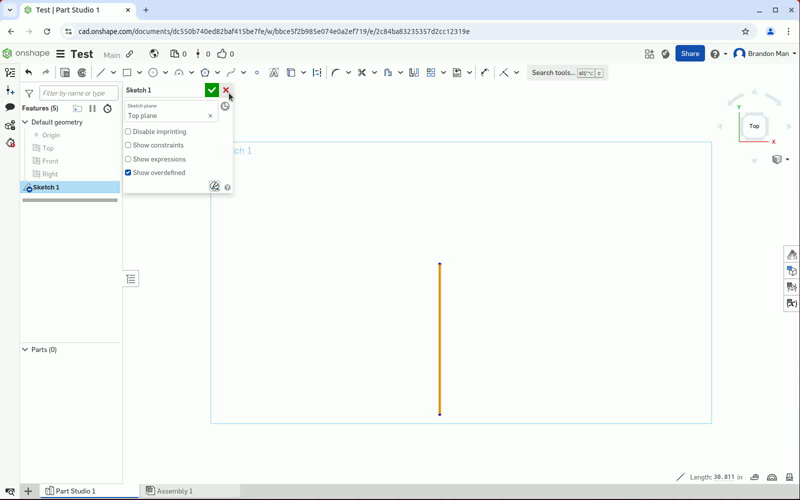
key(shift+h)
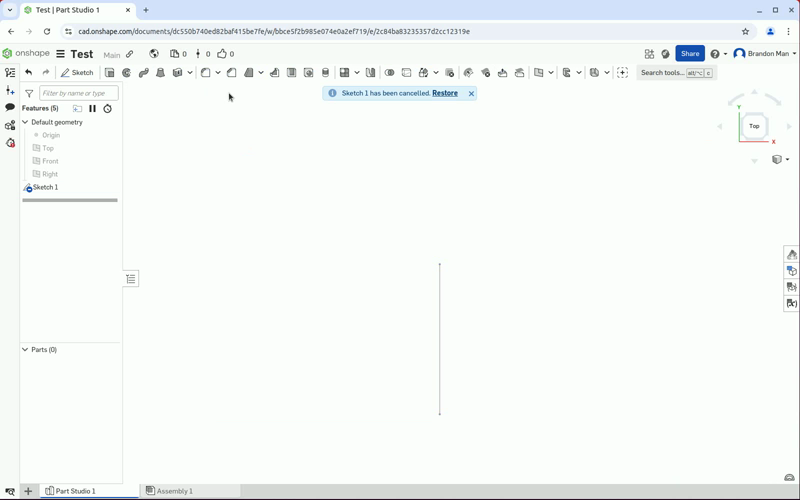
key(shift+s)
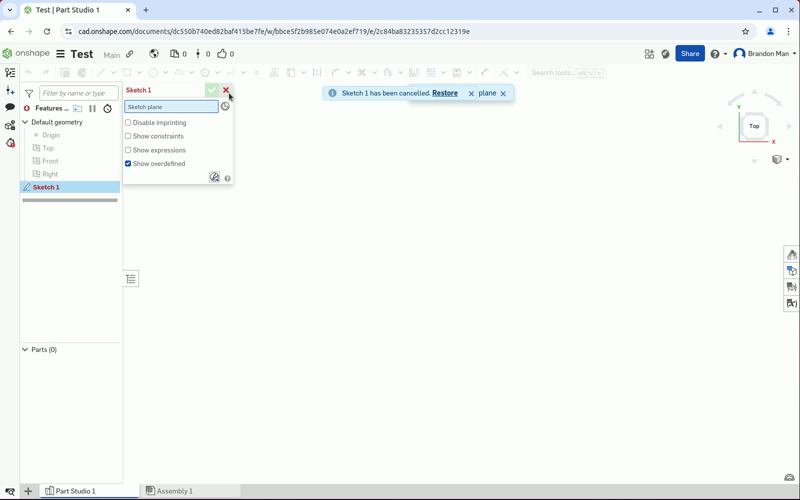
mouse_move(73, 150)
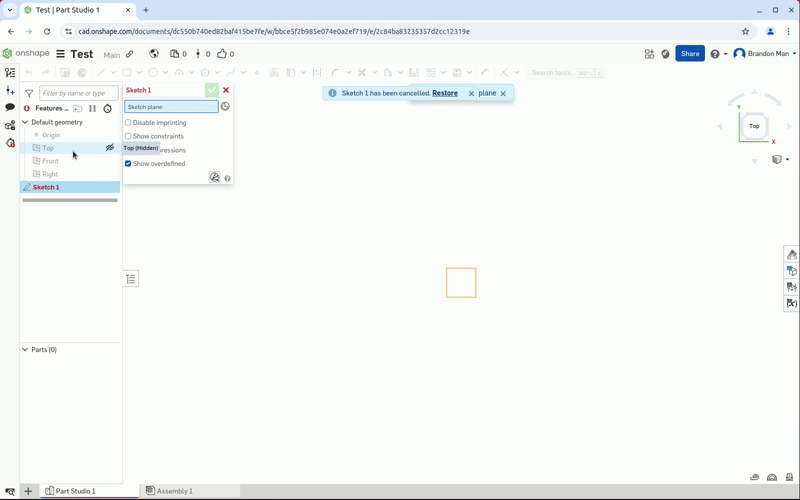
click(73, 150)
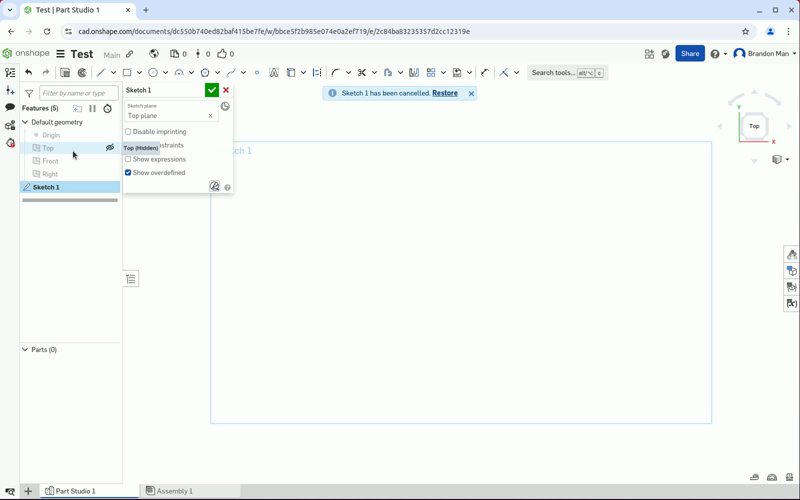
mouse_move(73, 352)
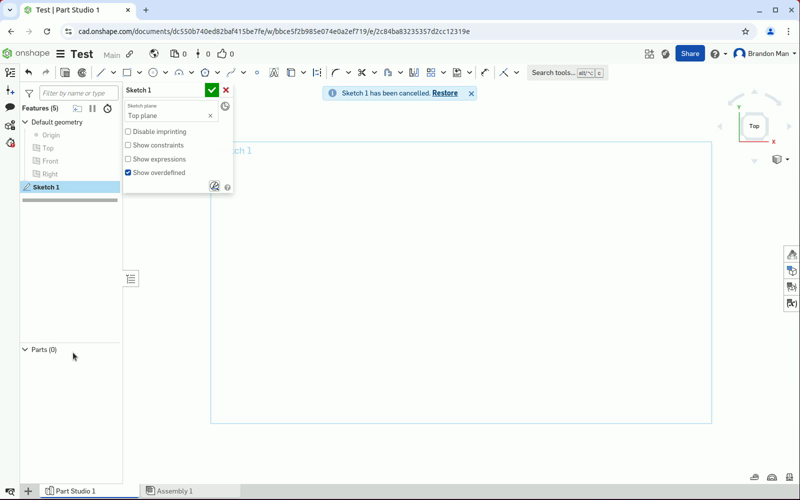
key(y)
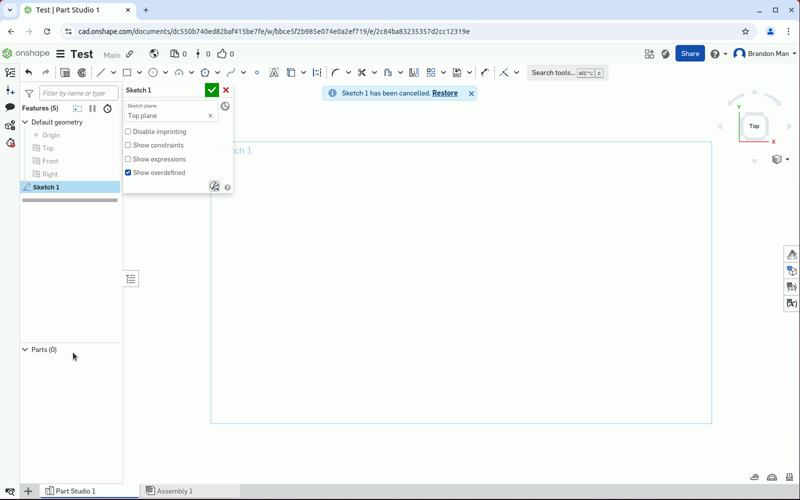
key(l)
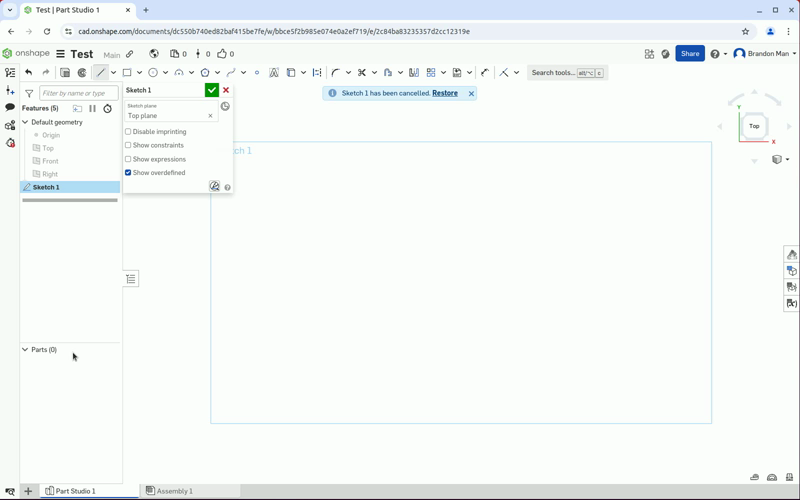
key_down(shift)
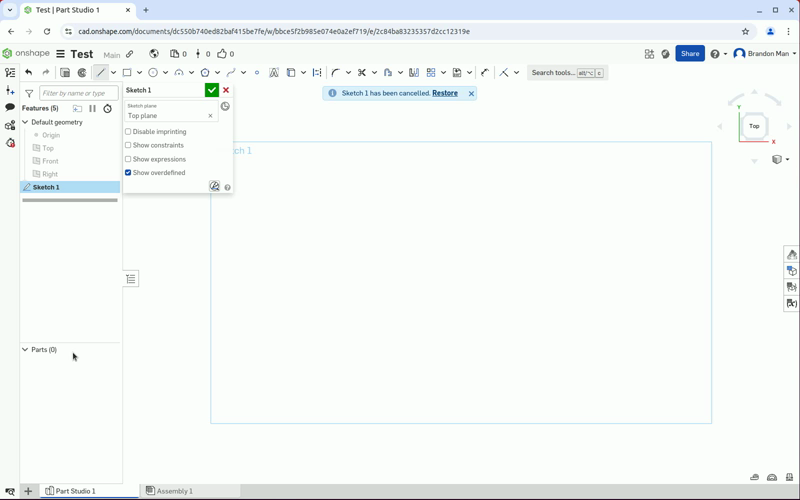
mouse_move(376, 378)
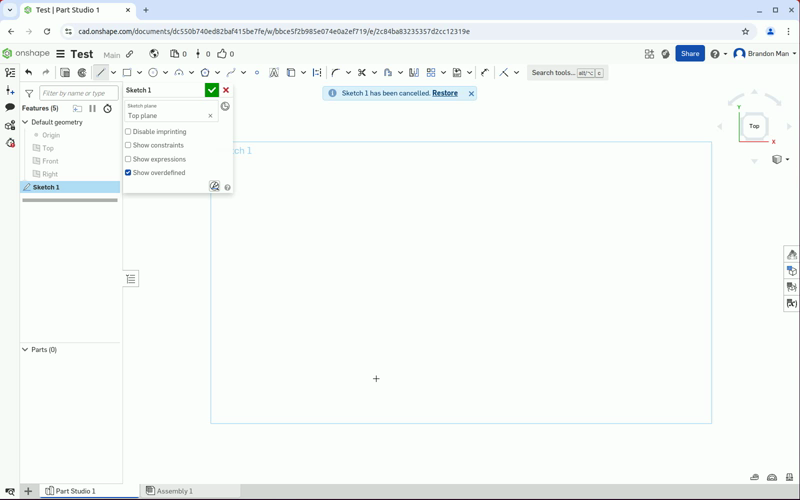
click(376, 378)
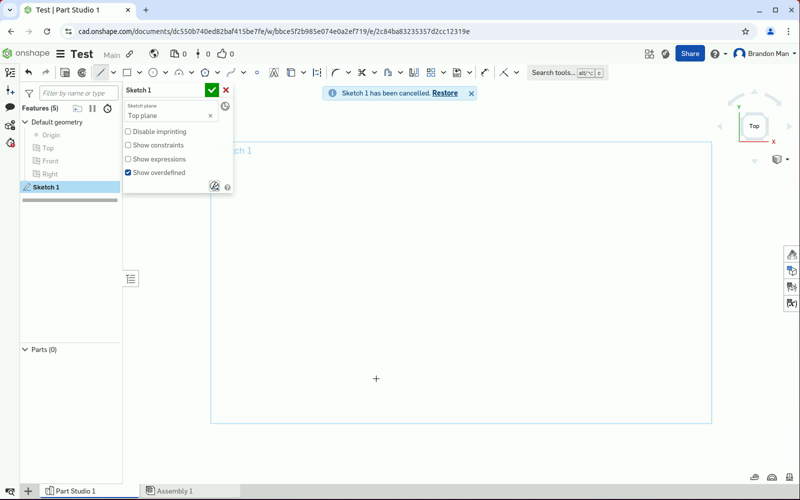
key_up(shift)
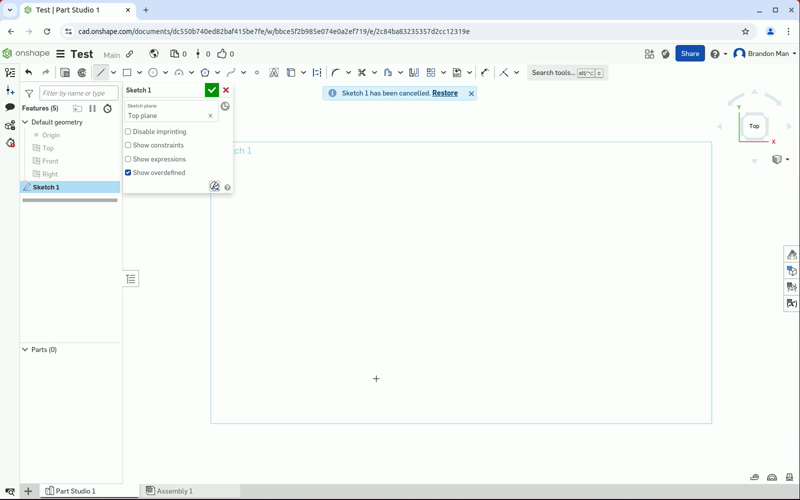
key_down(shift)
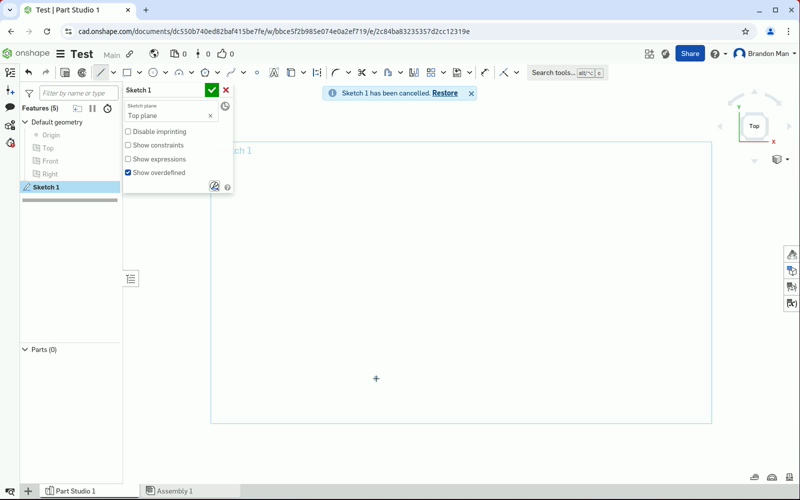
mouse_move(480, 378)
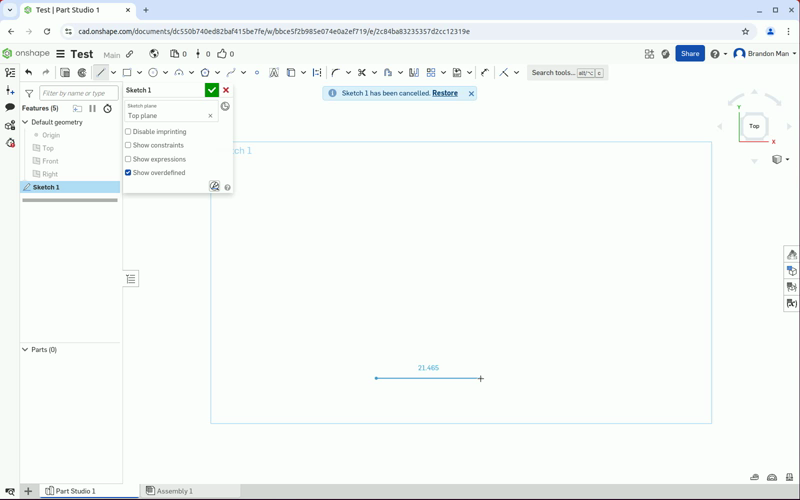
click(480, 378)
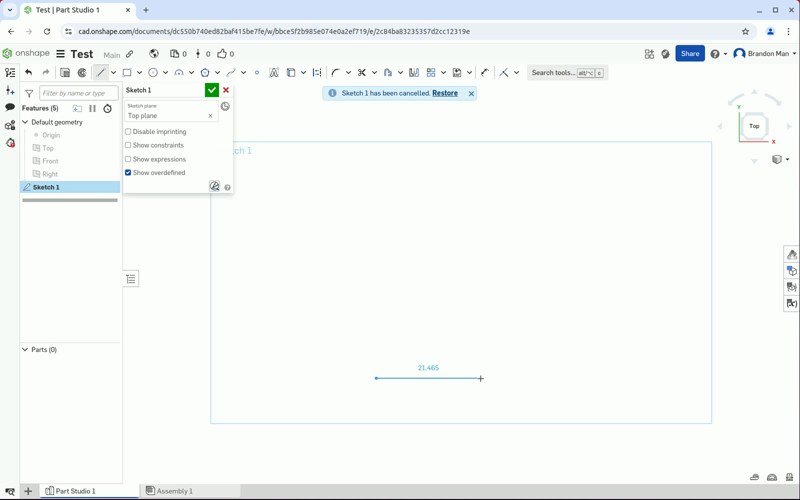
key_up(shift)
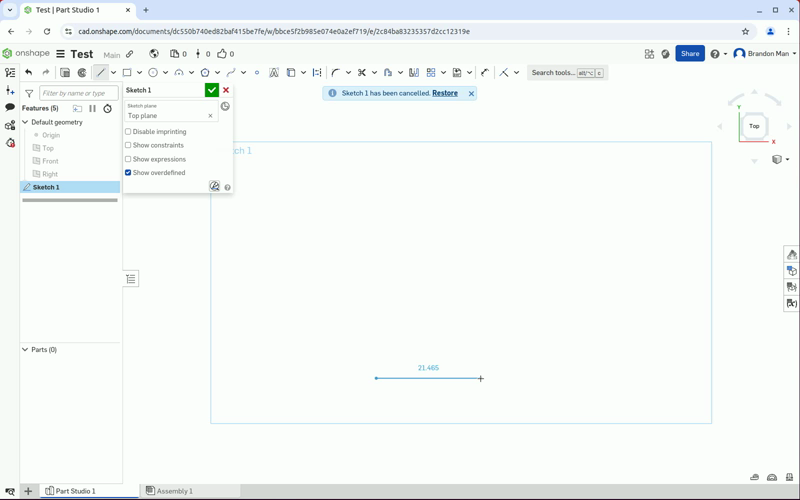
key_down(shift)
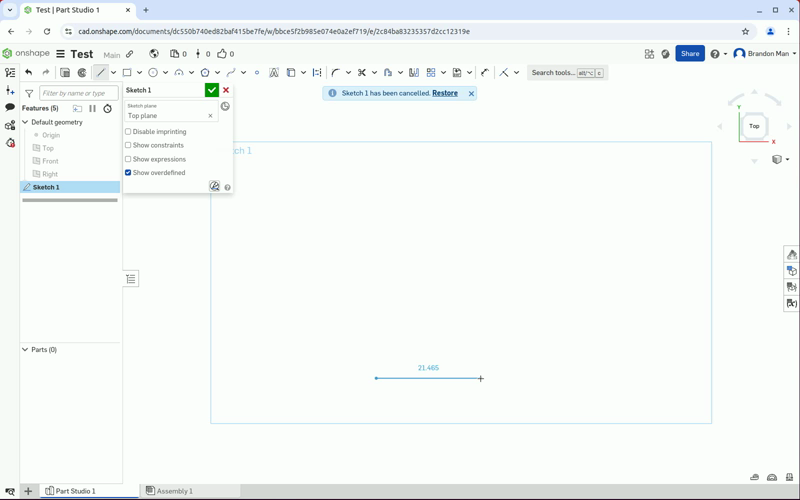
mouse_move(480, 171)
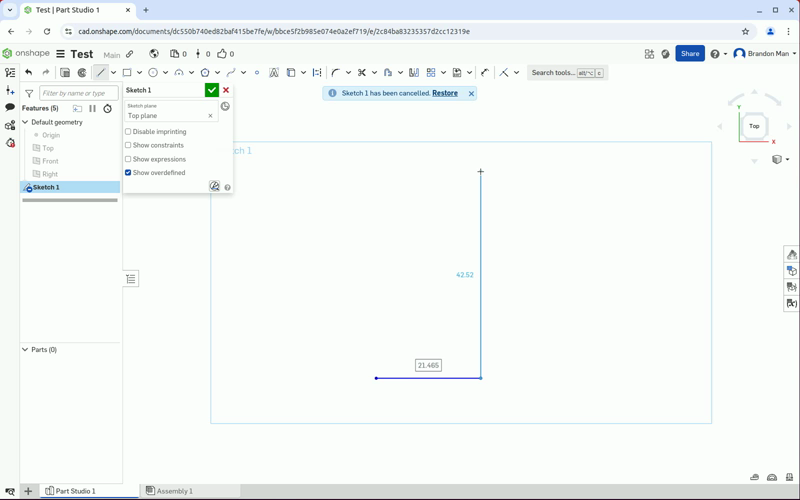
click(480, 171)
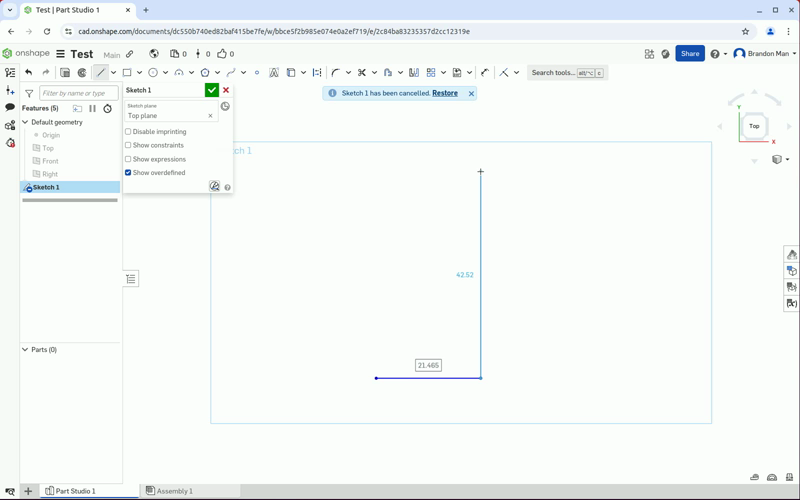
key_up(shift)
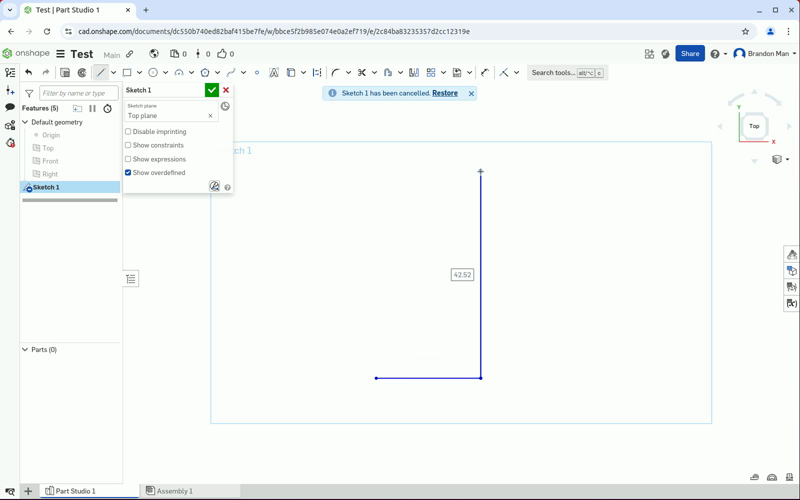
key_down(shift)
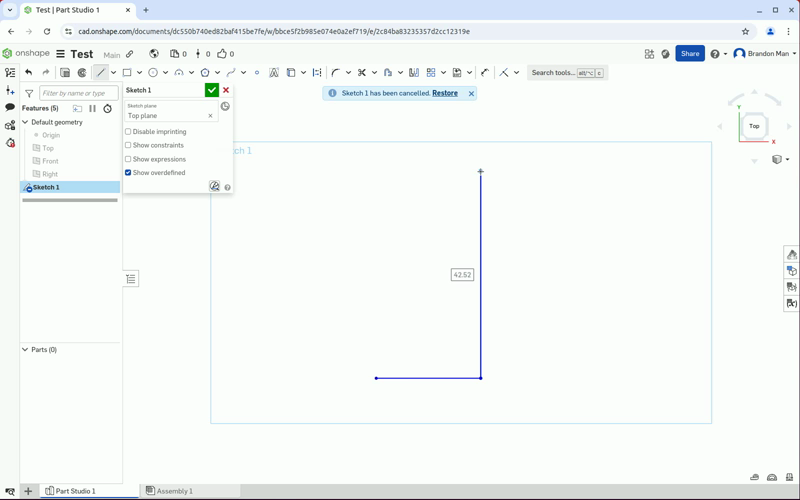
mouse_move(376, 171)
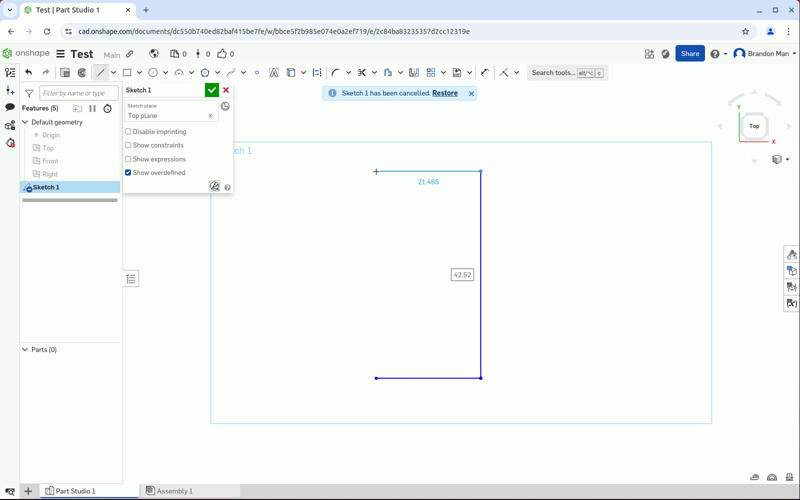
click(376, 171)
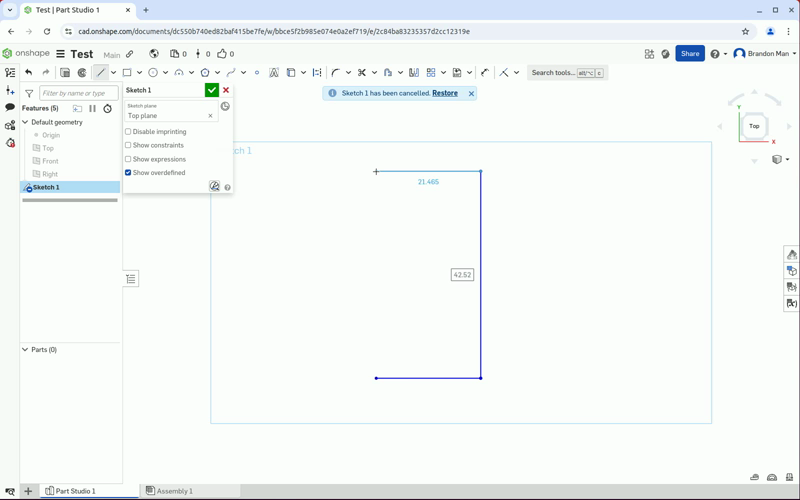
key_up(shift)
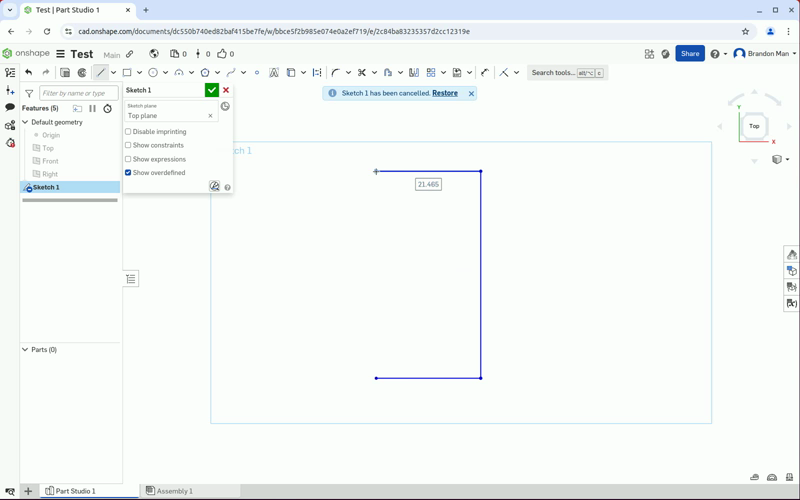
key_down(shift)
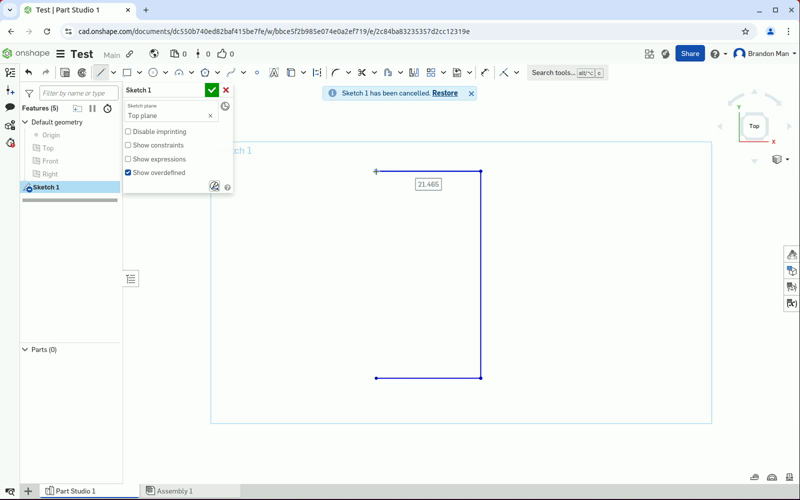
mouse_move(376, 378)
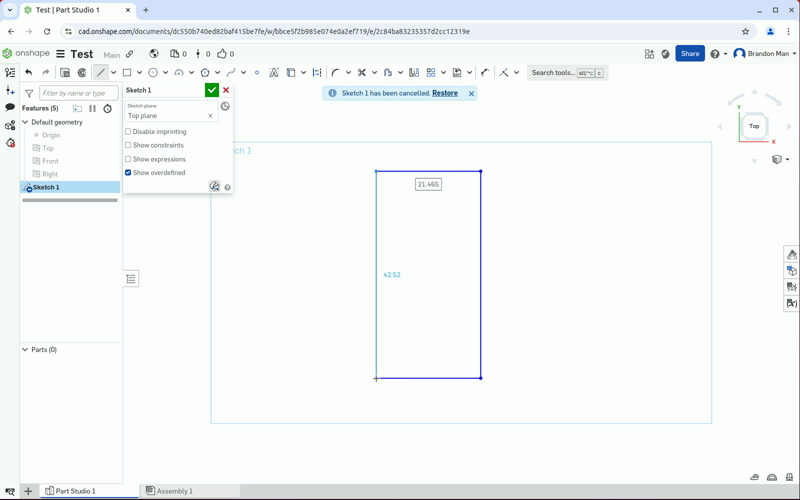
key_up(shift)
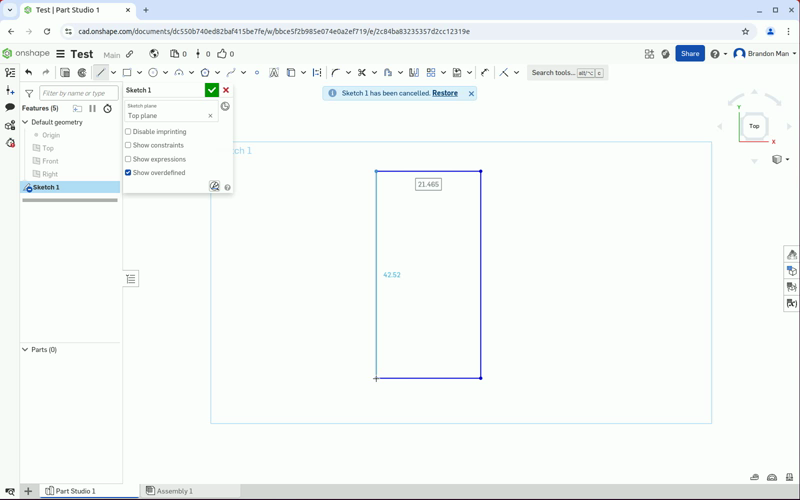
click(376, 378)
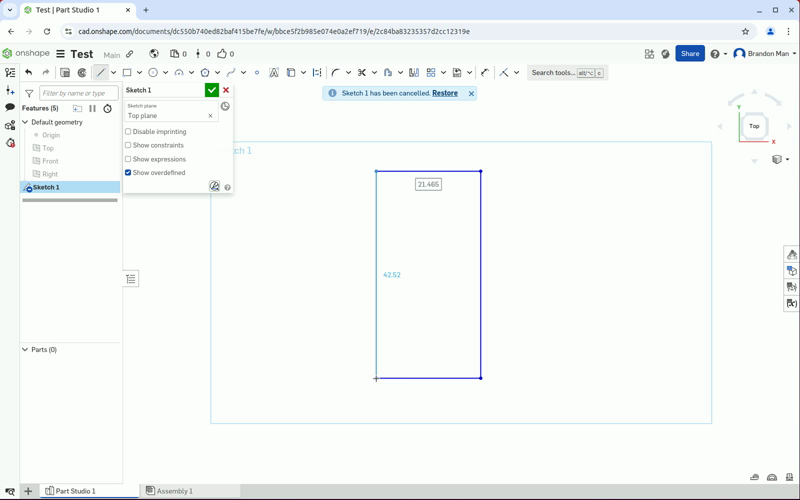
key(esc)
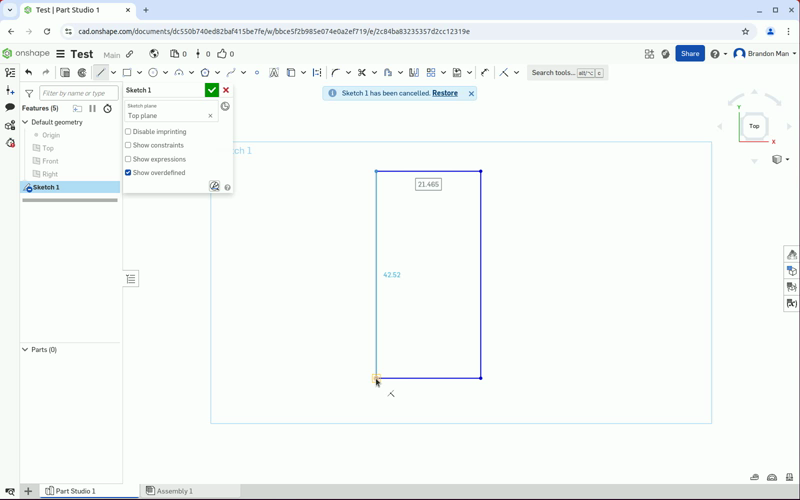
mouse_move(430, 223)
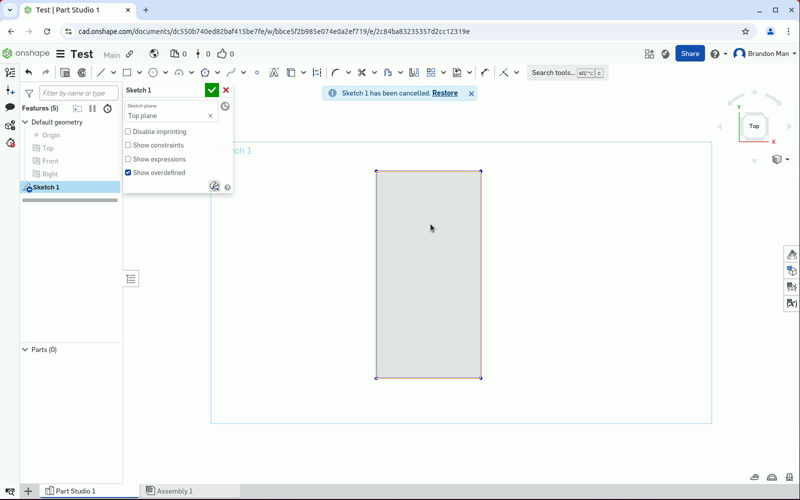
click(430, 223)
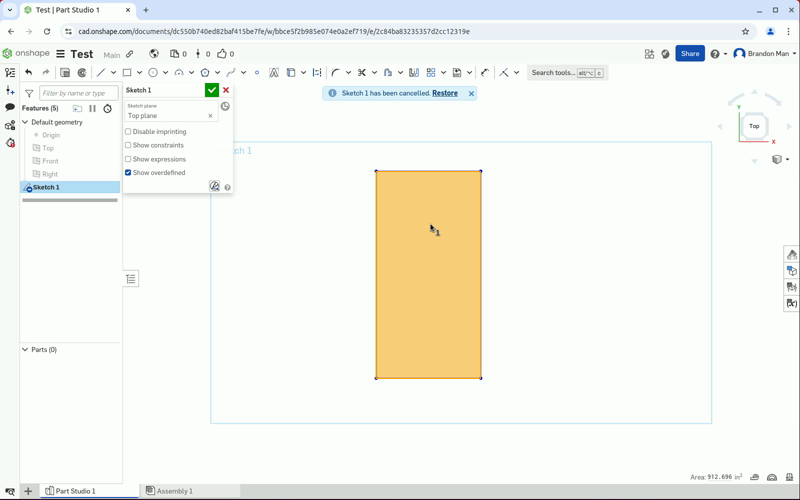
mouse_move(73, 352)
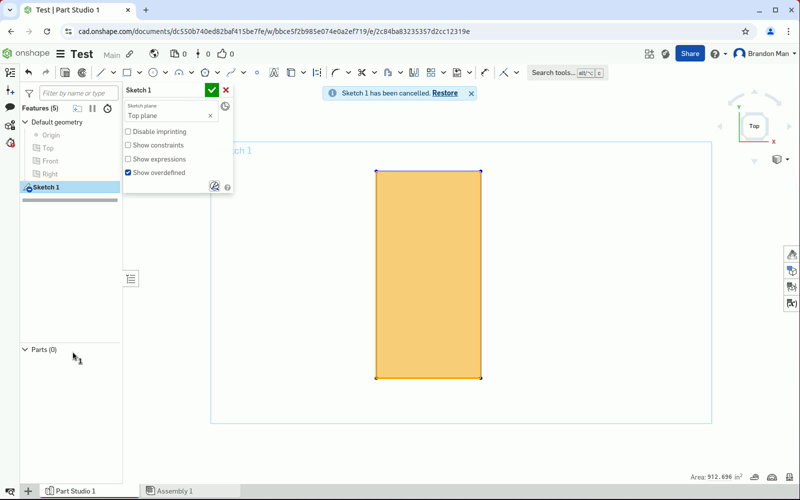
key(shift+y)
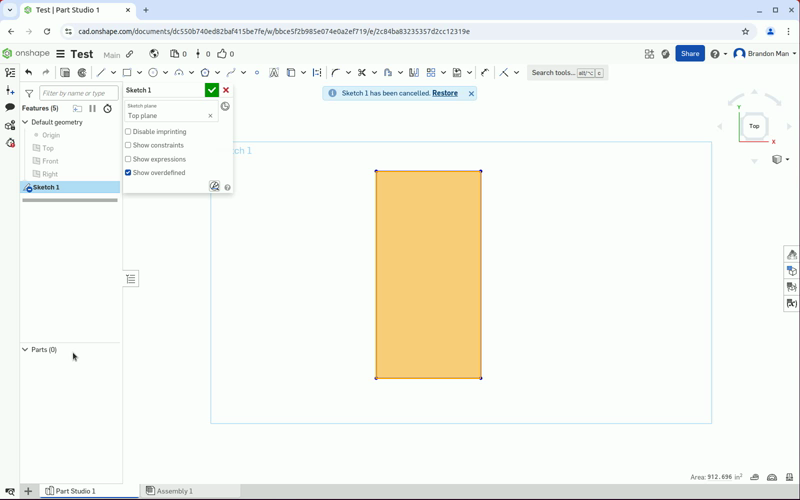
key(shift+e)
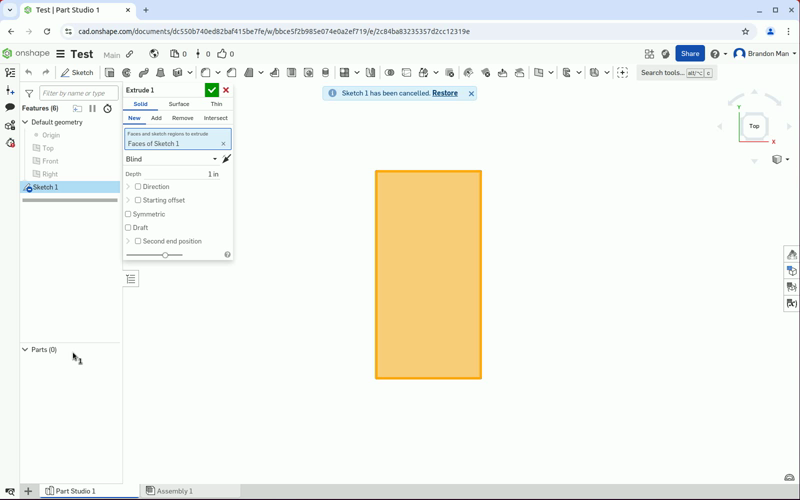
mouse_move(143, 106)
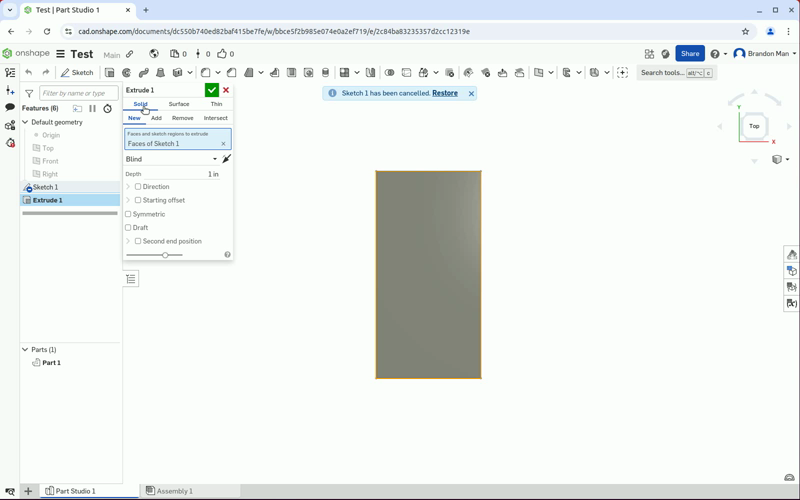
click(143, 106)
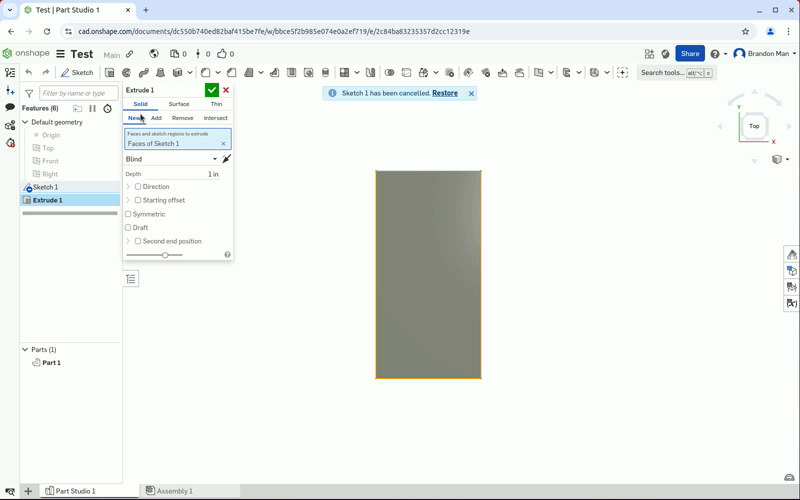
mouse_move(137, 120)
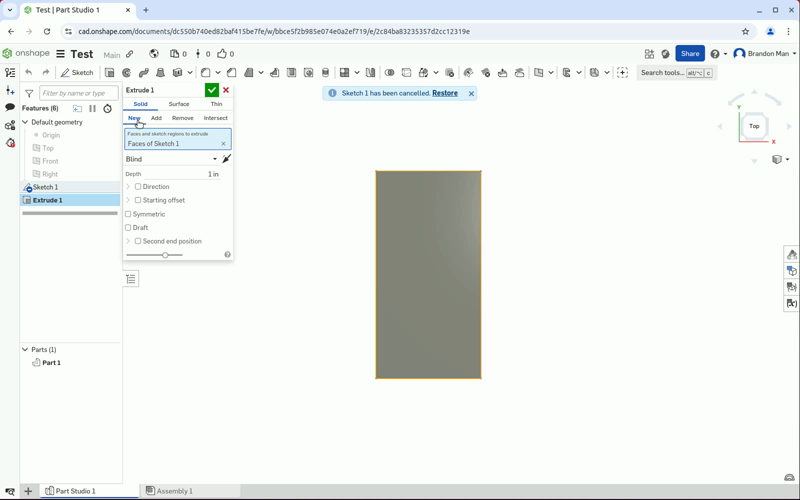
click(137, 120)
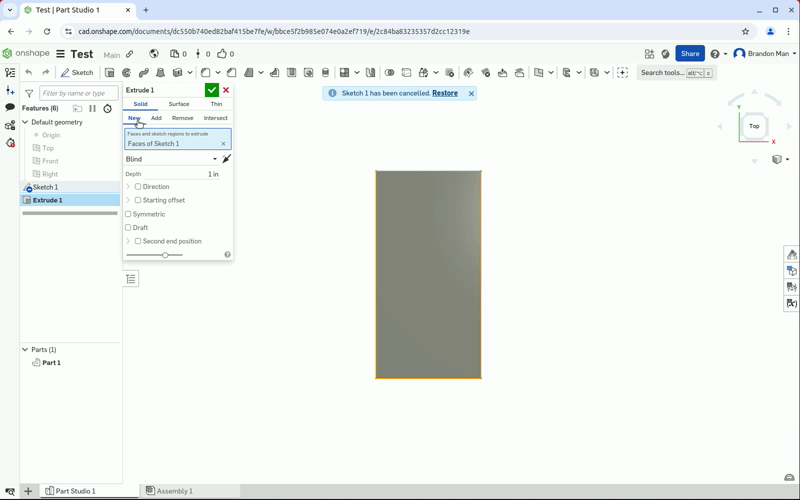
key(tab, 4)
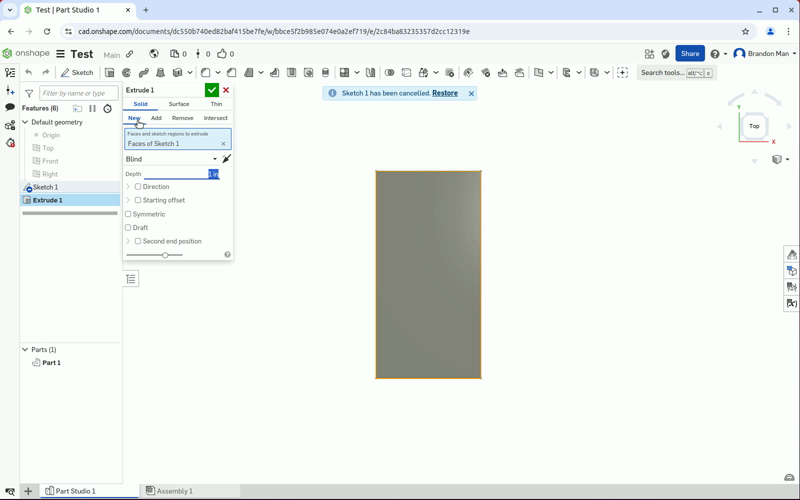
text(5.296)
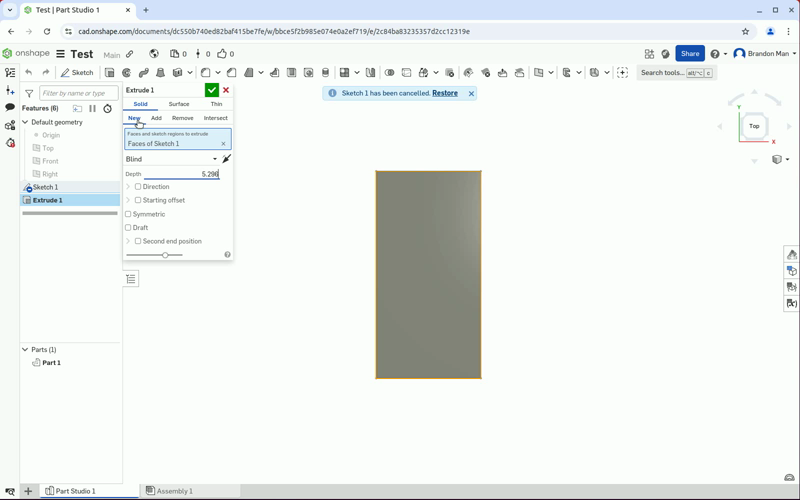
key(enter)
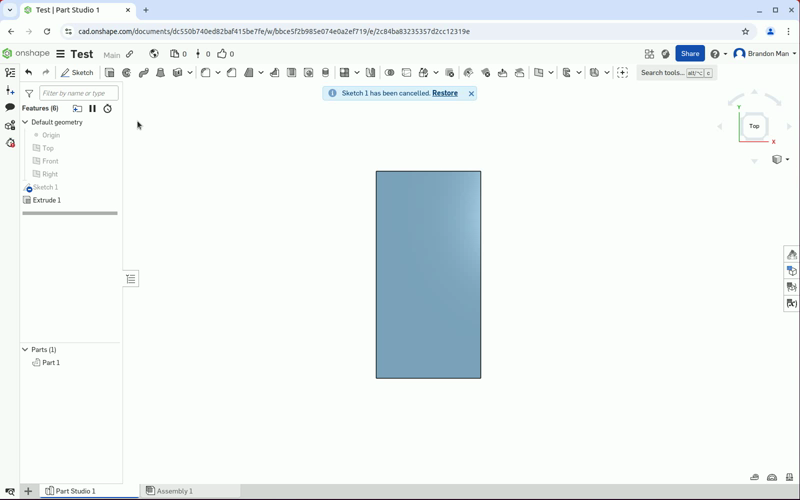
key(shift+h)
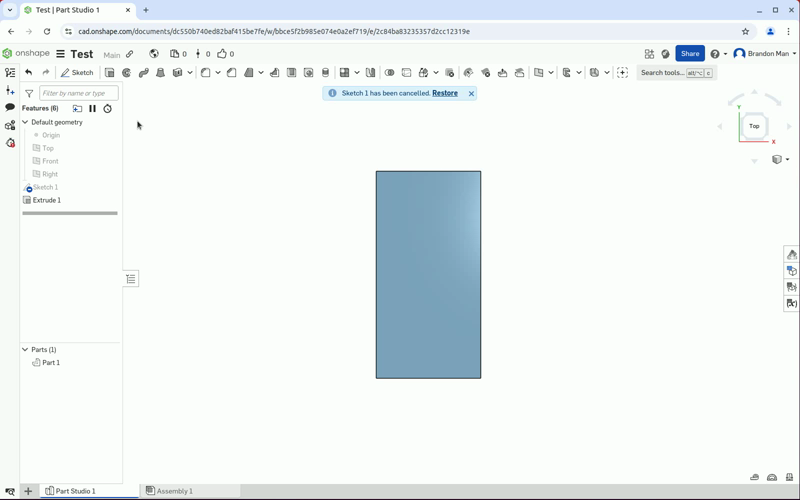
key(shift+h)
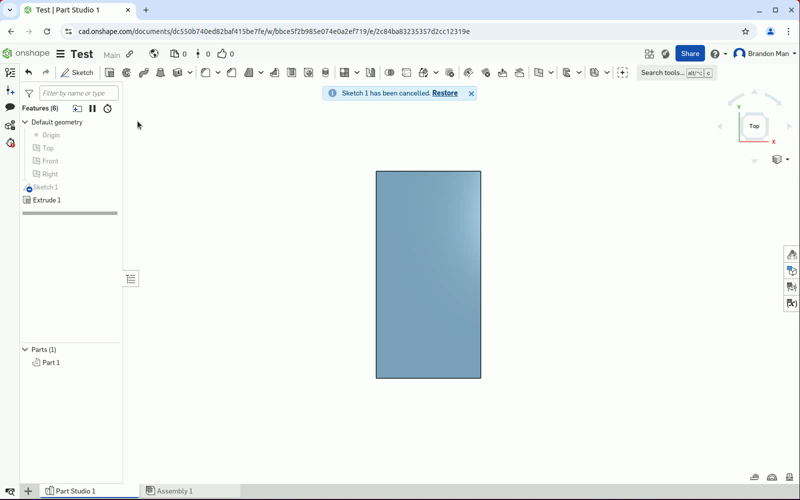
mouse_move(73, 189)
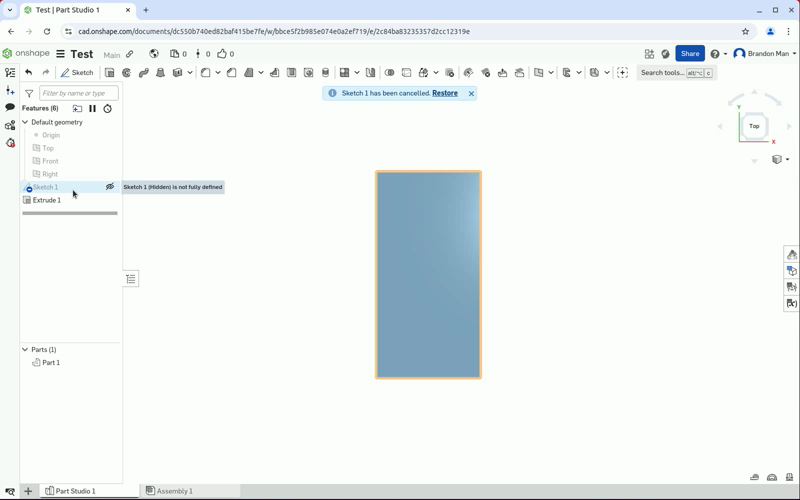
click(73, 189)
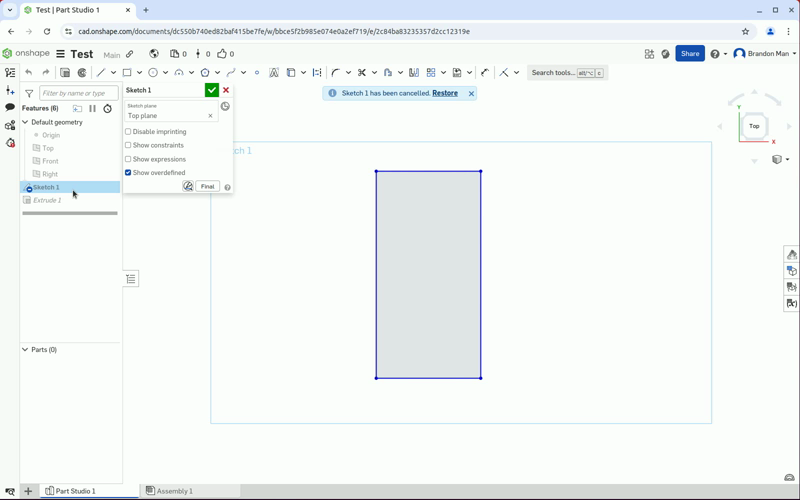
mouse_move(229, 92)
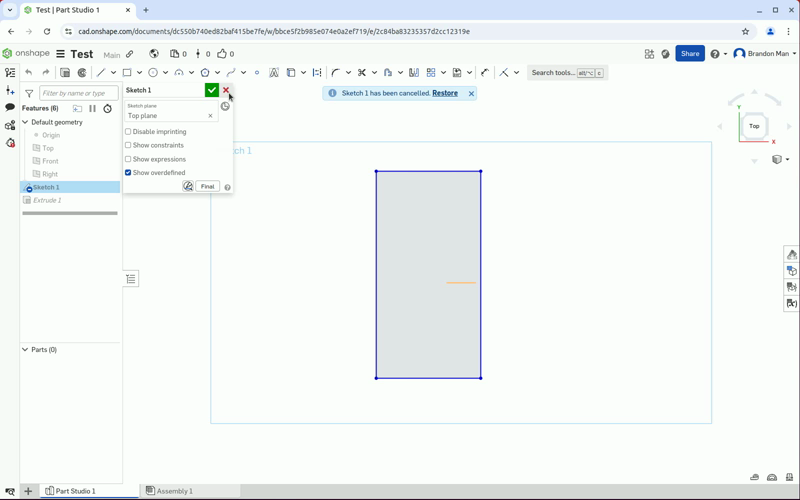
click(229, 92)
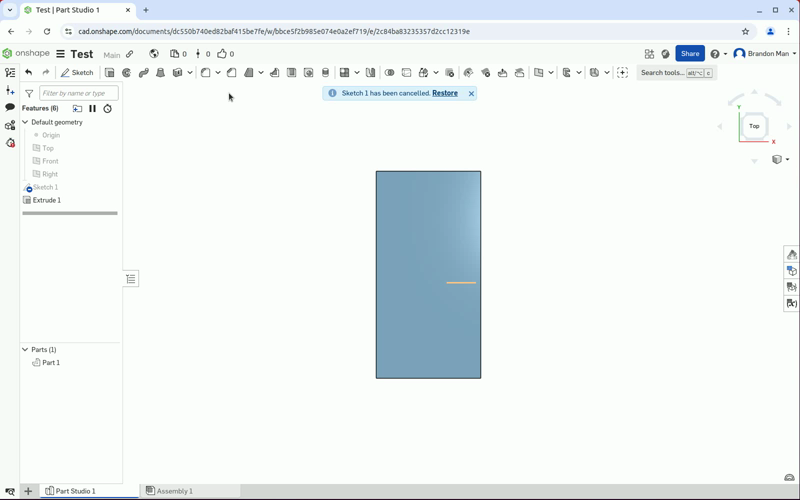
mouse_move(541, 75)
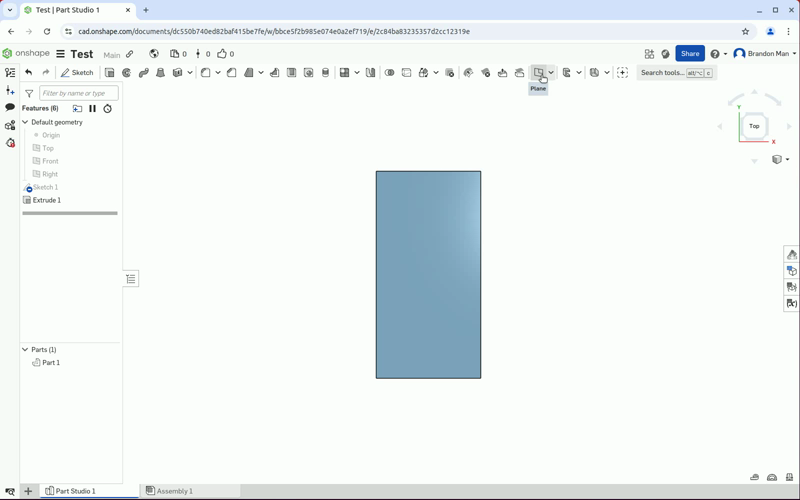
click(541, 75)
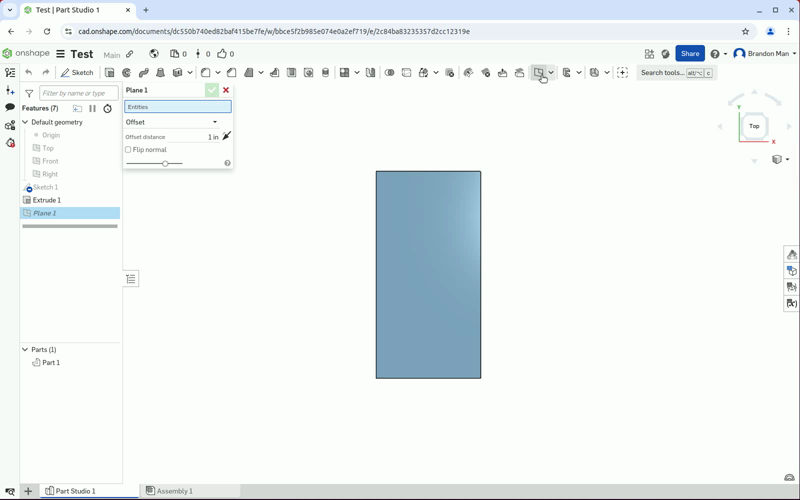
mouse_move(73, 150)
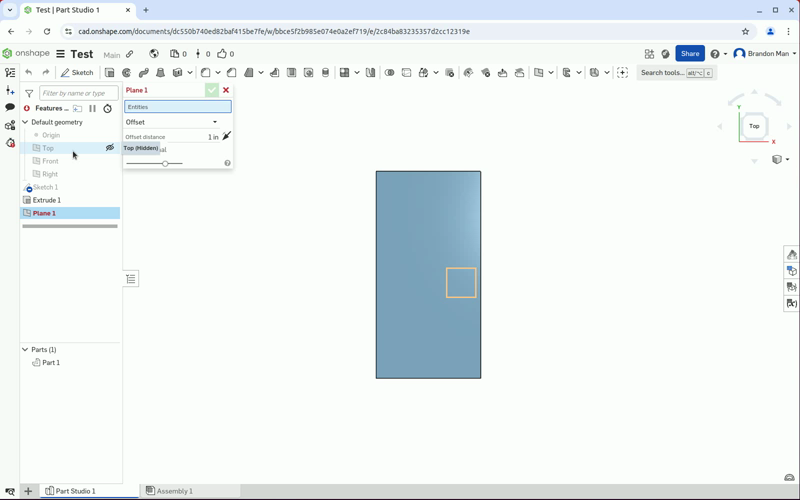
click(73, 150)
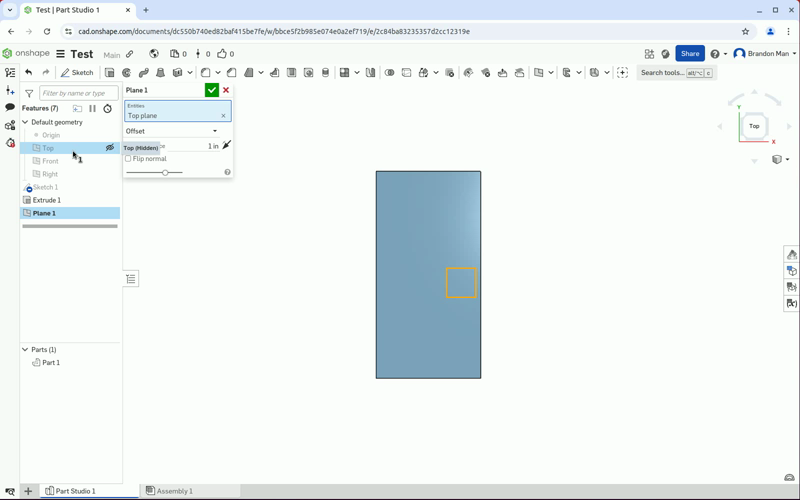
key(tab, 2)
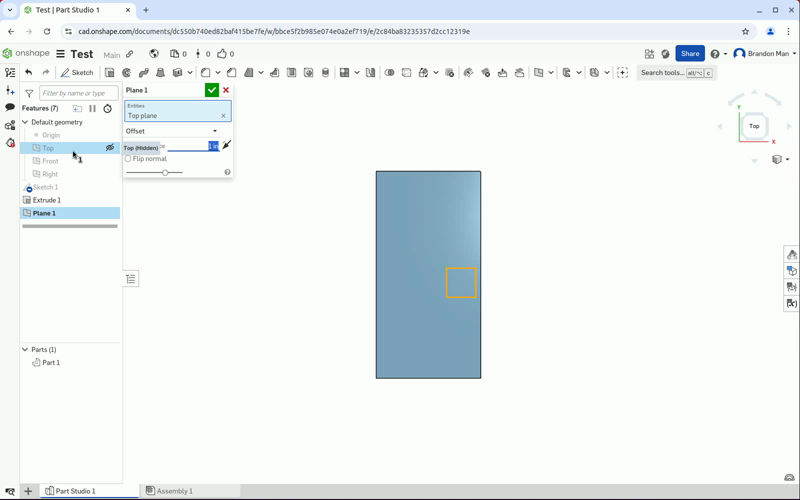
text(5.299)
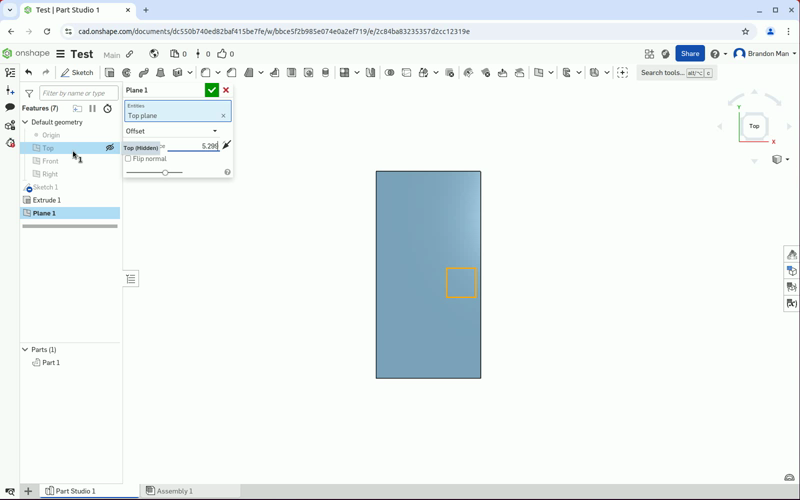
key(enter, 2)
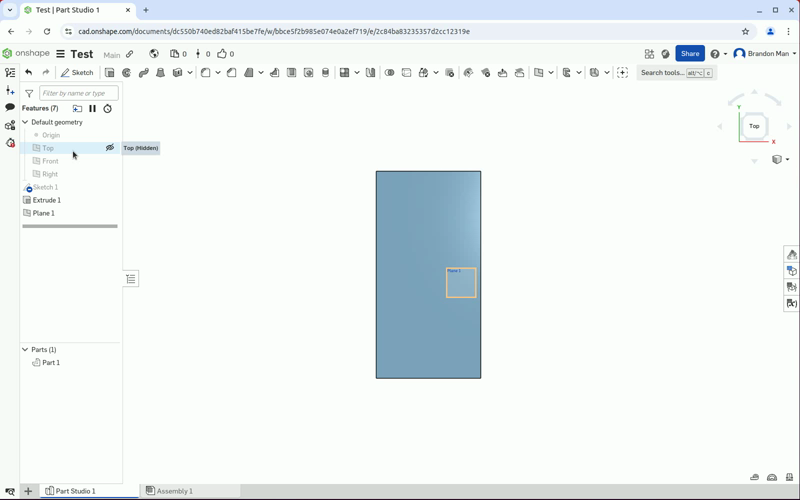
key(shift+s)
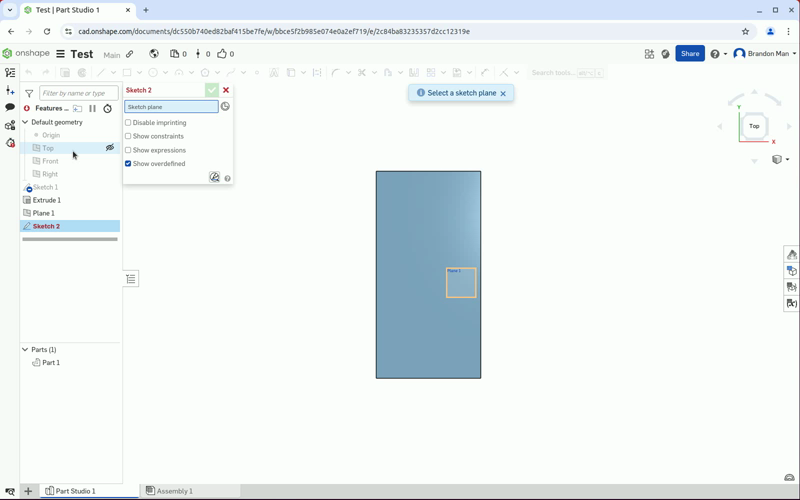
mouse_move(73, 215)
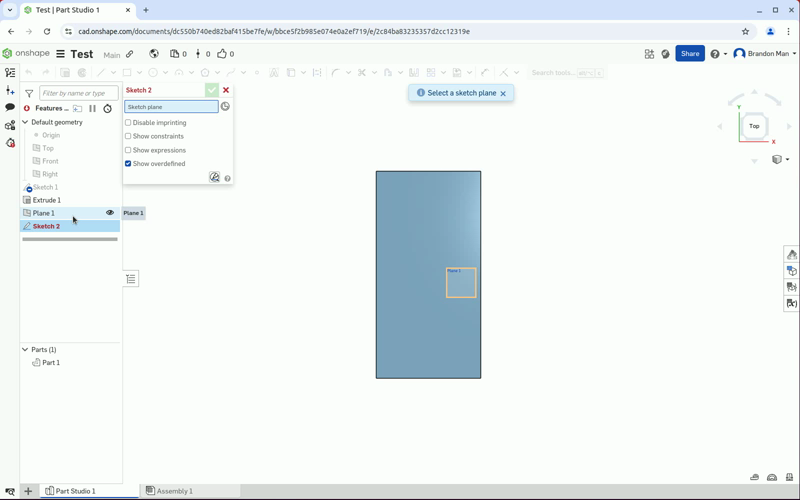
click(73, 215)
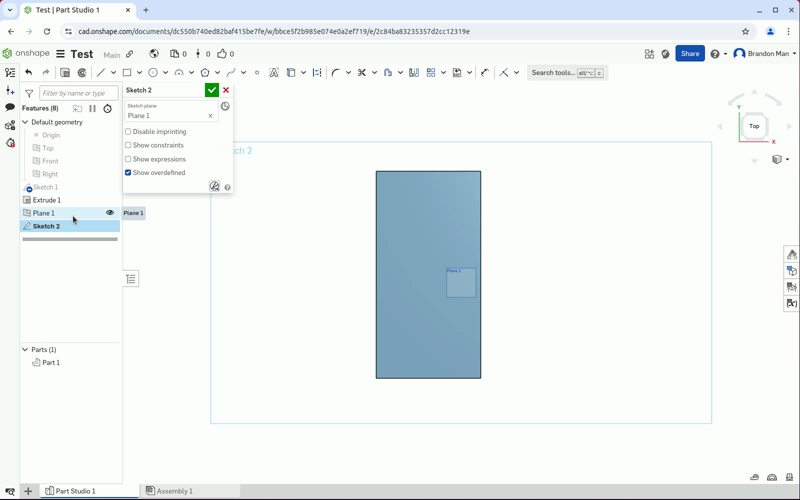
mouse_move(73, 352)
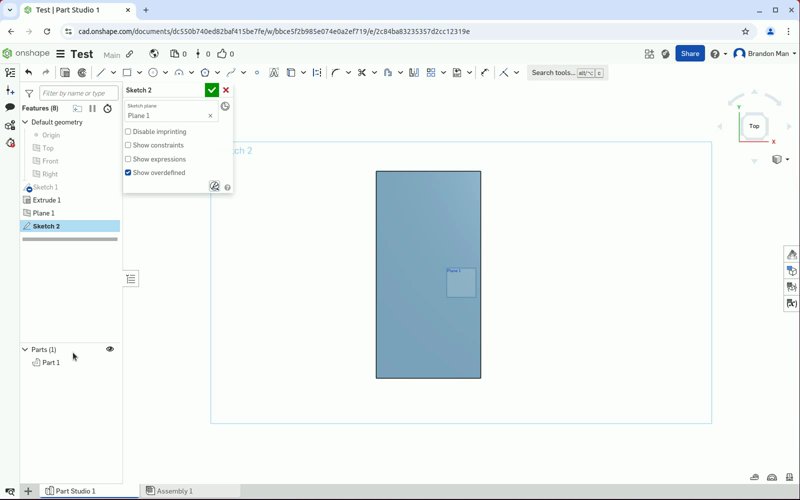
key(y)
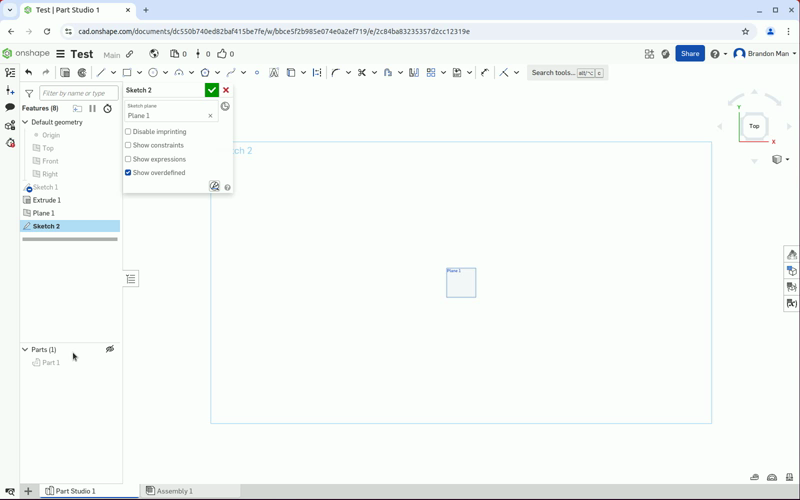
key(l)
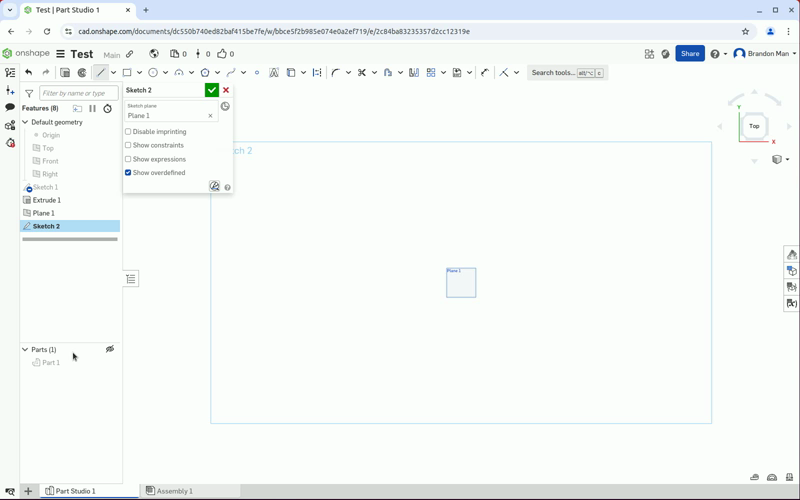
key_down(shift)
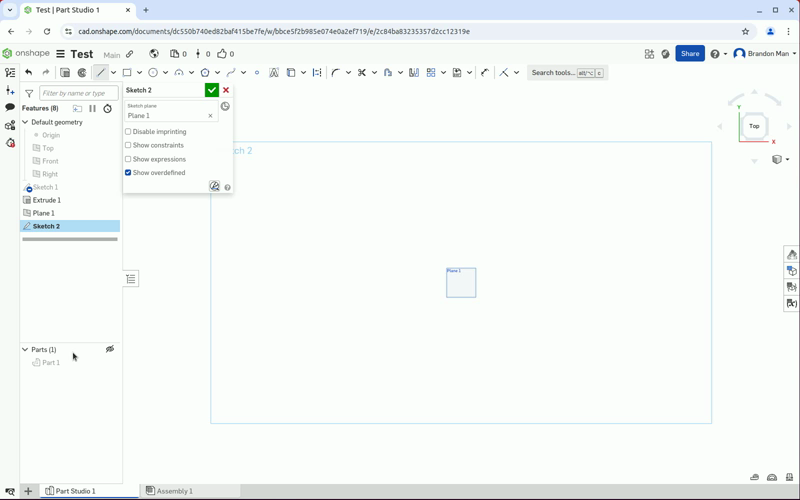
mouse_move(401, 196)
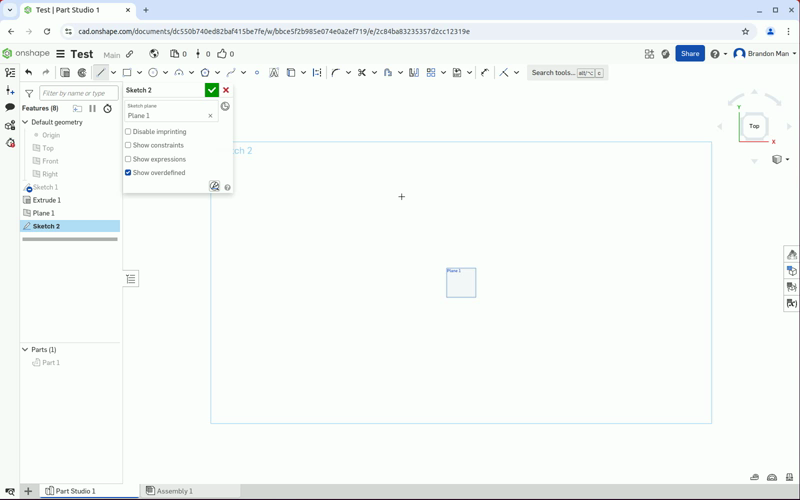
click(401, 196)
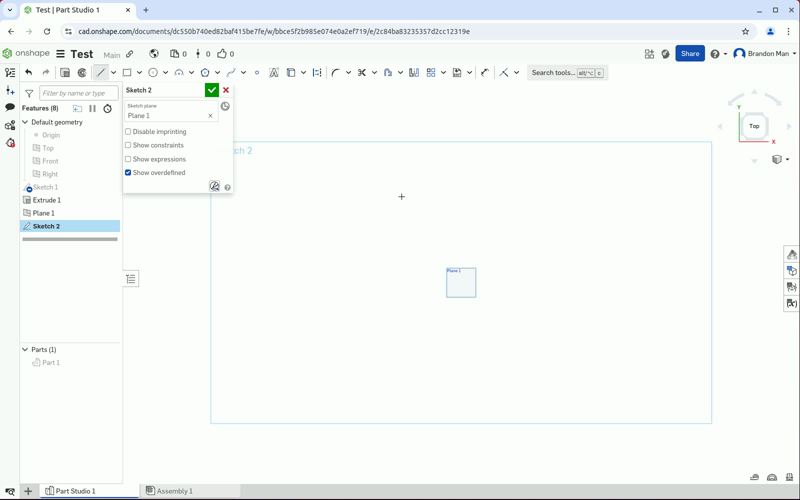
key_up(shift)
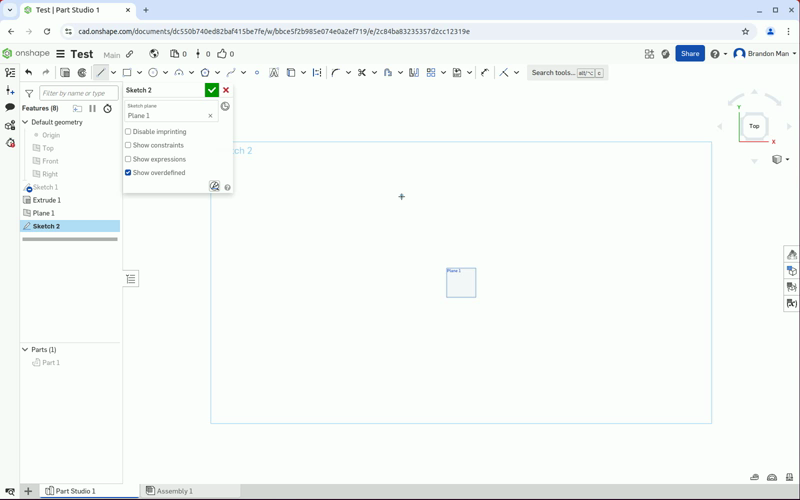
key_down(shift)
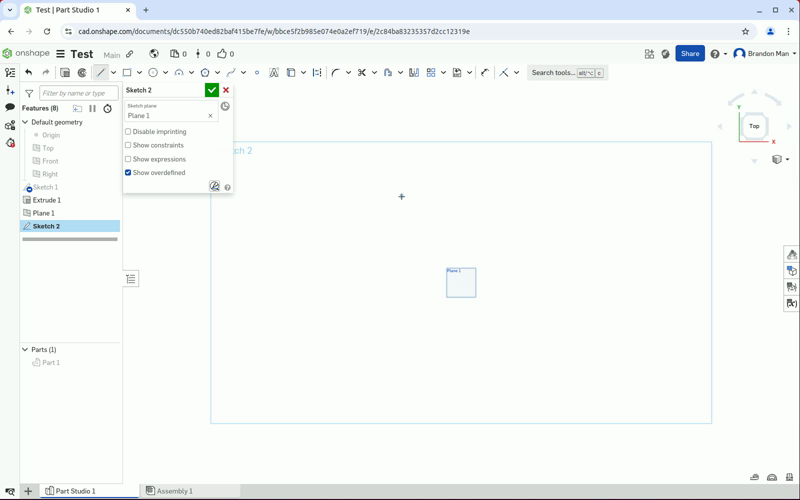
mouse_move(431, 196)
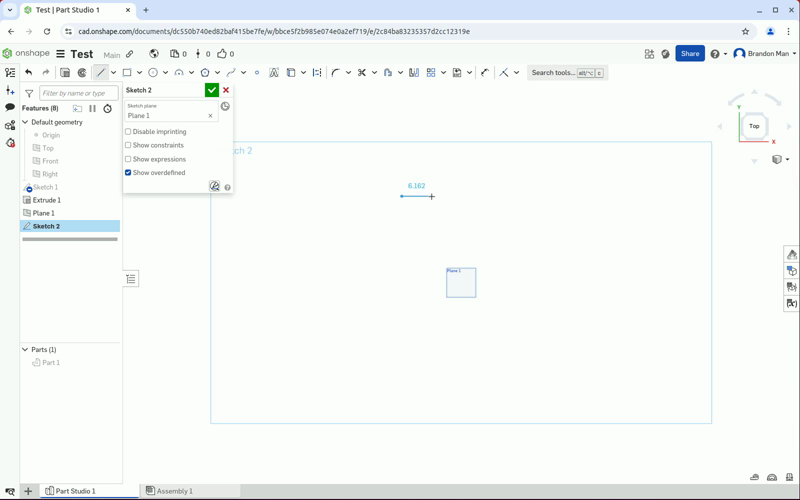
mouse_move(454, 196)
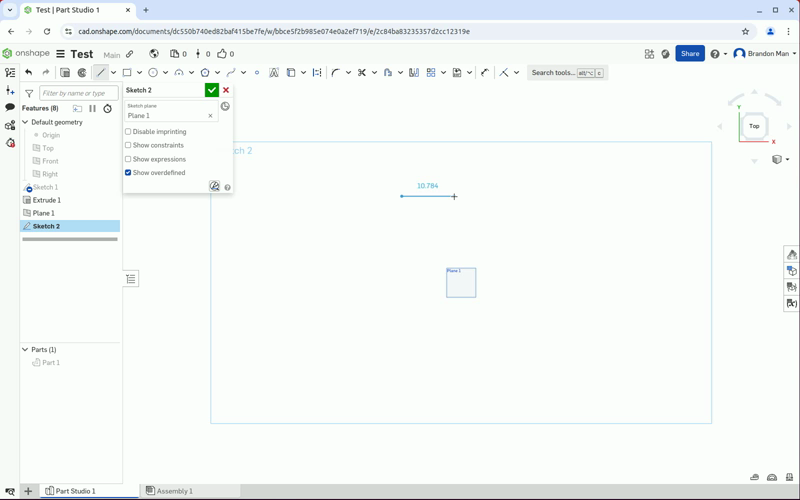
click(454, 196)
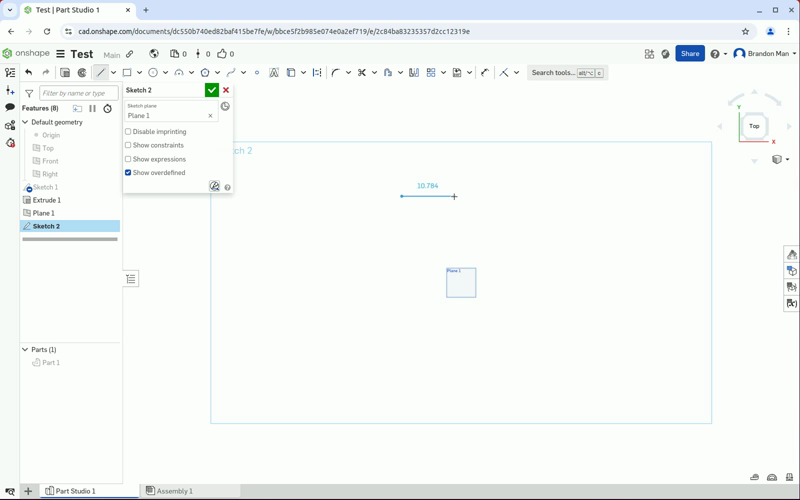
key_up(shift)
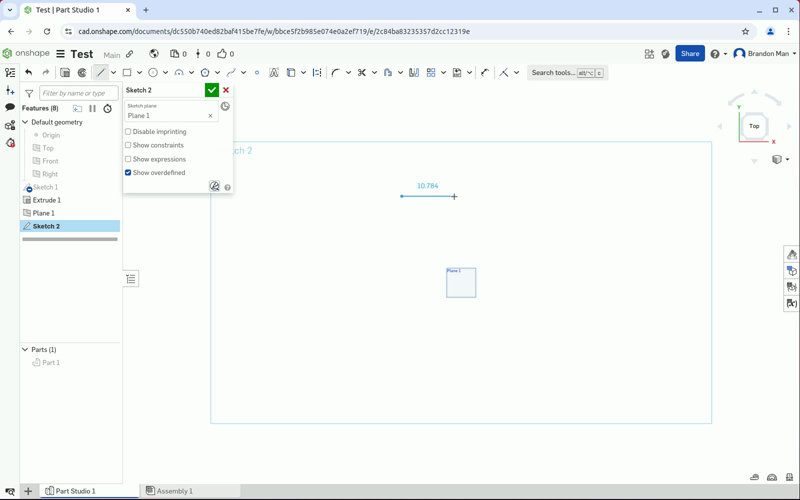
key_down(shift)
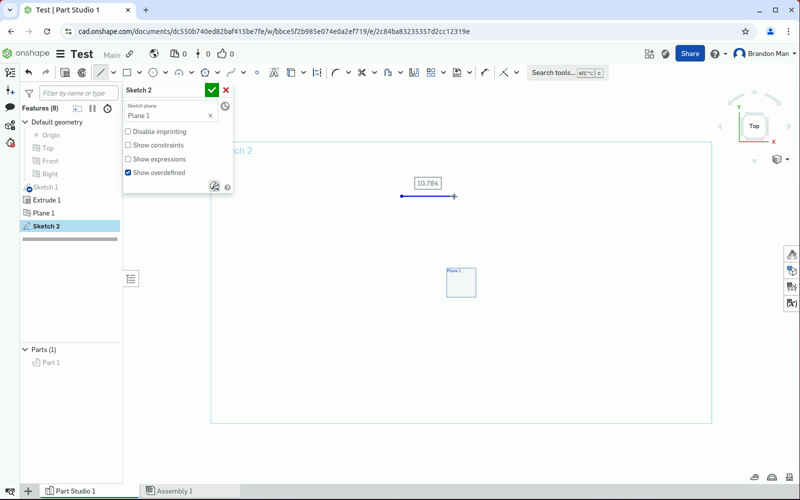
mouse_move(484, 196)
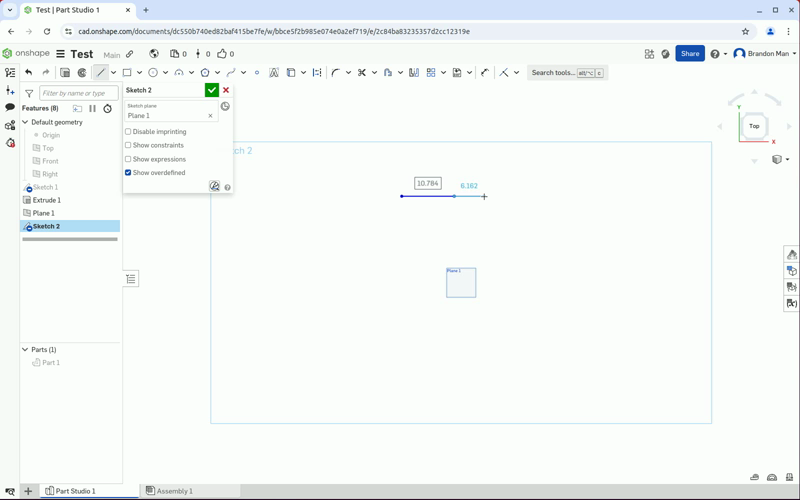
mouse_move(454, 169)
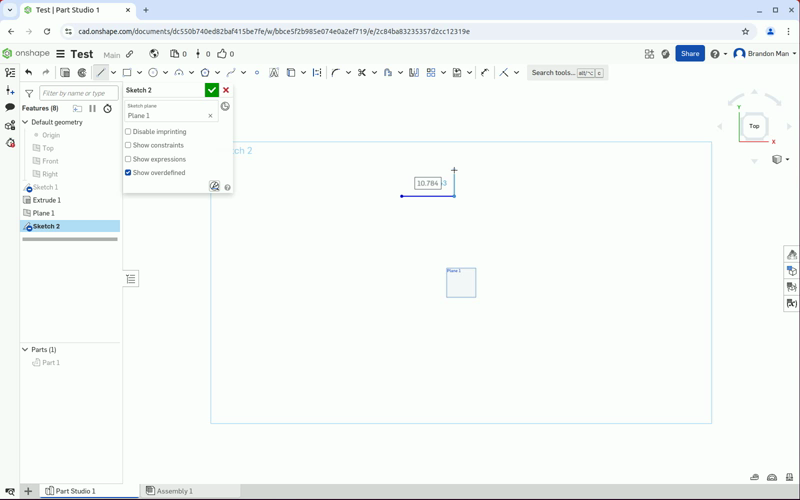
click(454, 169)
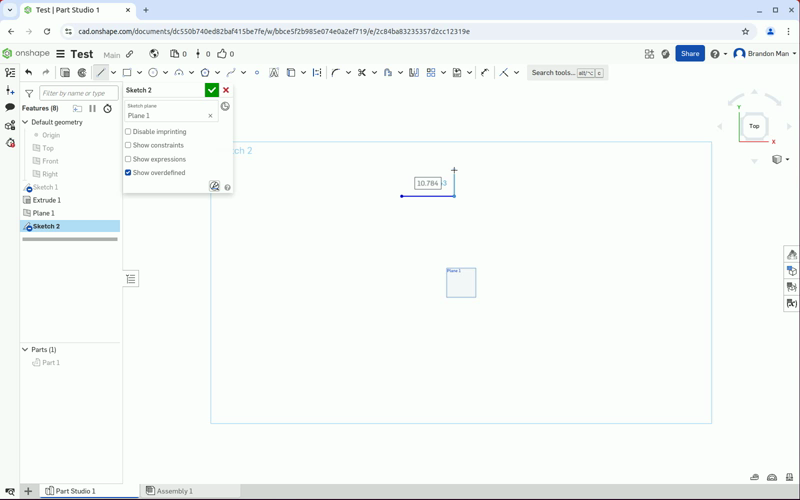
key_up(shift)
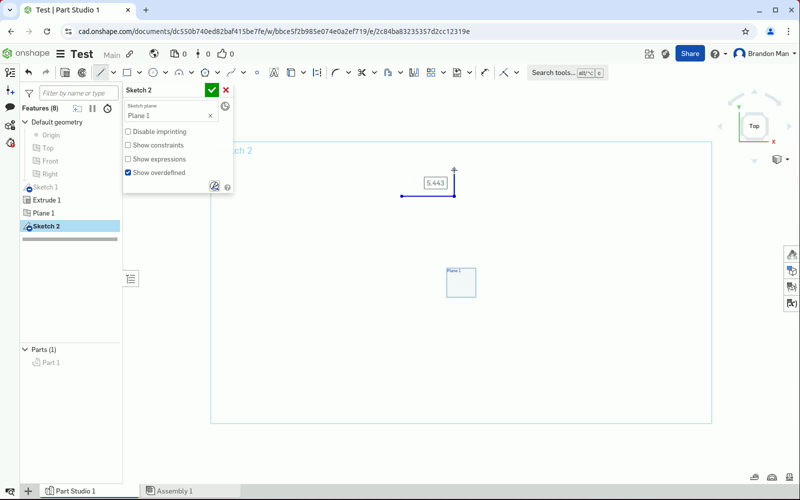
key_down(shift)
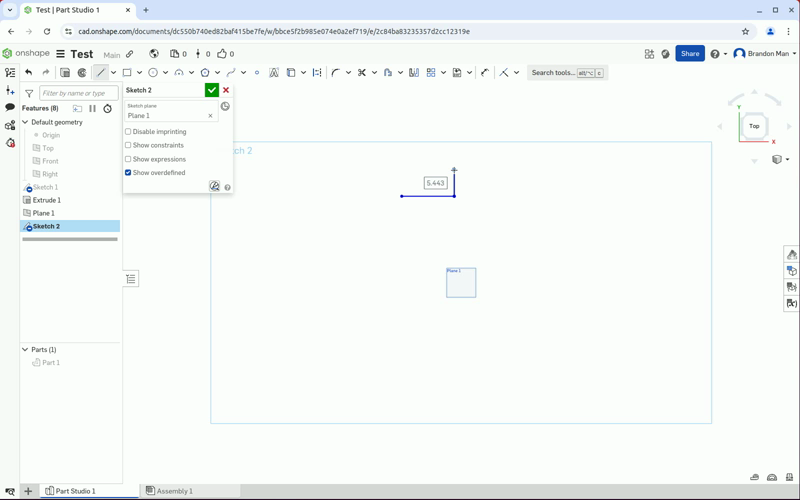
mouse_move(484, 169)
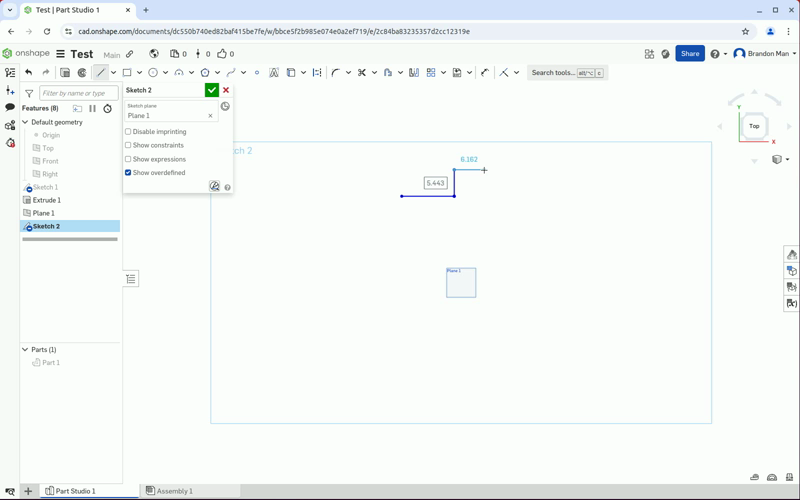
mouse_move(401, 169)
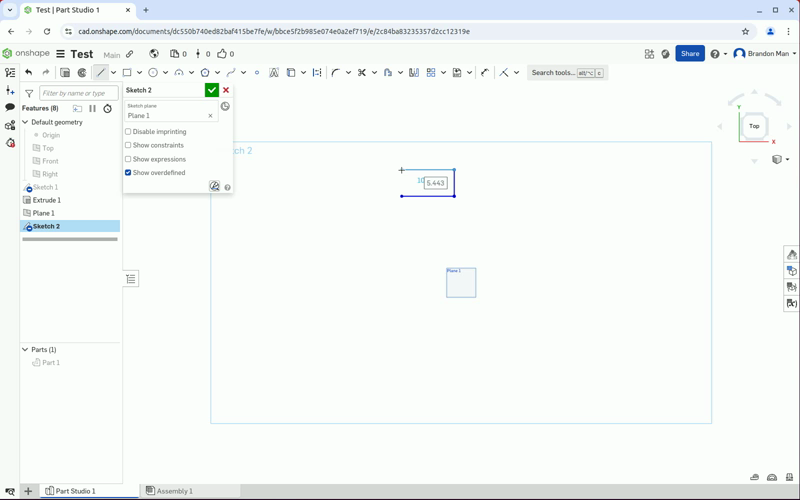
click(401, 169)
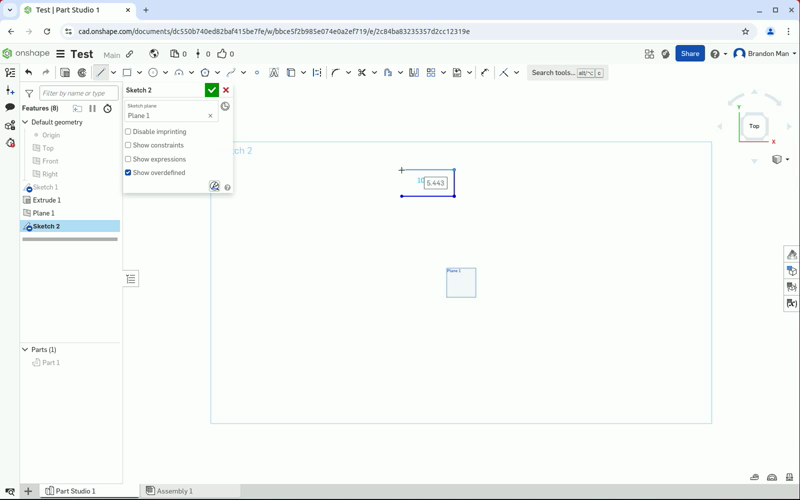
key_up(shift)
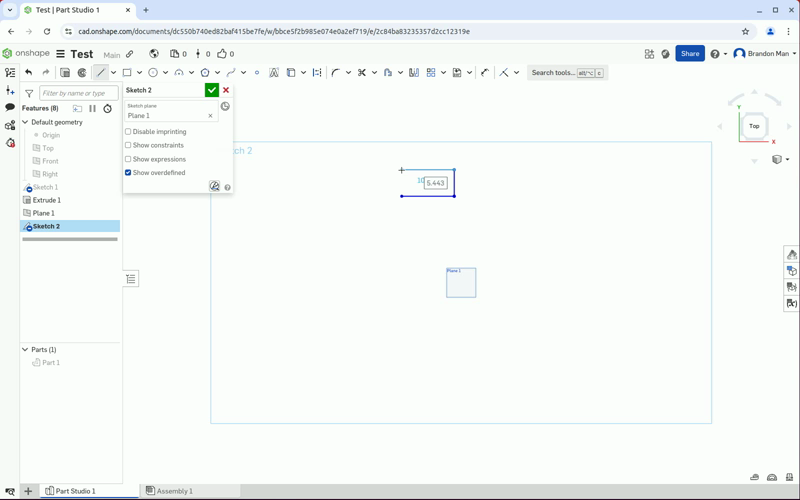
mouse_move(431, 169)
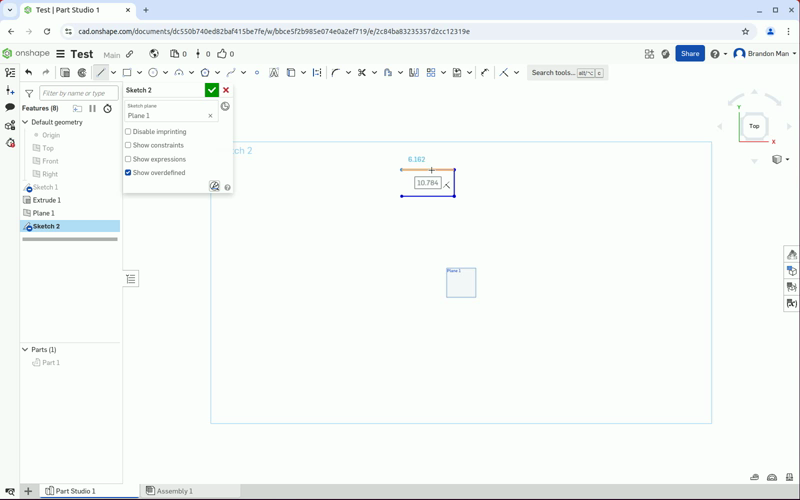
key_down(shift)
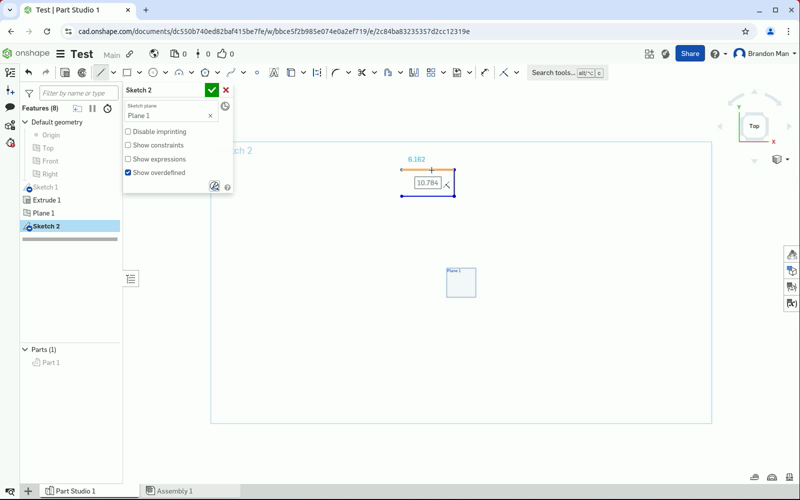
mouse_move(401, 196)
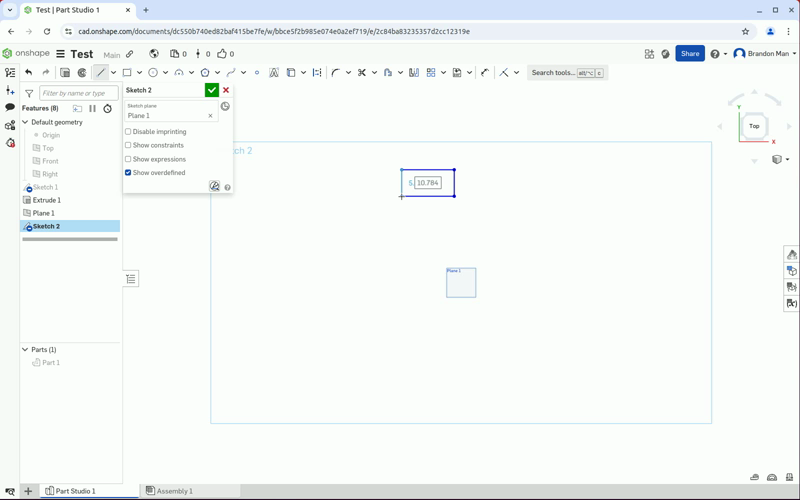
key_up(shift)
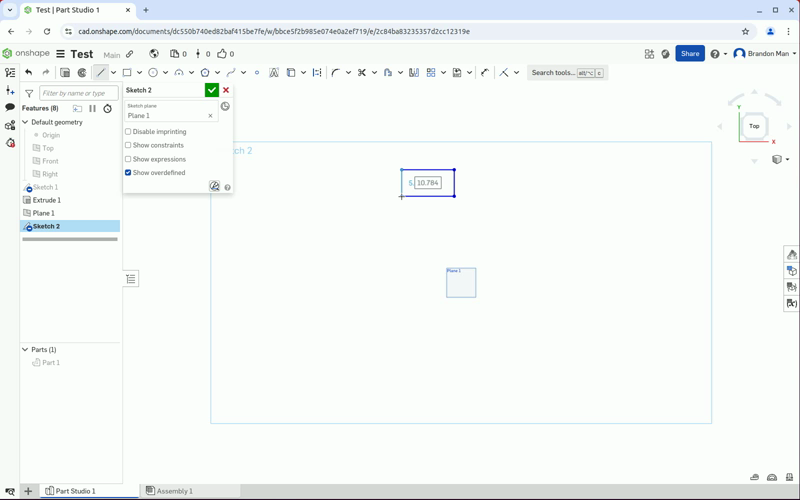
click(401, 196)
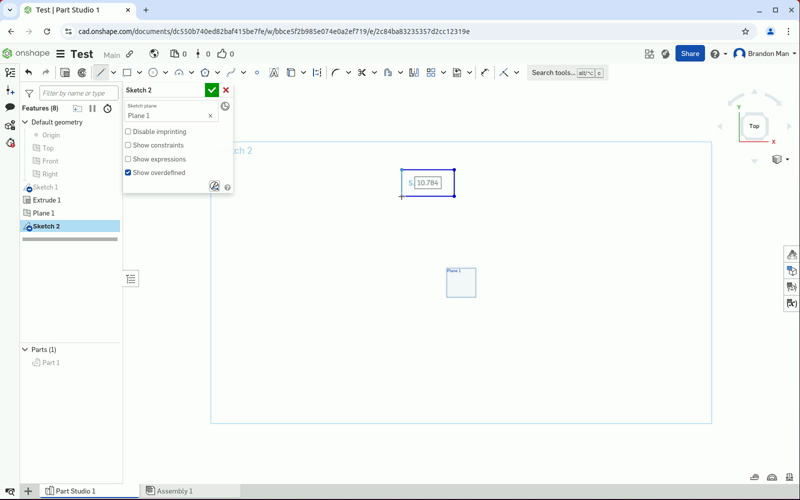
key(esc)
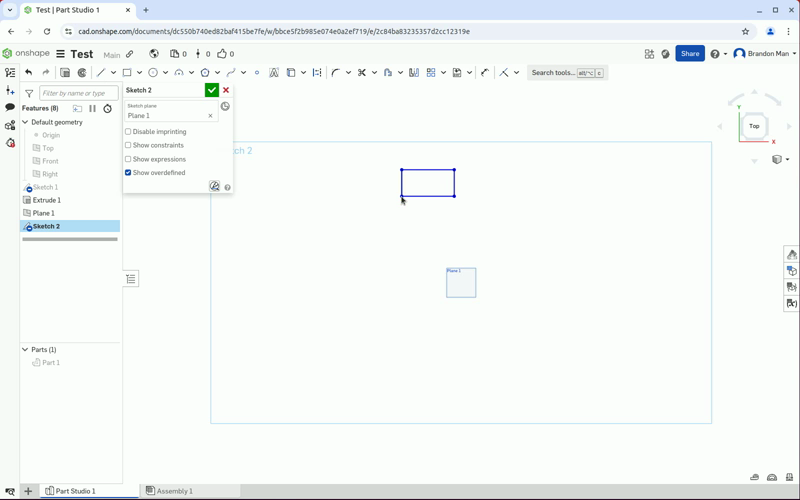
mouse_move(412, 172)
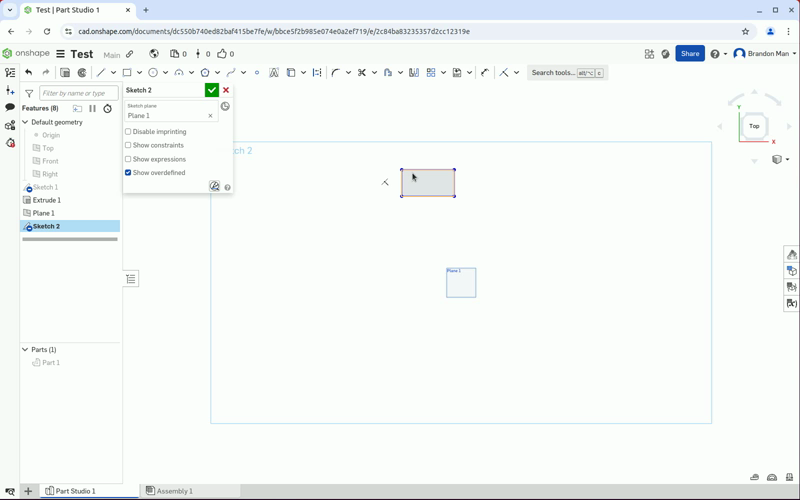
scroll(6)
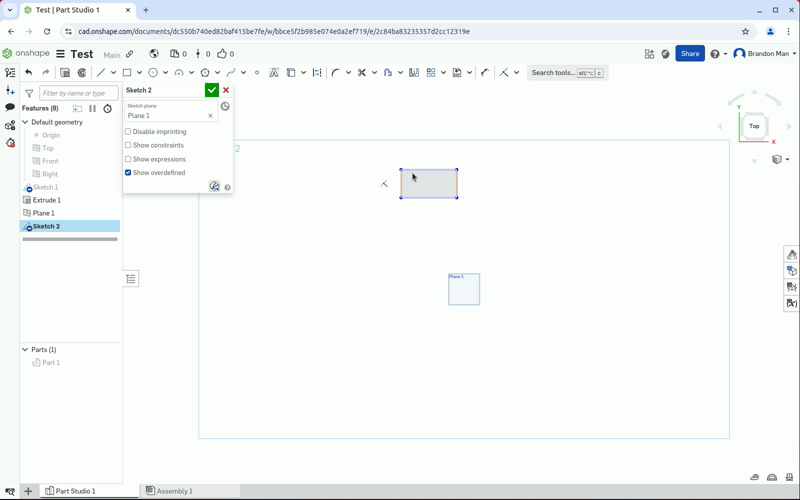
scroll(6)
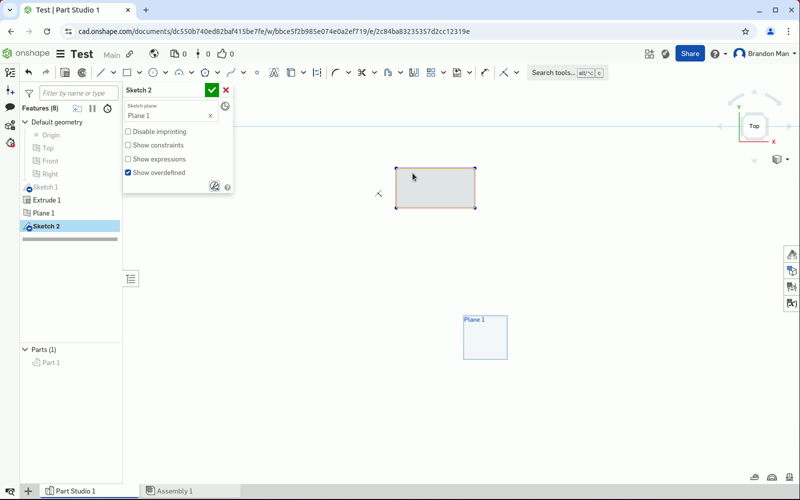
scroll(6)
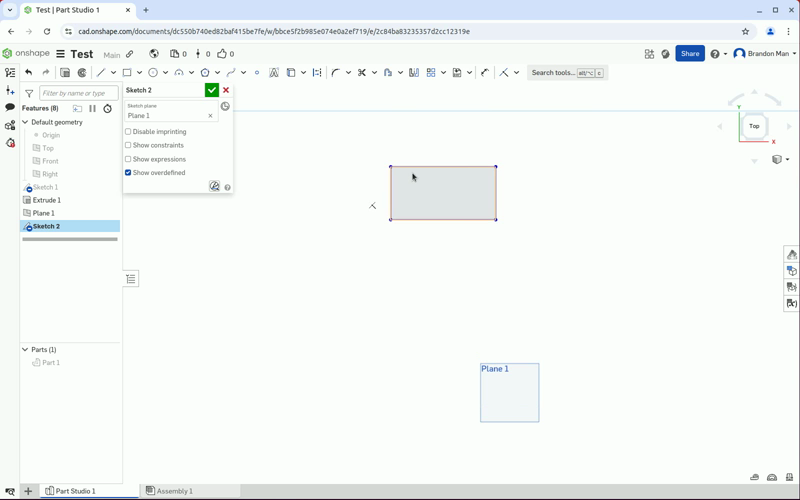
scroll(6)
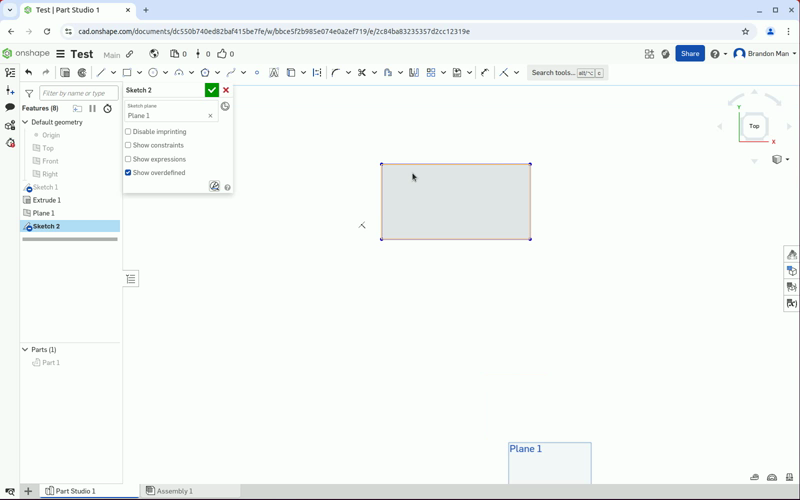
scroll(6)
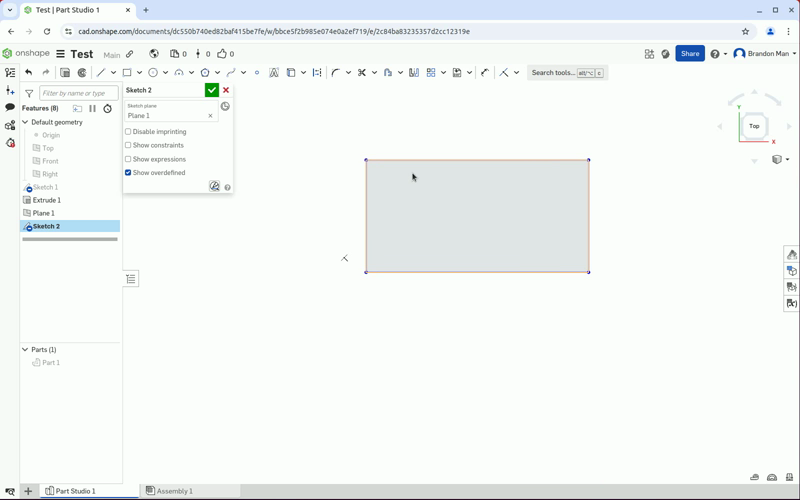
scroll(6)
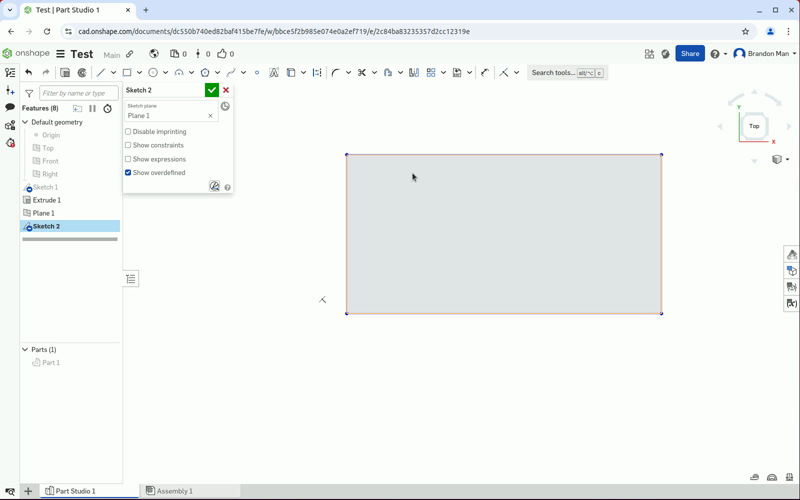
scroll(6)
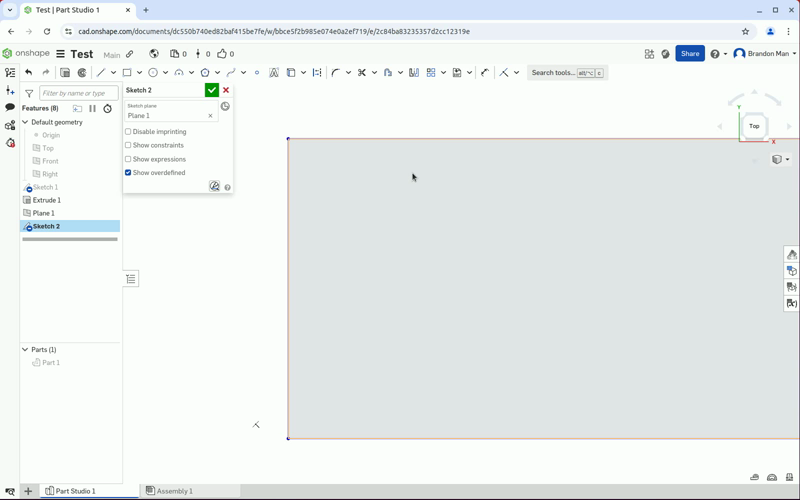
click(412, 172)
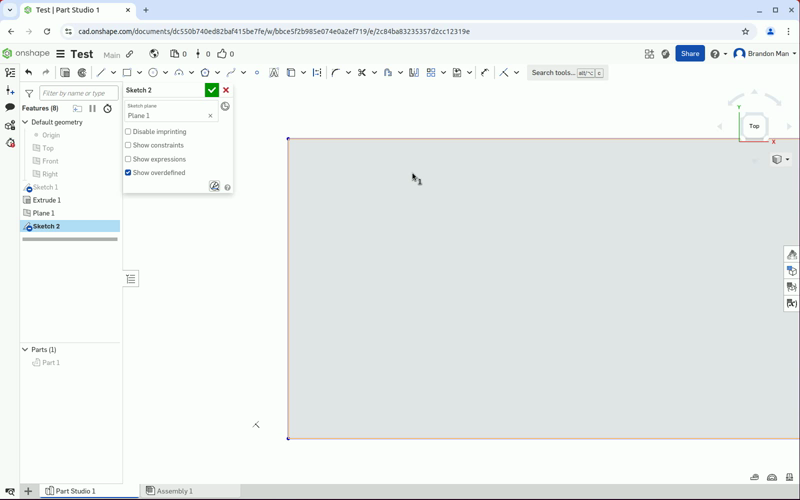
scroll(-6)
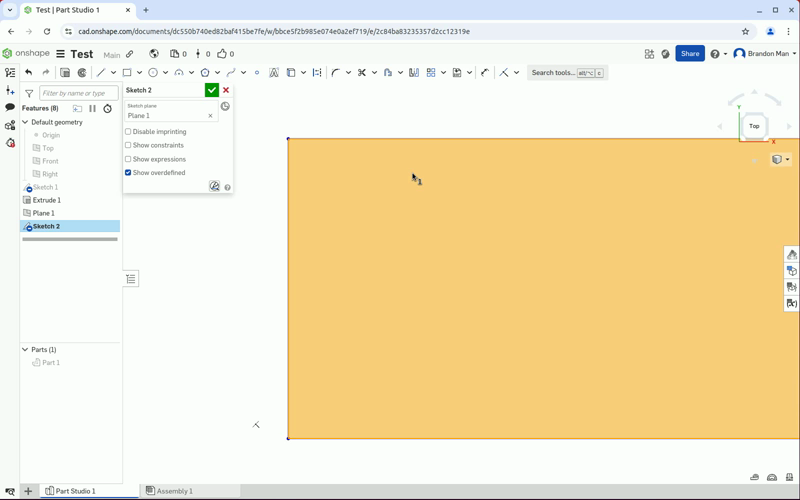
scroll(-6)
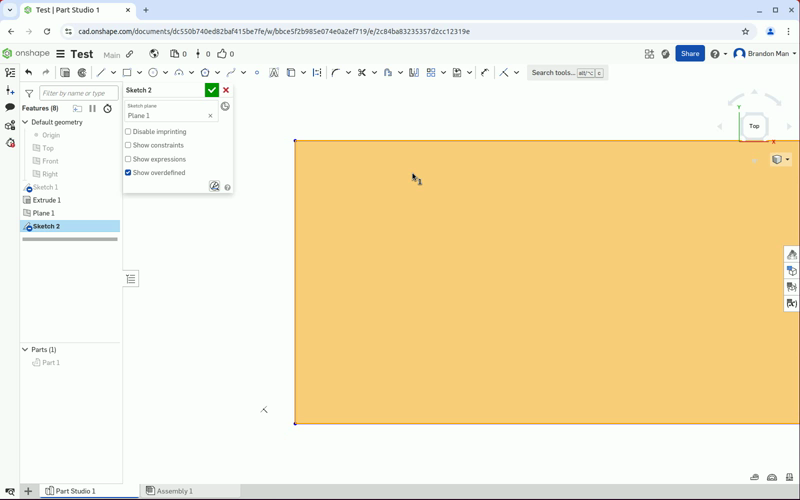
scroll(-6)
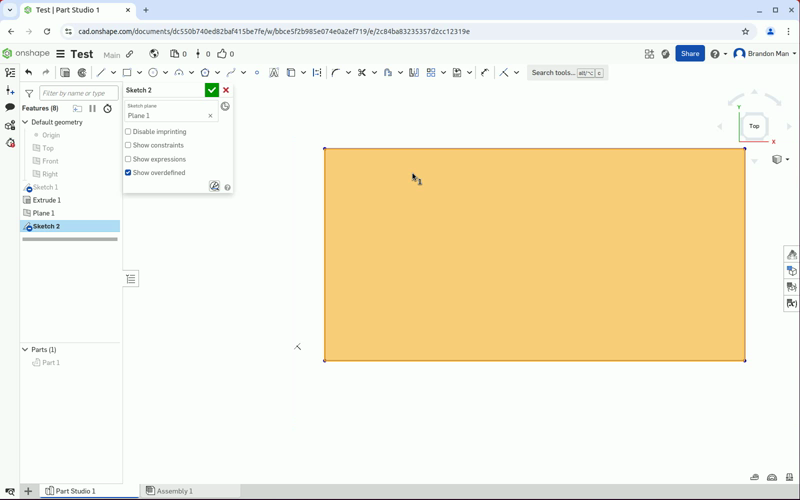
scroll(-6)
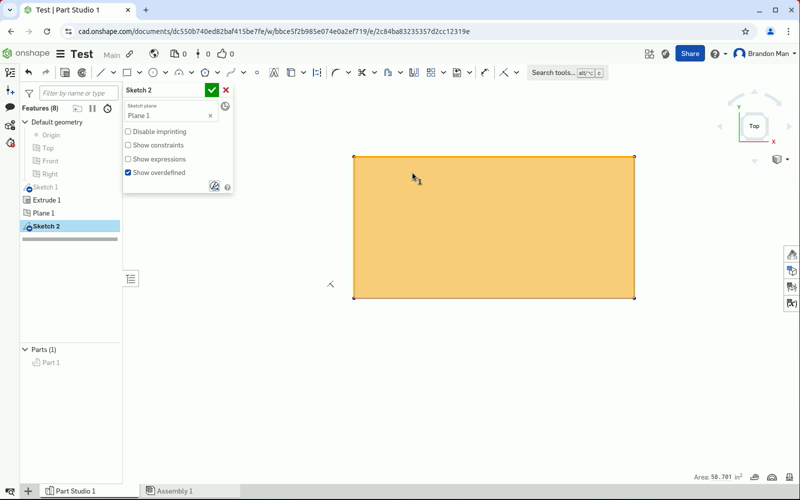
scroll(-6)
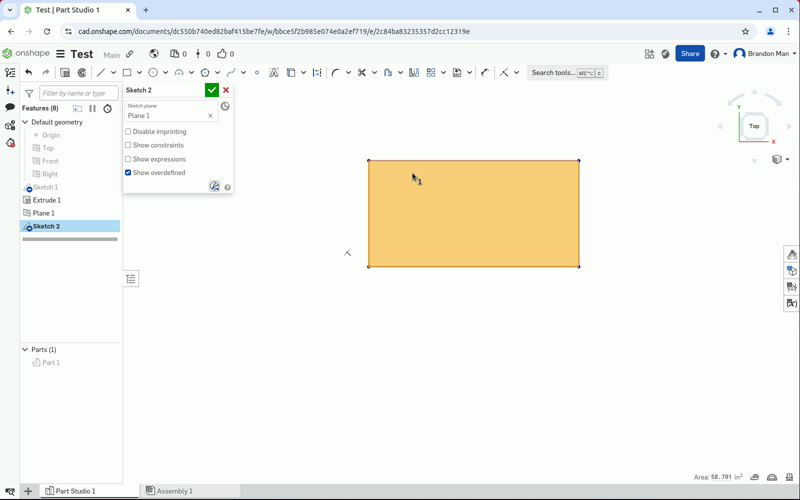
scroll(-6)
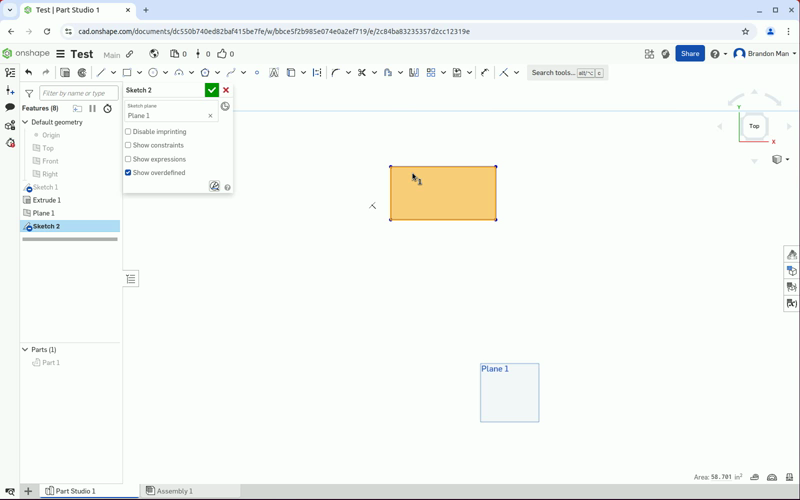
scroll(-6)
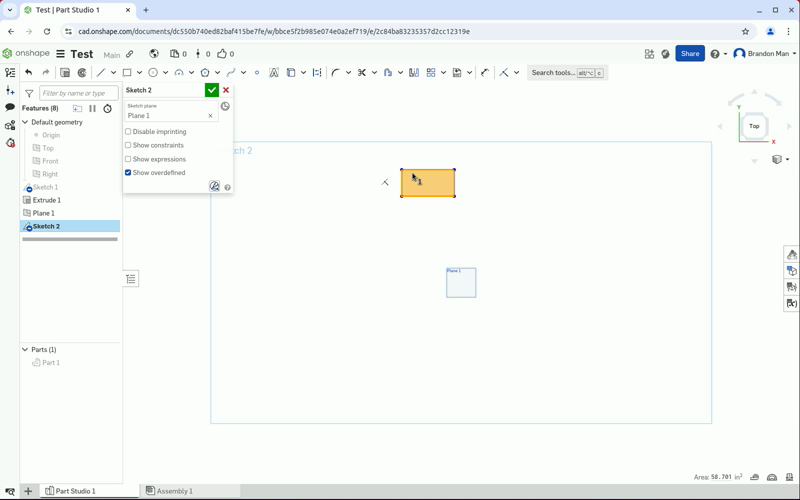
mouse_move(73, 352)
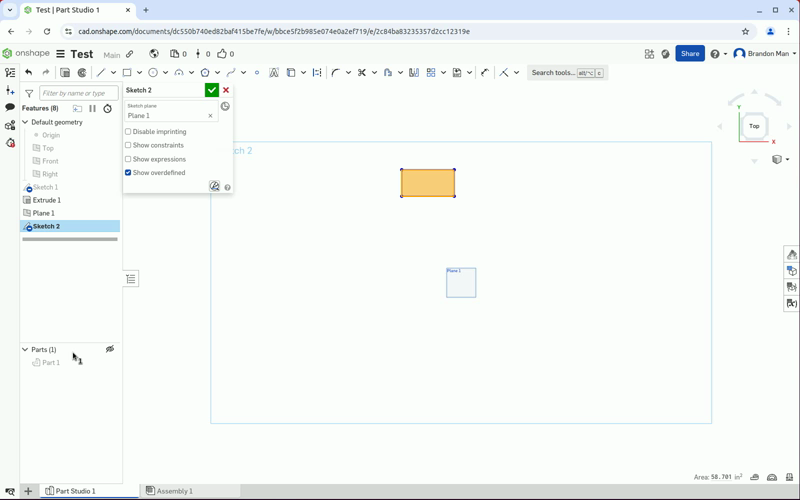
key(shift+y)
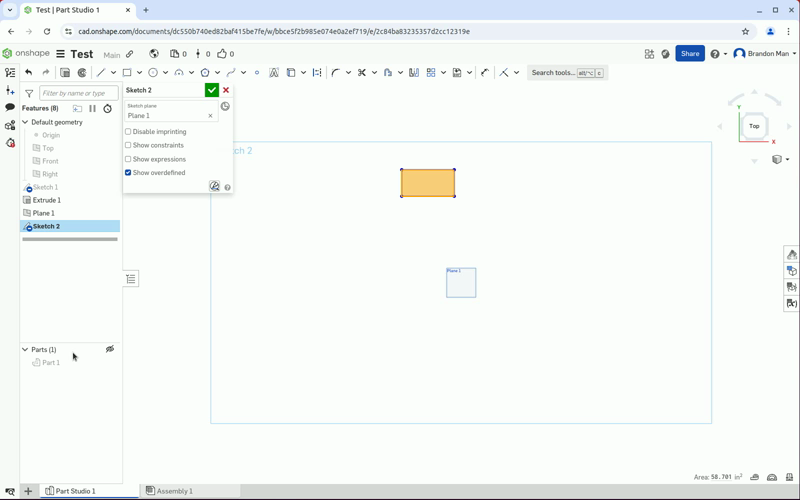
key(shift+e)
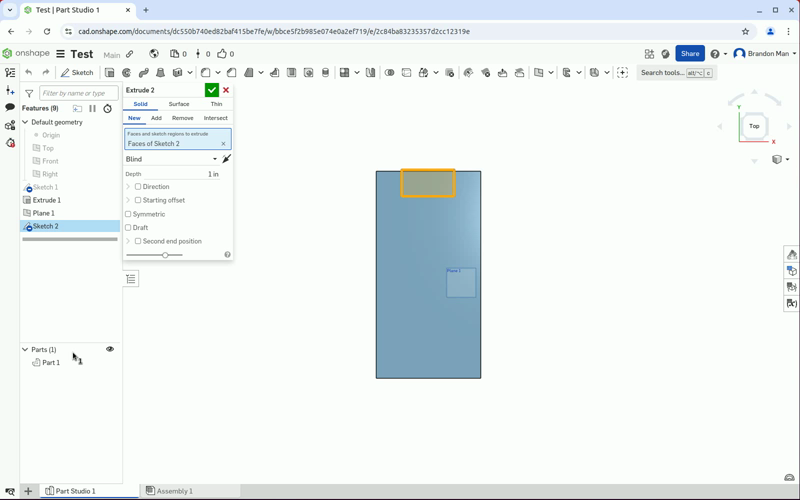
mouse_move(143, 106)
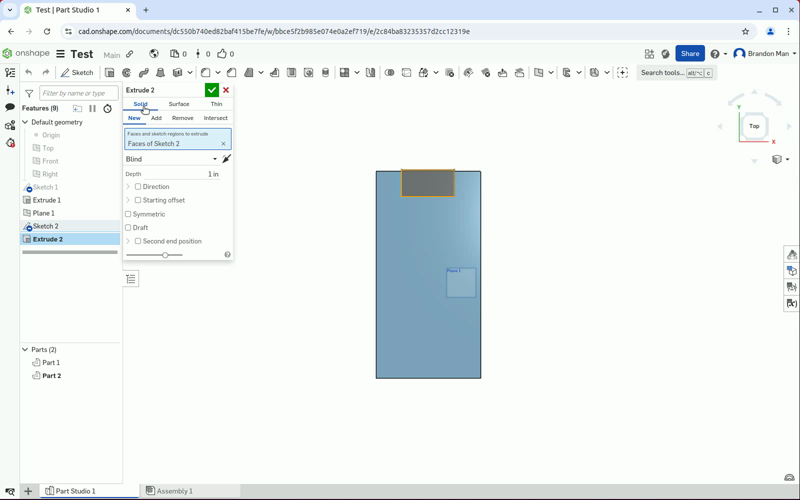
click(143, 106)
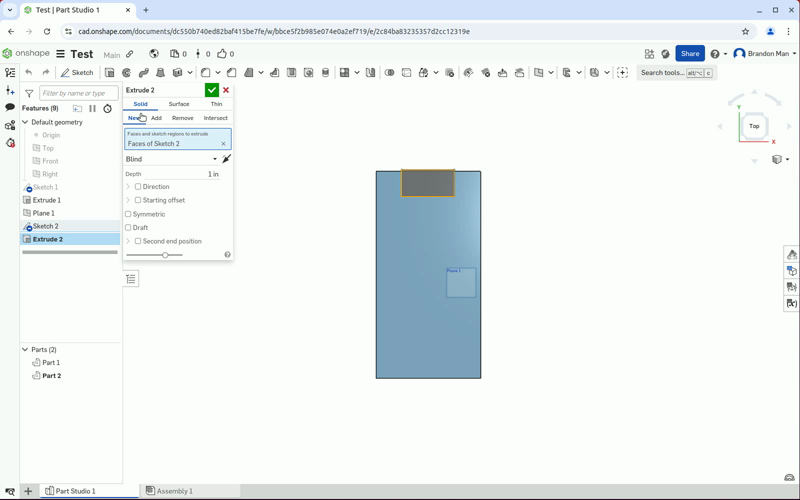
mouse_move(137, 120)
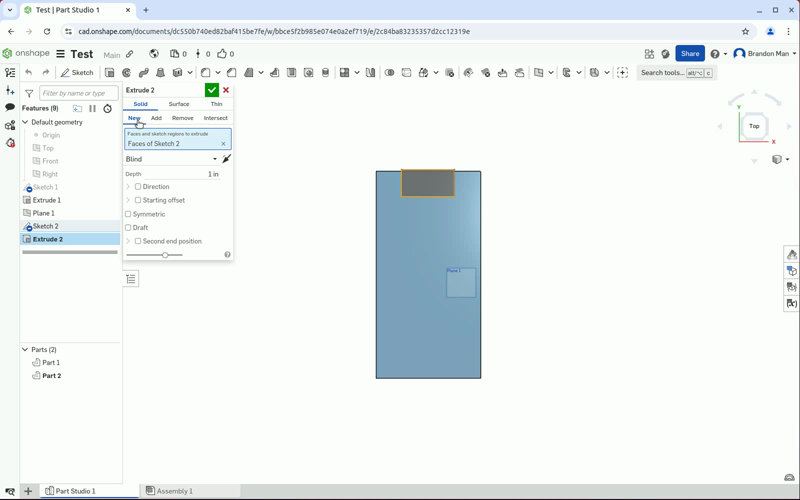
click(137, 120)
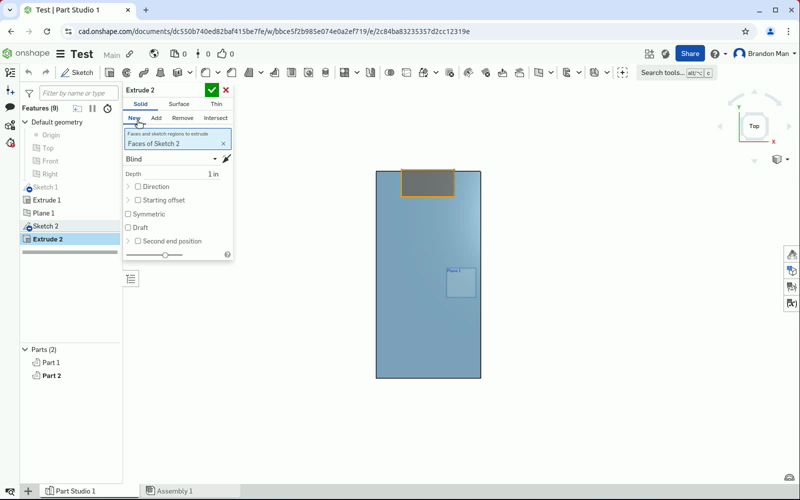
key(tab, 4)
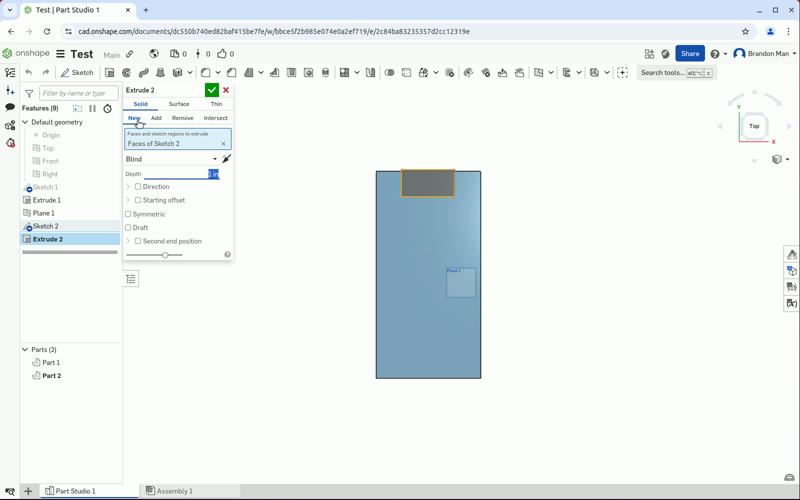
text(5.296)
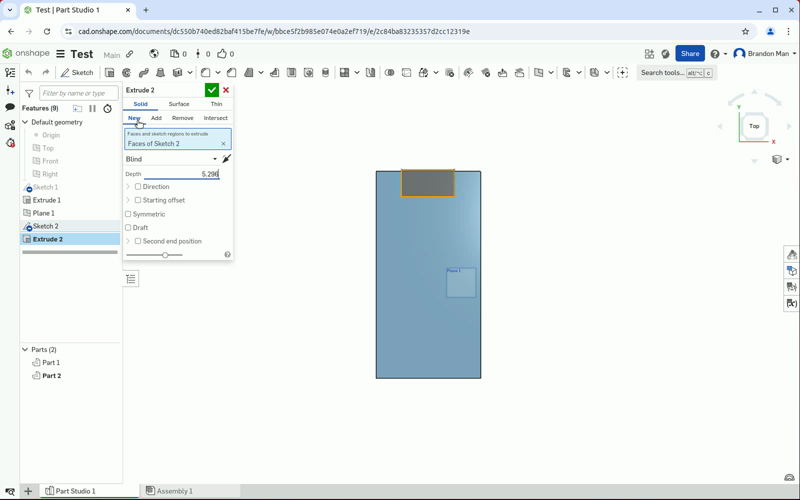
key(enter)
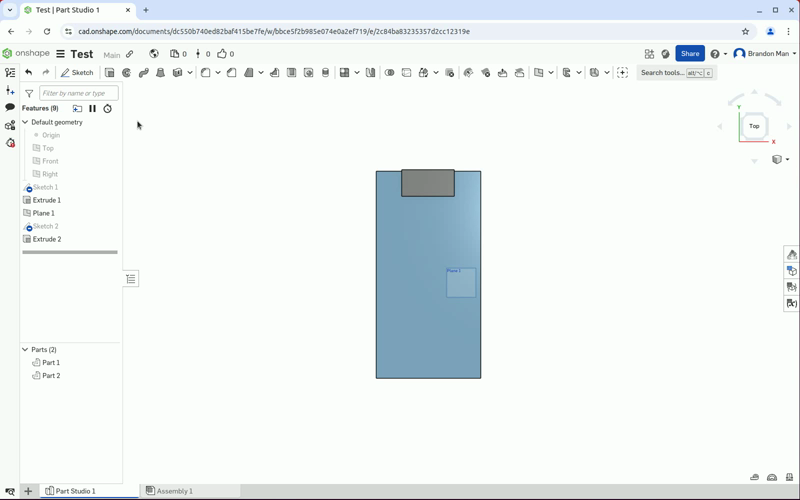
key(shift+h)
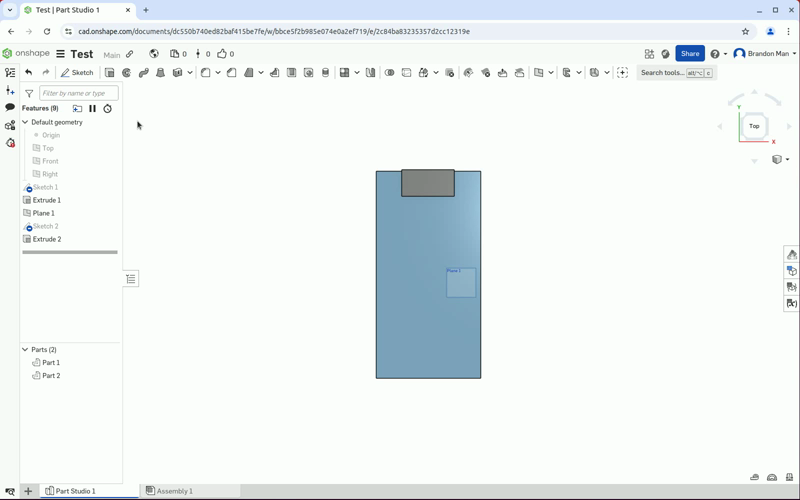
key(shift+h)
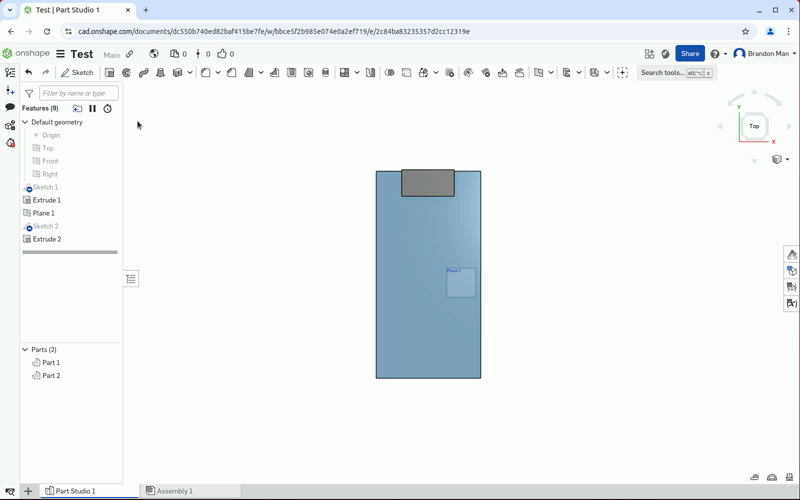
mouse_move(73, 189)
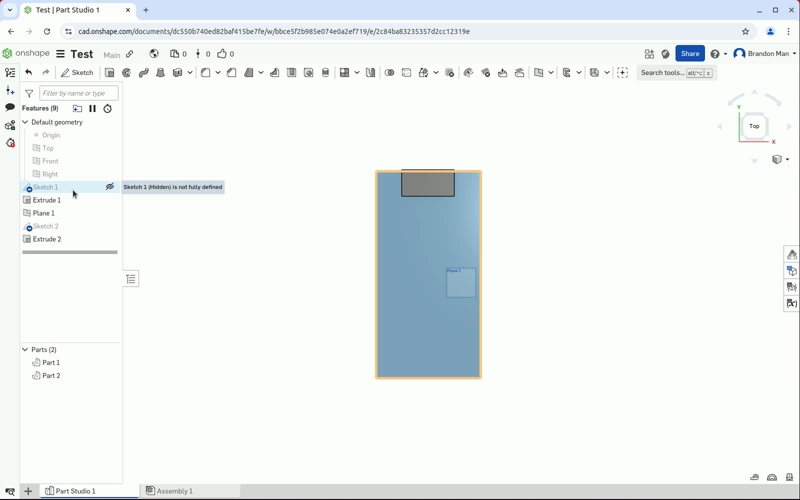
click(73, 189)
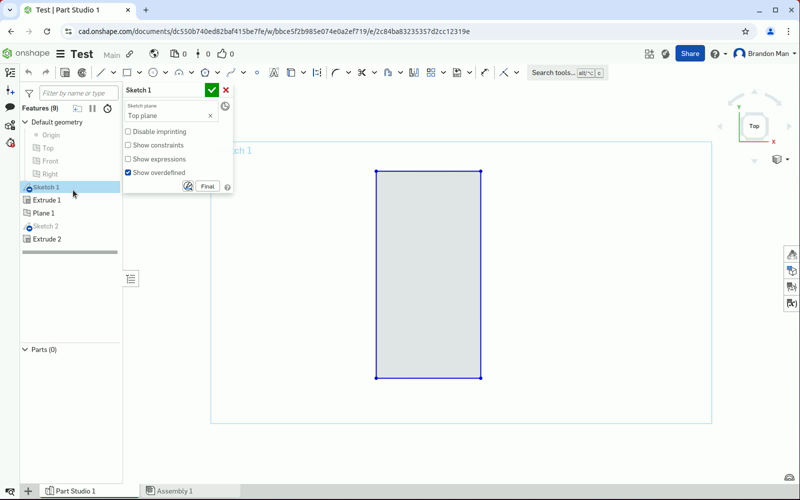
mouse_move(229, 92)
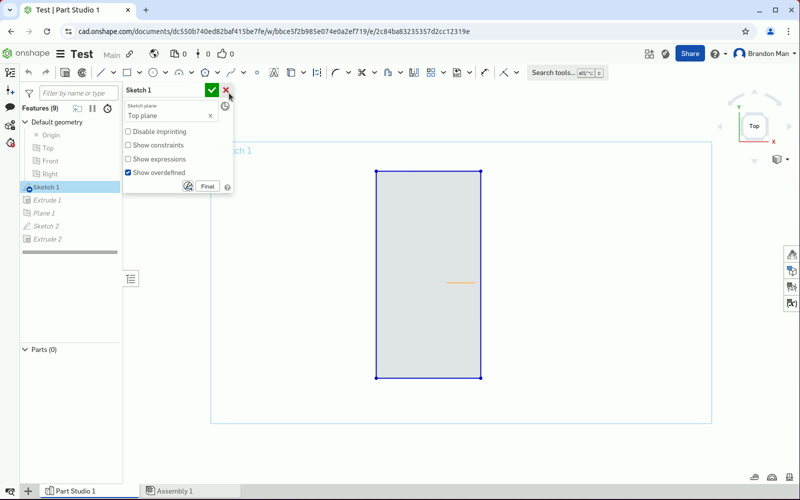
click(229, 92)
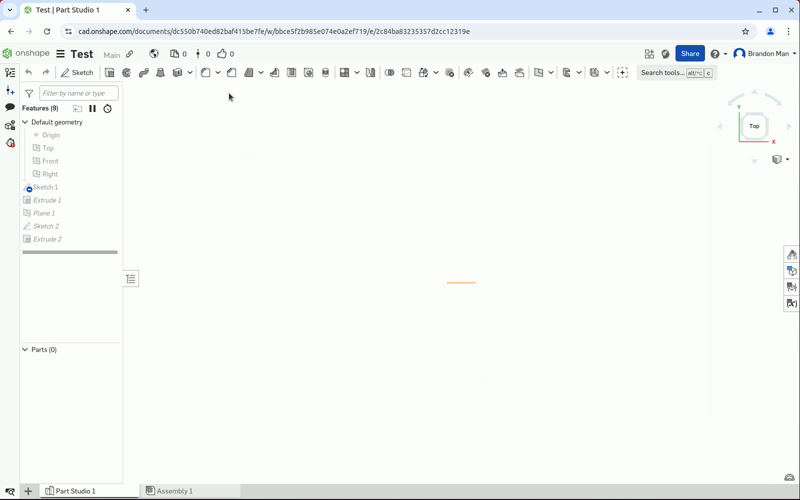
key(shift+s)
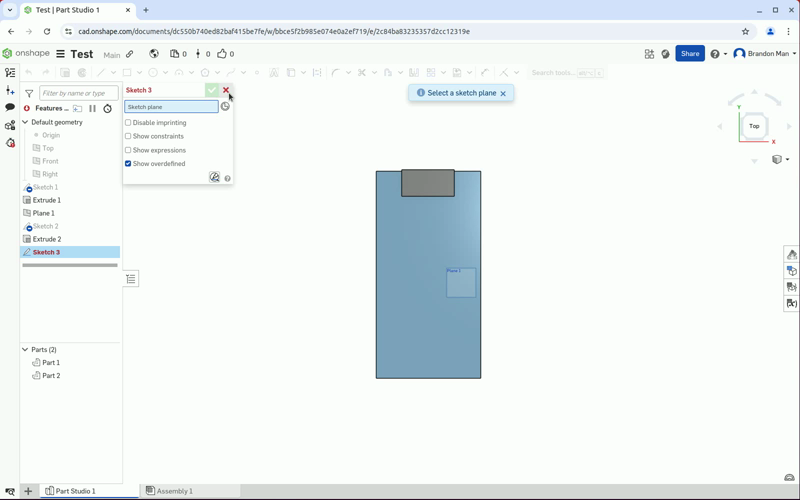
mouse_move(73, 215)
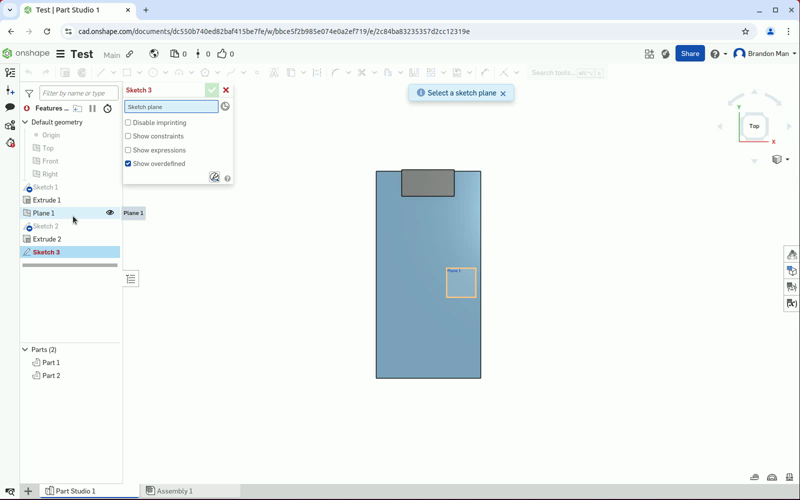
click(73, 215)
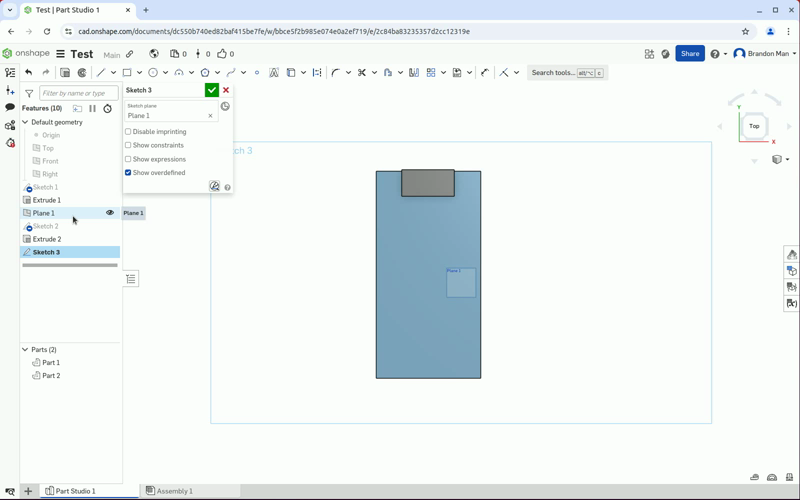
mouse_move(73, 352)
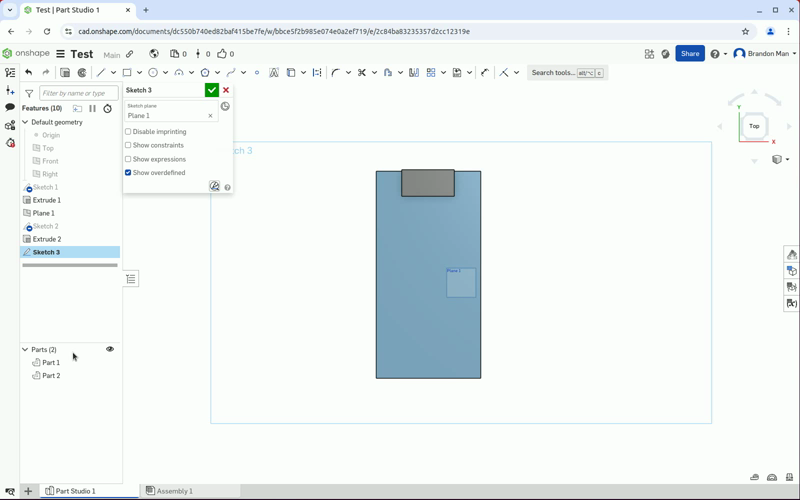
key(y)
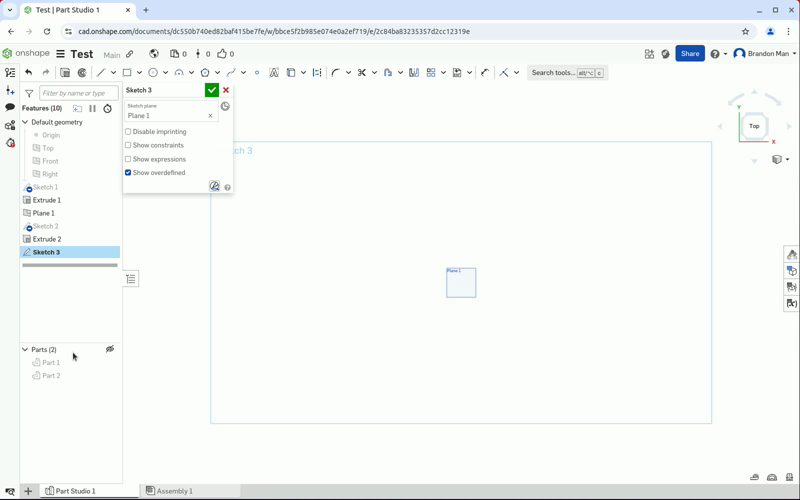
key(l)
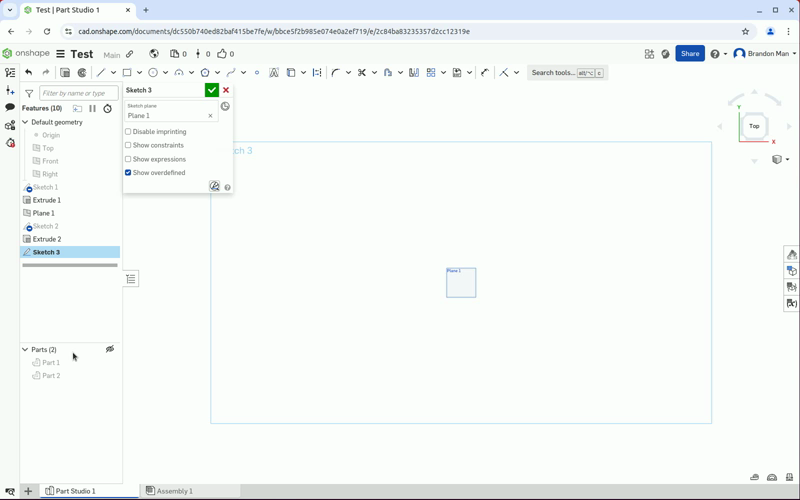
key_down(shift)
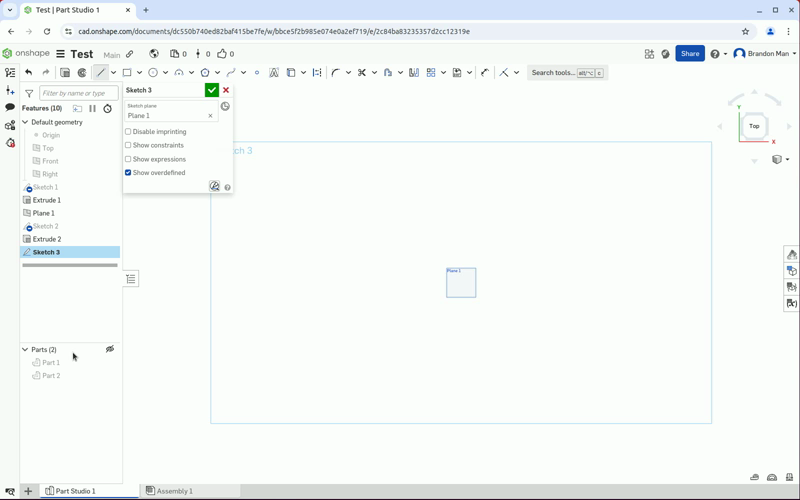
mouse_move(376, 326)
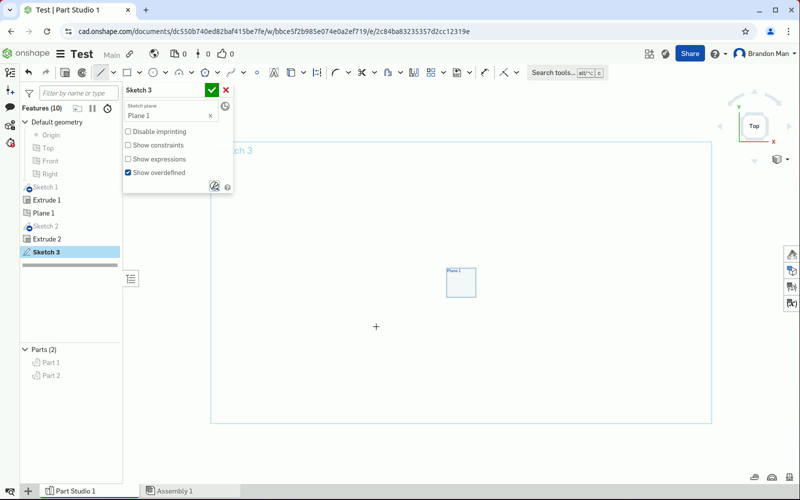
click(376, 326)
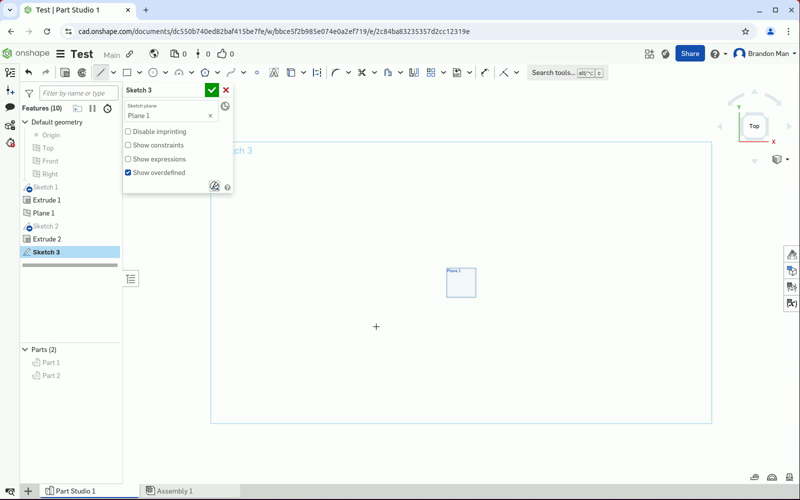
key_up(shift)
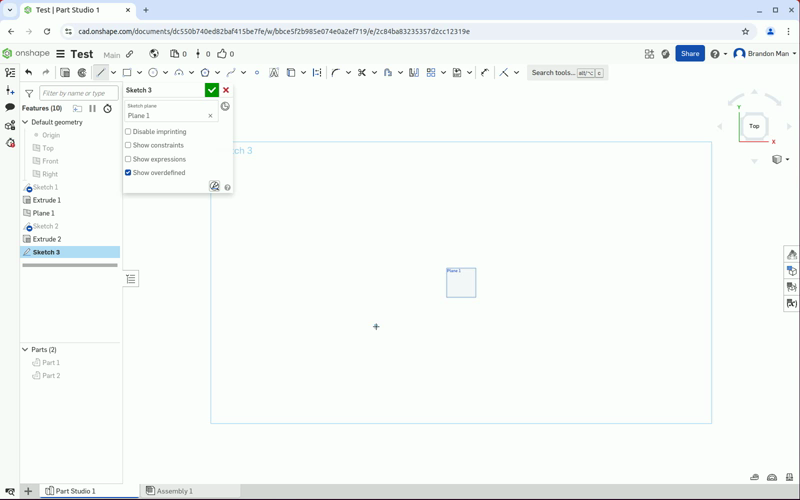
key_down(shift)
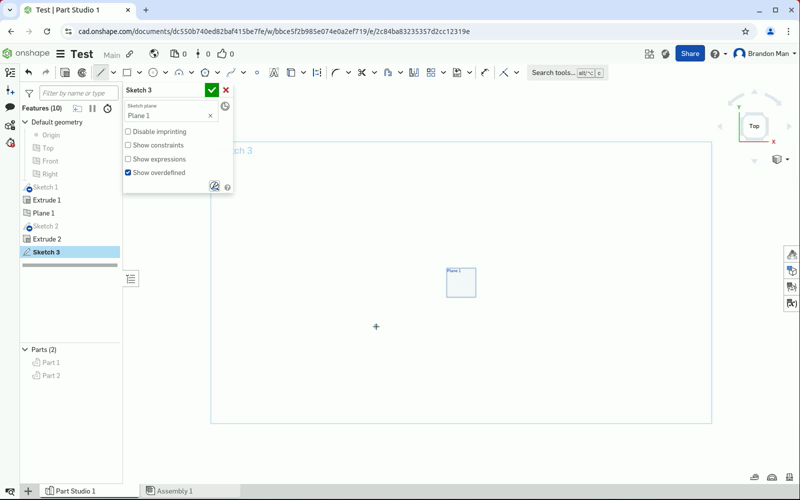
mouse_move(406, 326)
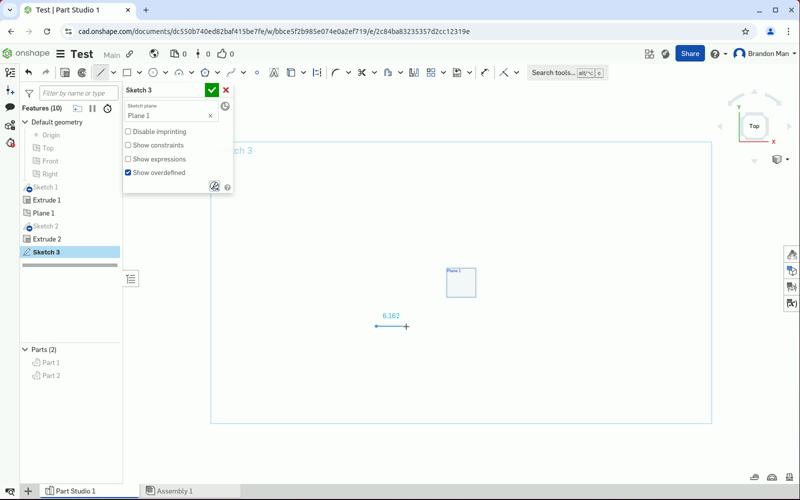
mouse_move(403, 326)
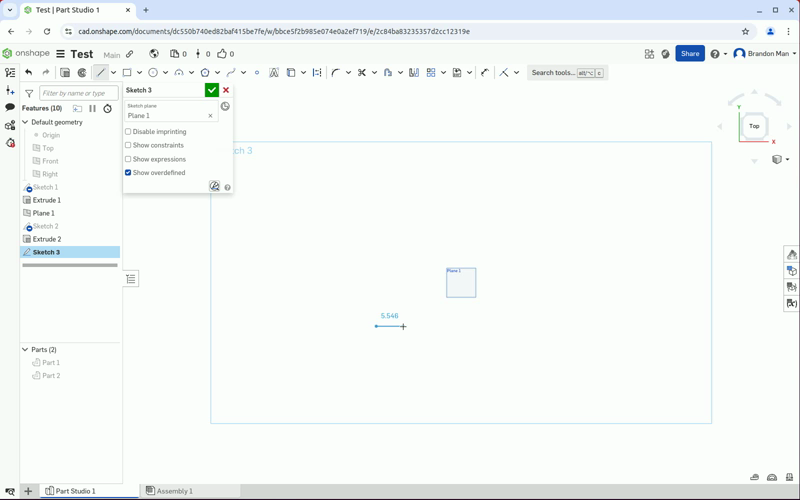
click(403, 326)
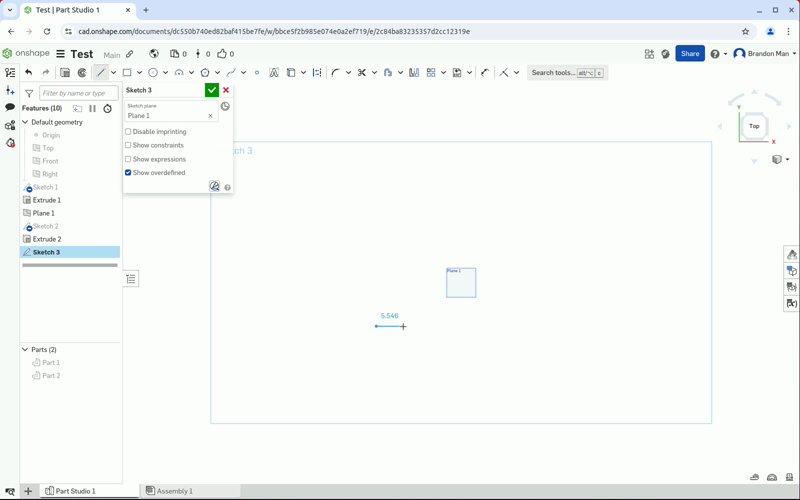
key_up(shift)
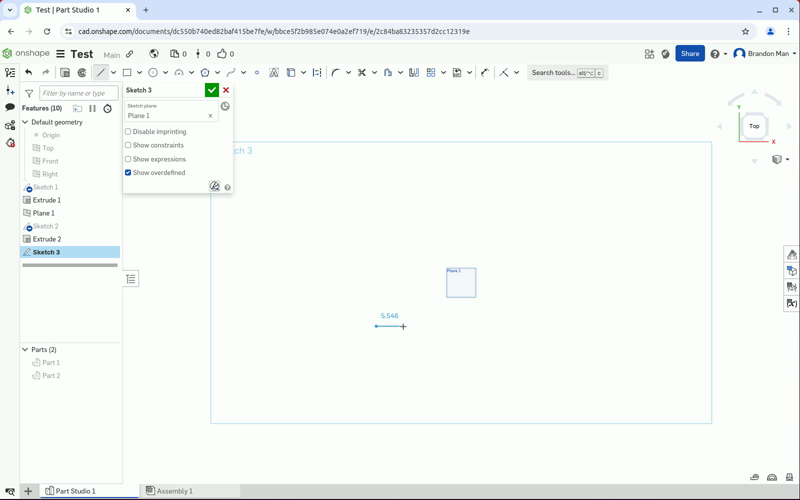
key_down(shift)
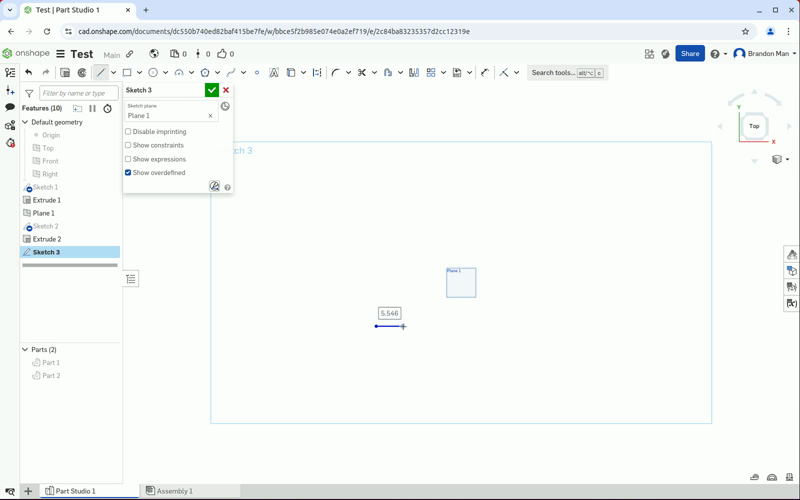
mouse_move(403, 247)
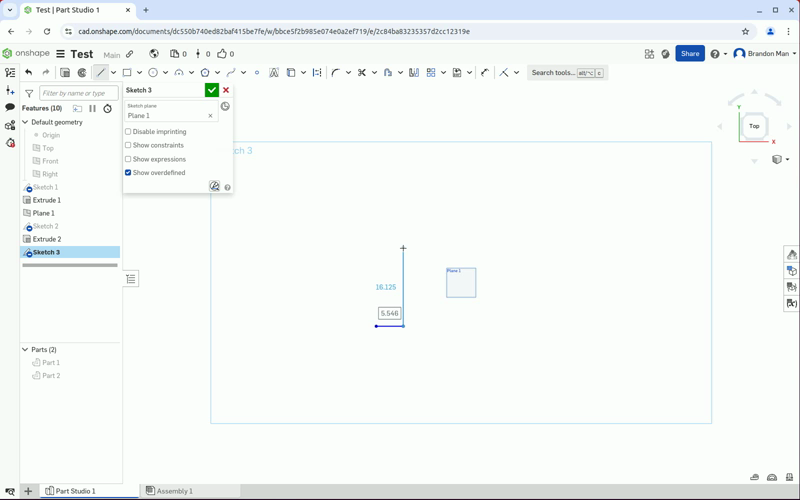
click(403, 247)
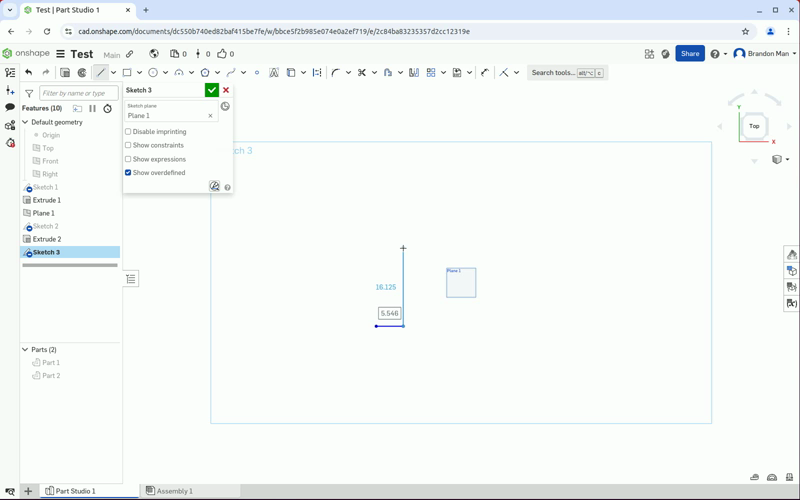
key_up(shift)
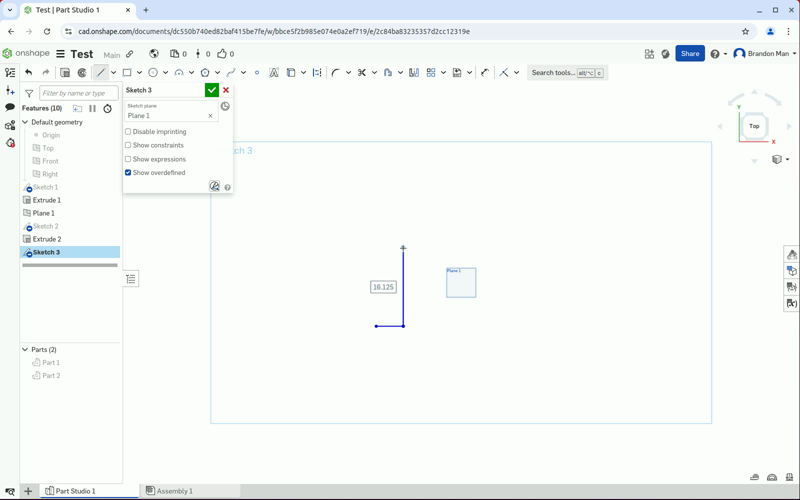
key_down(shift)
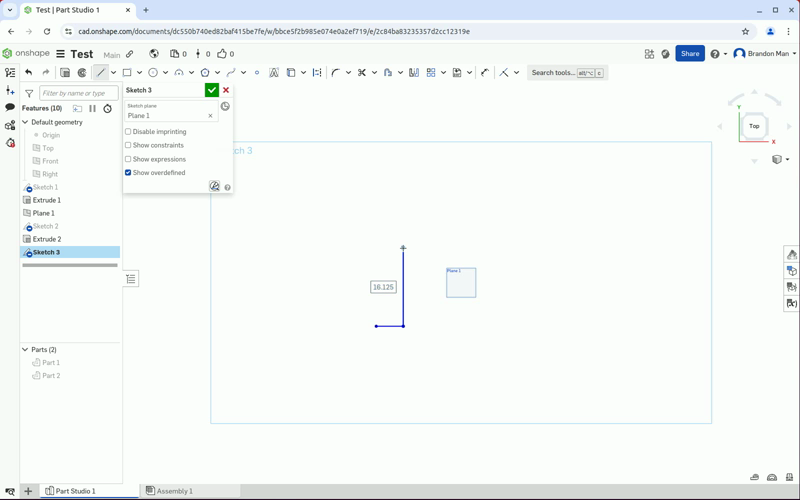
mouse_move(433, 247)
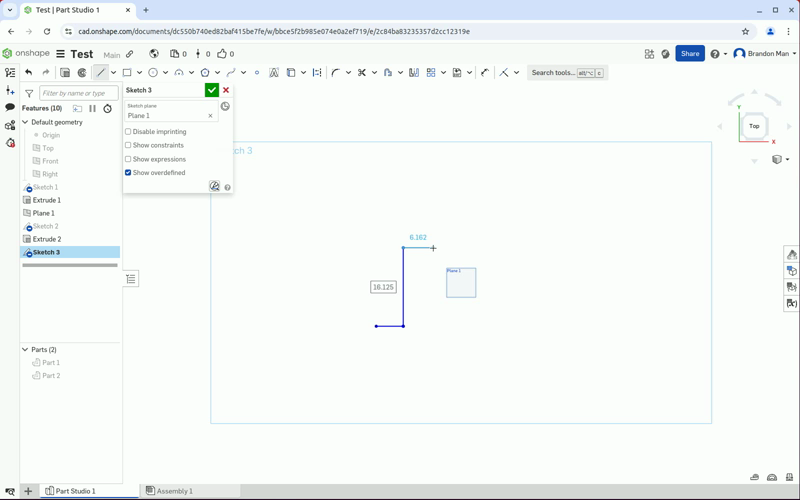
mouse_move(376, 247)
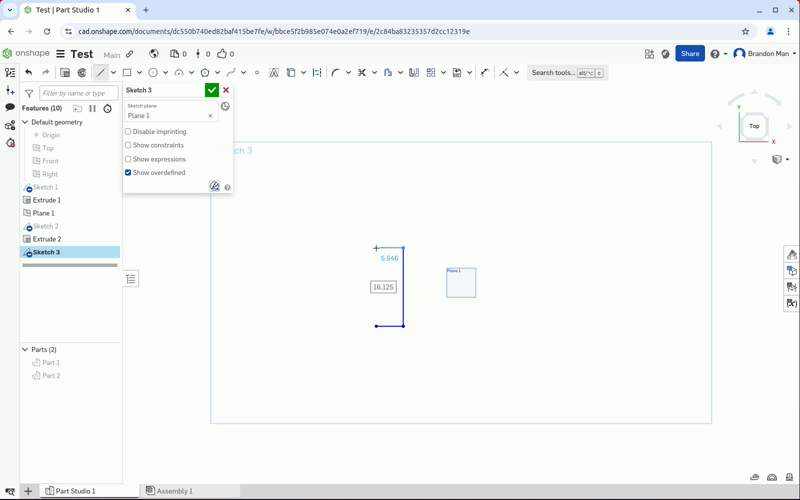
click(376, 247)
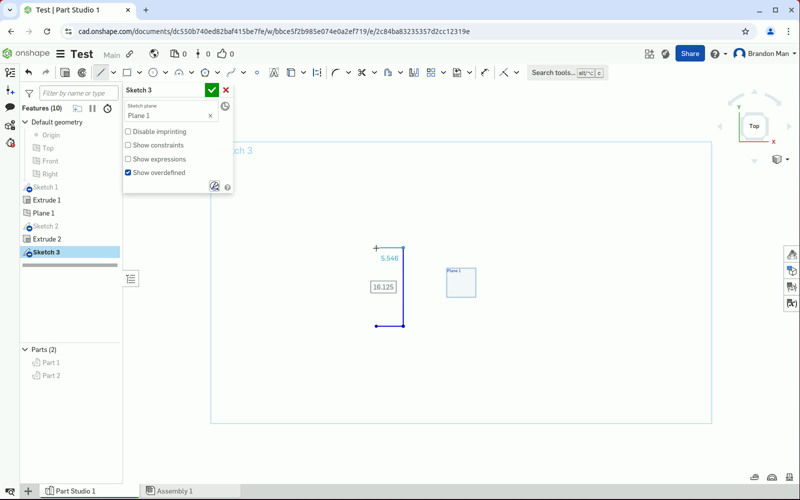
key_up(shift)
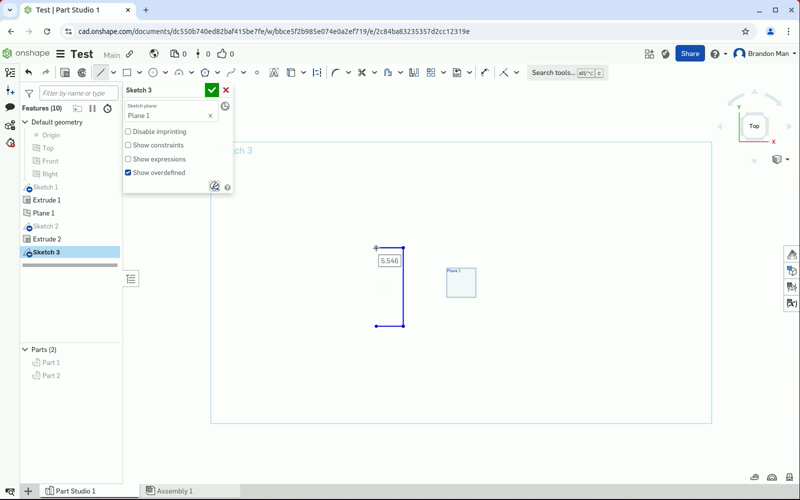
key_down(shift)
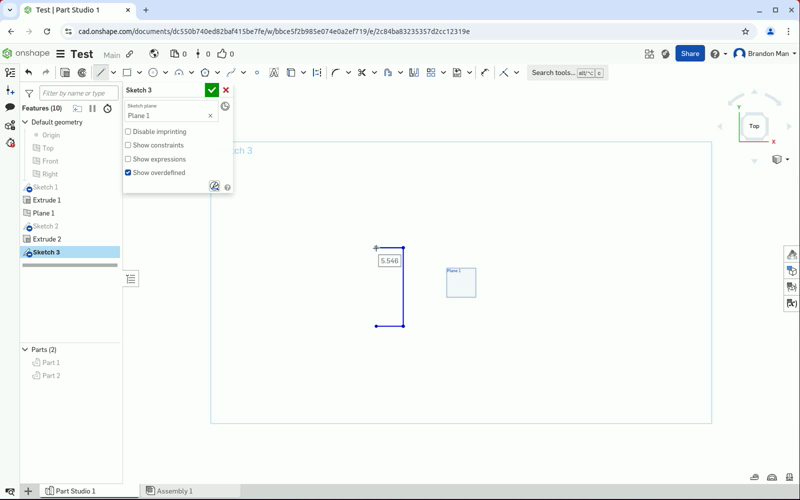
mouse_move(376, 326)
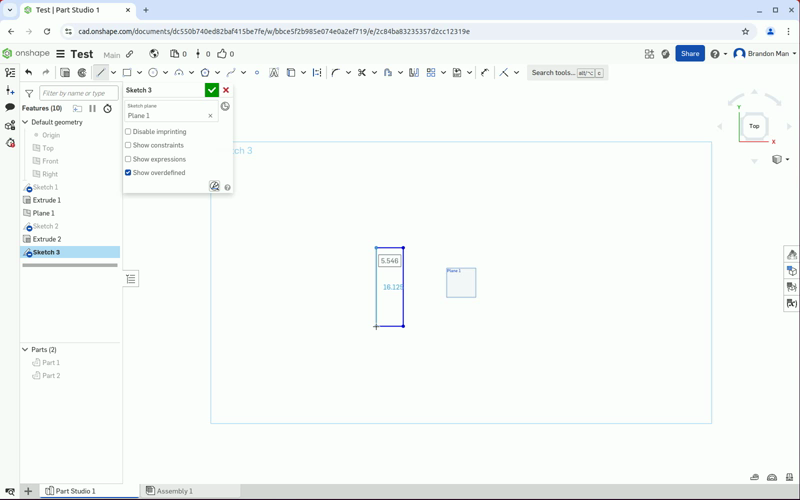
key_up(shift)
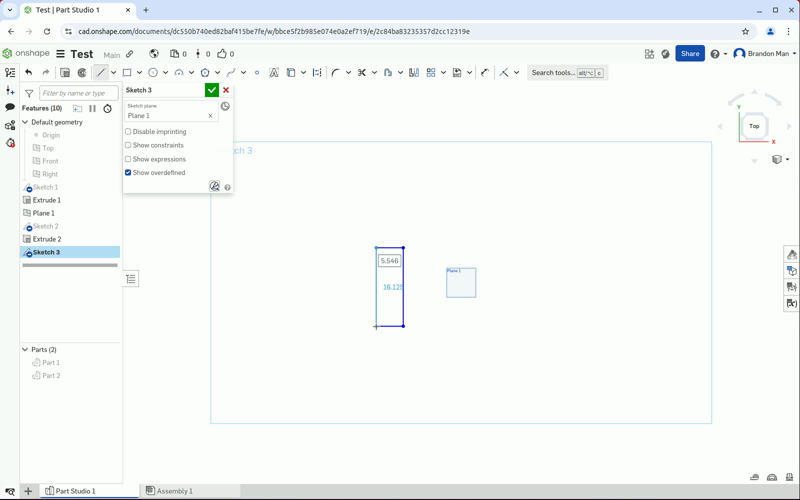
click(376, 326)
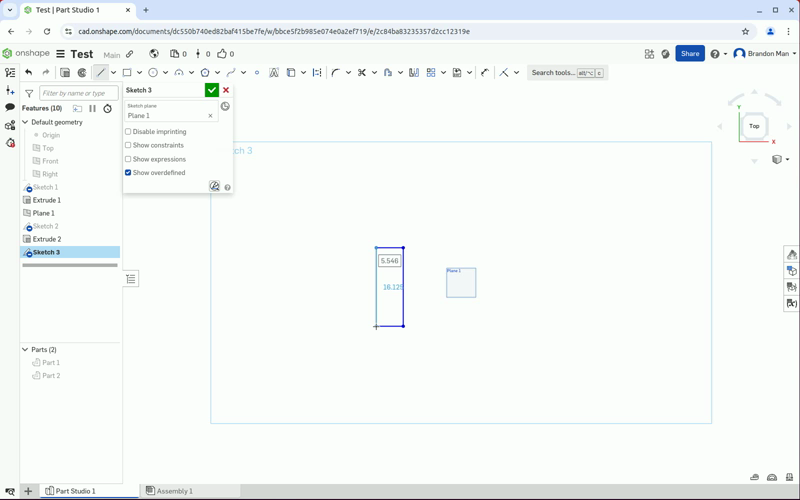
key(esc)
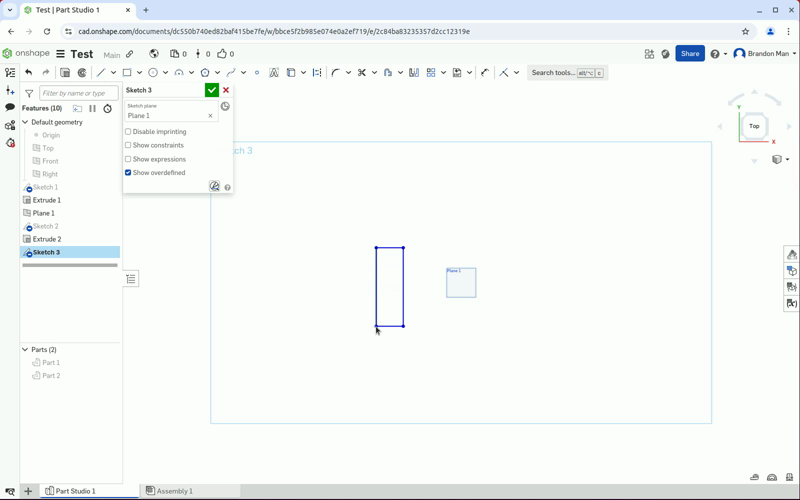
mouse_move(384, 296)
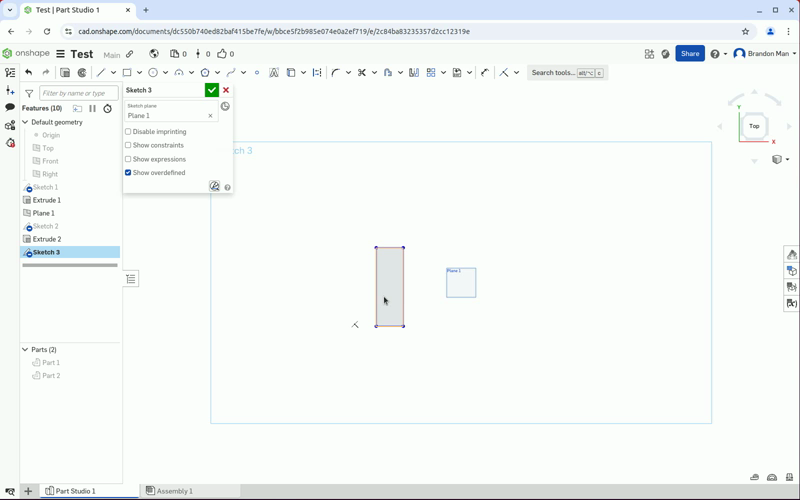
click(384, 296)
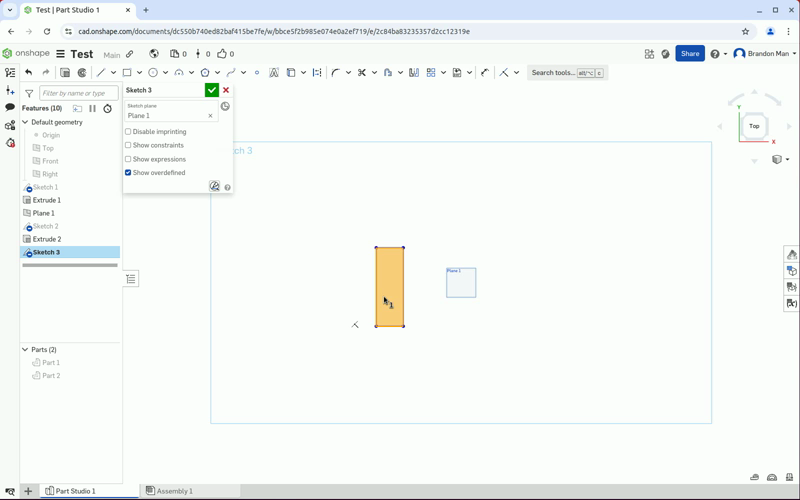
mouse_move(73, 352)
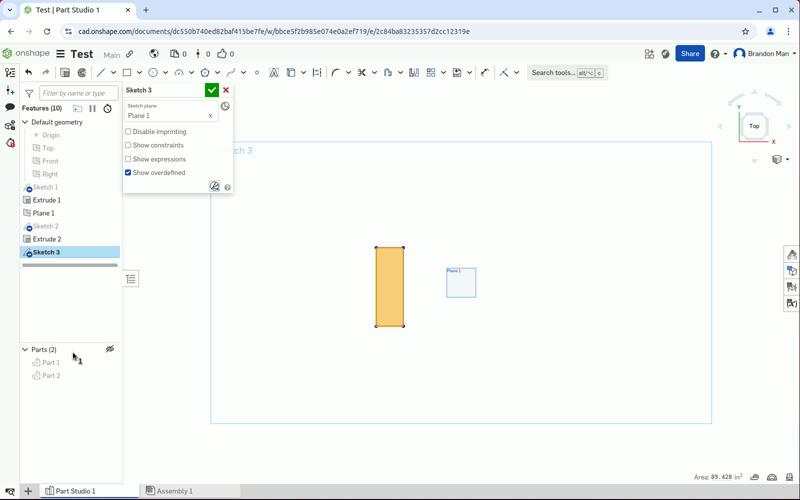
key(shift+y)
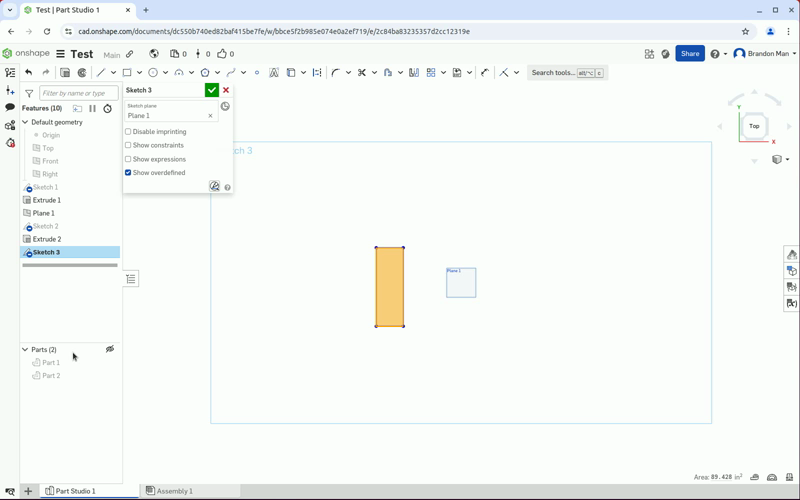
key(shift+e)
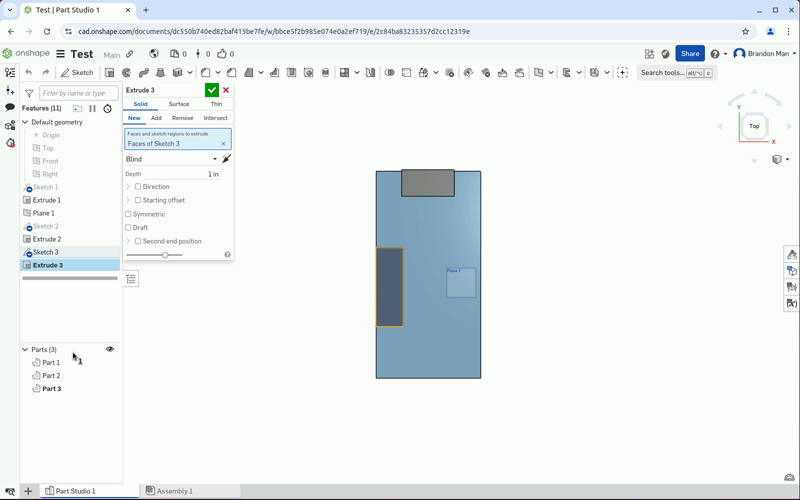
mouse_move(143, 106)
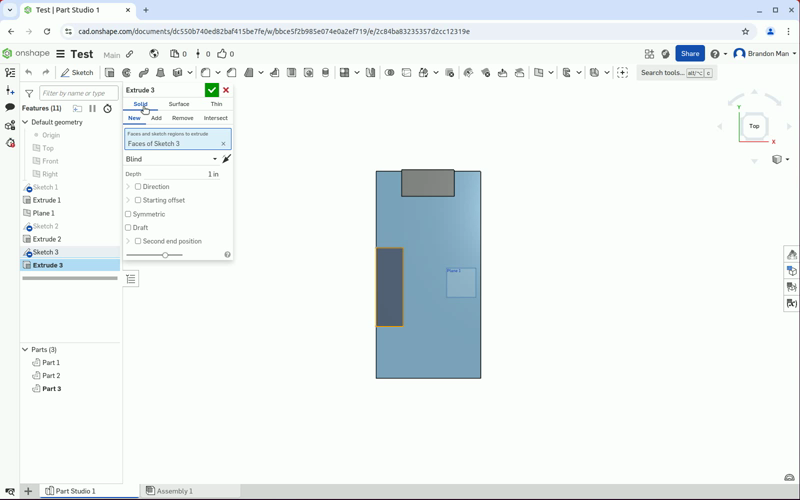
click(143, 106)
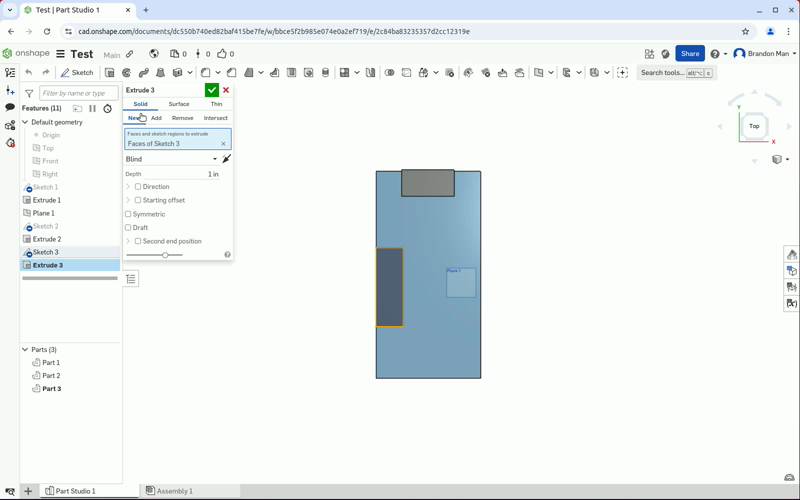
mouse_move(137, 120)
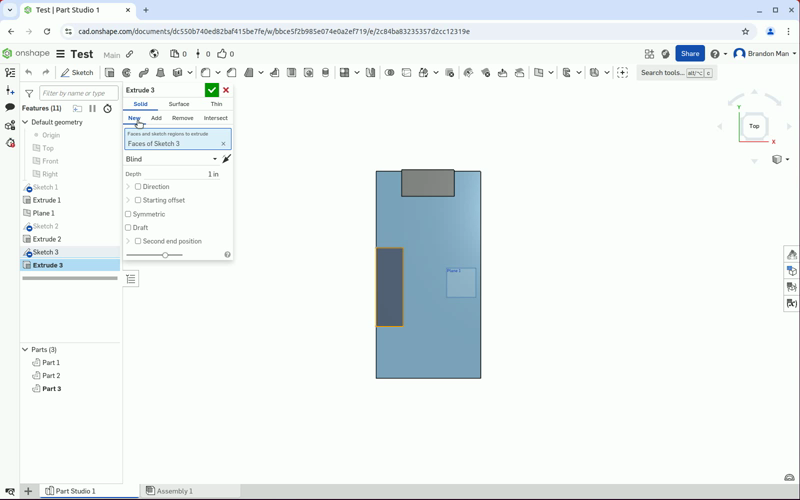
click(137, 120)
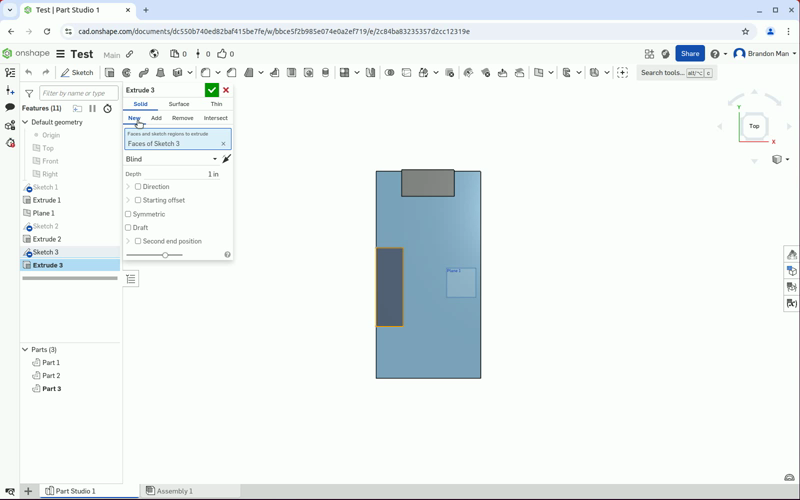
key(tab, 4)
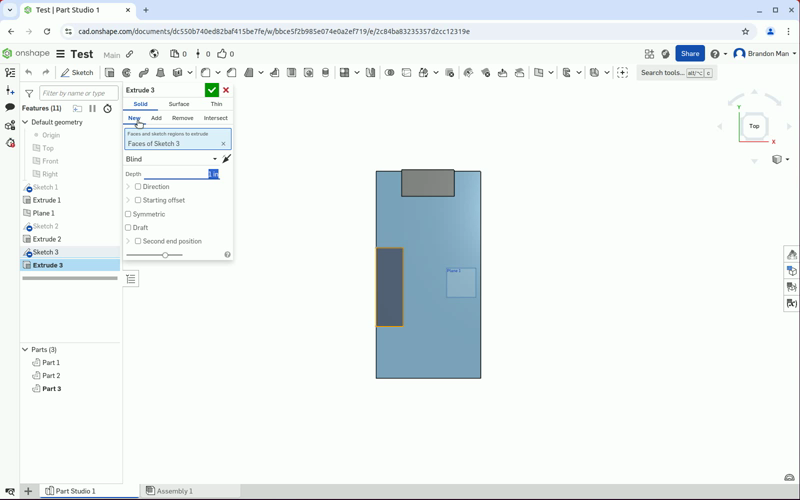
text(5.296)
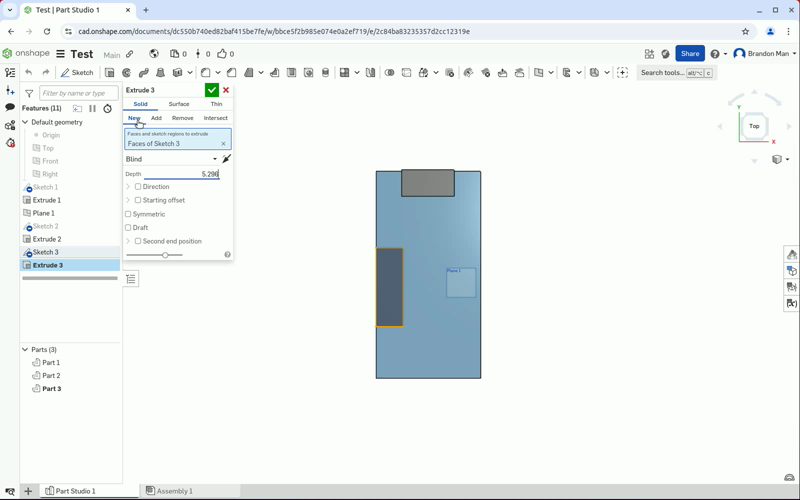
key(enter)
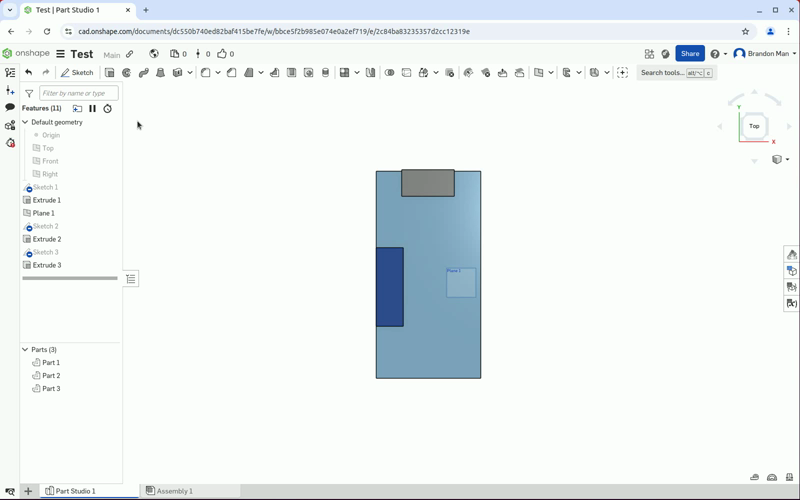
key(shift+h)
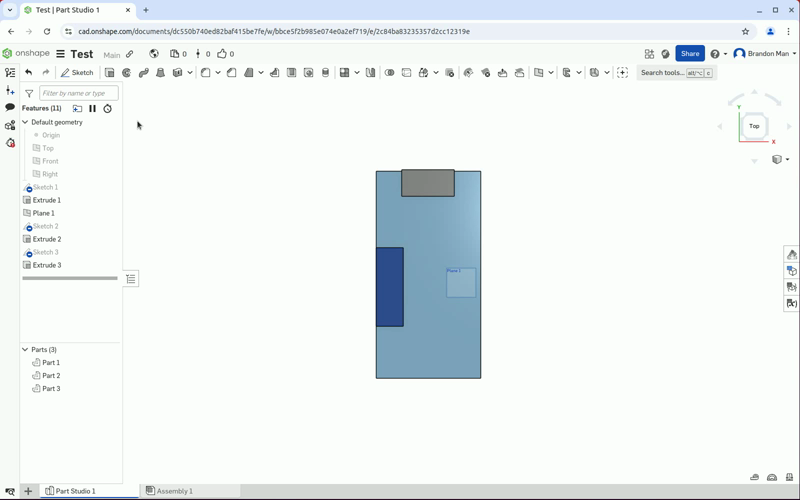
key(shift+h)
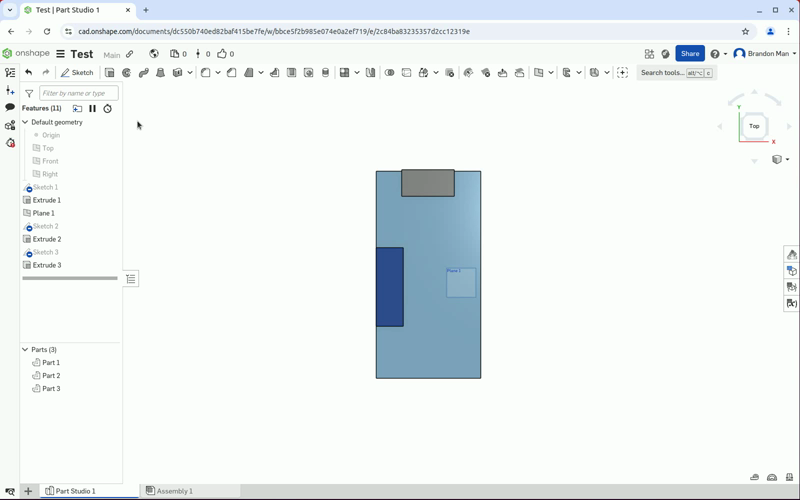
mouse_move(73, 189)
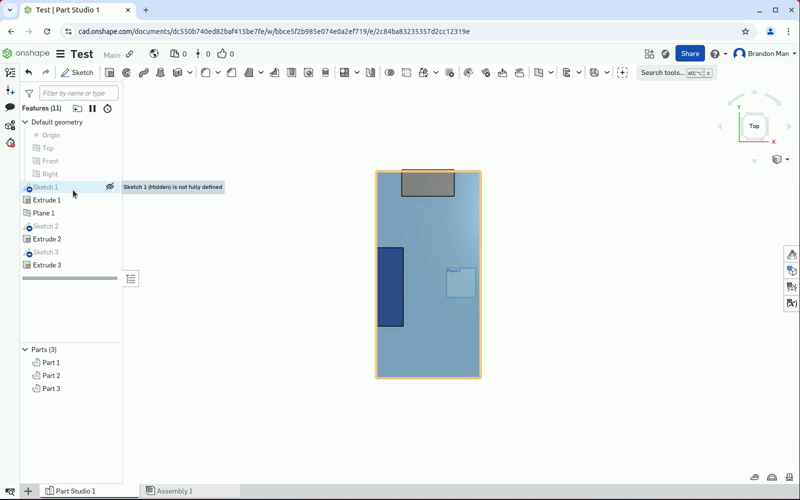
click(73, 189)
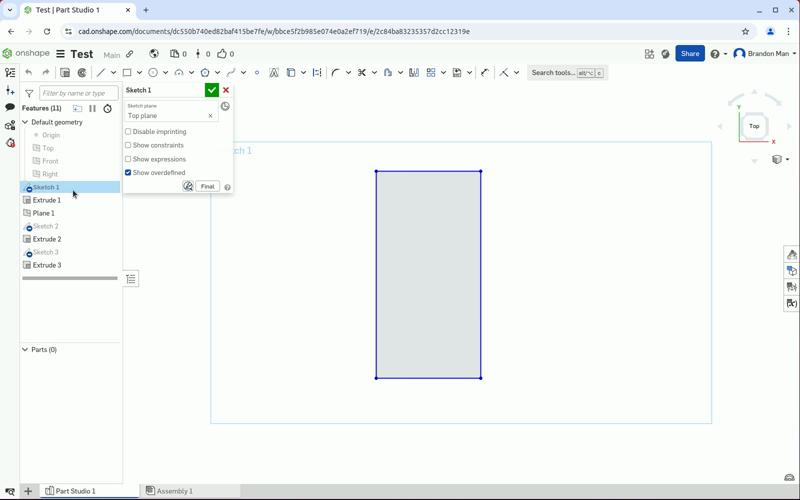
mouse_move(229, 92)
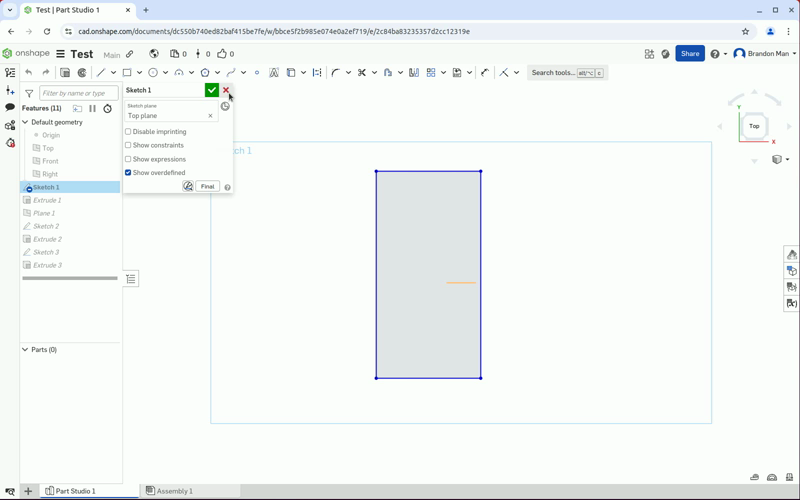
click(229, 92)
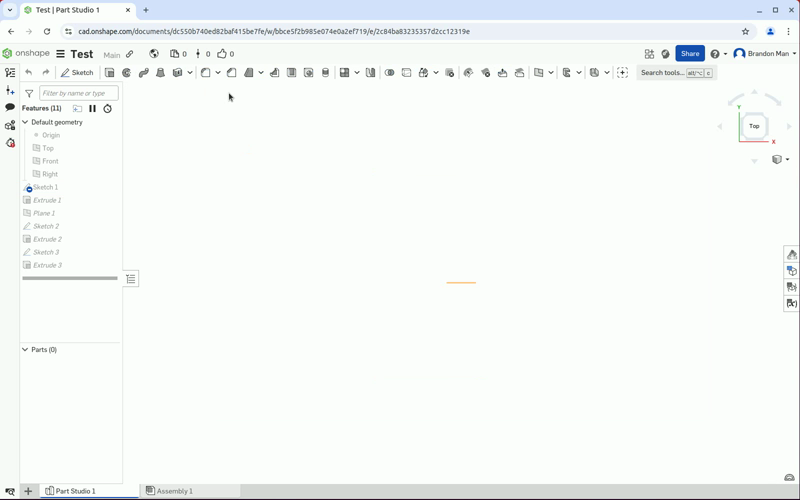
key(shift+s)
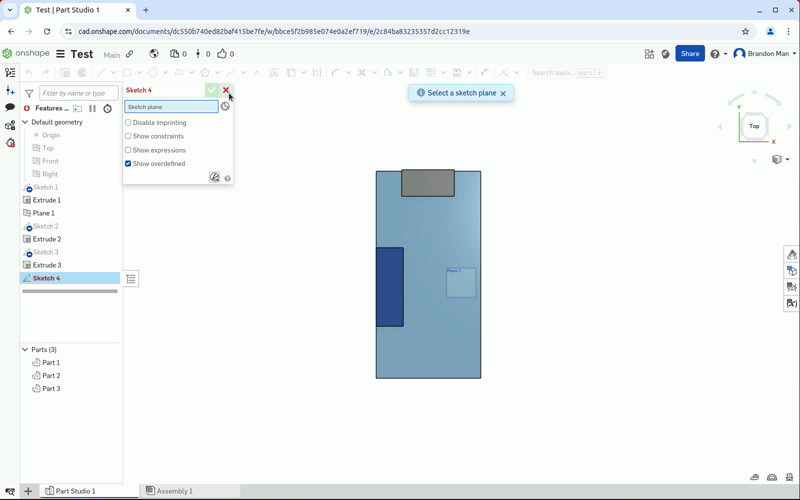
mouse_move(73, 215)
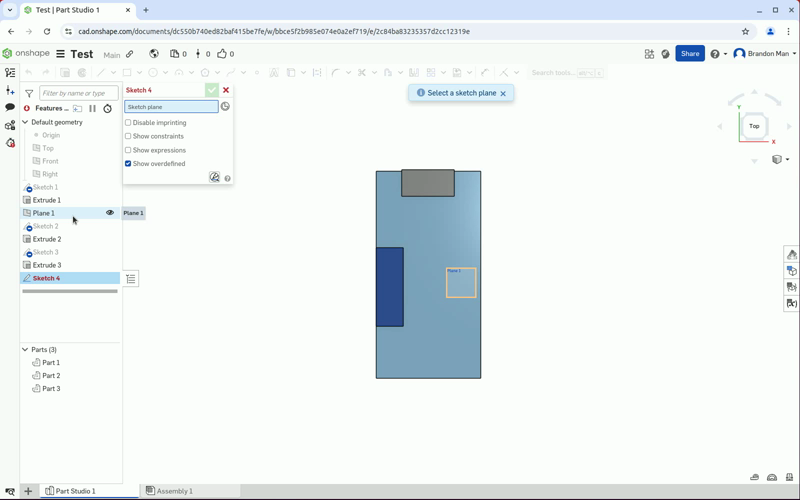
click(73, 215)
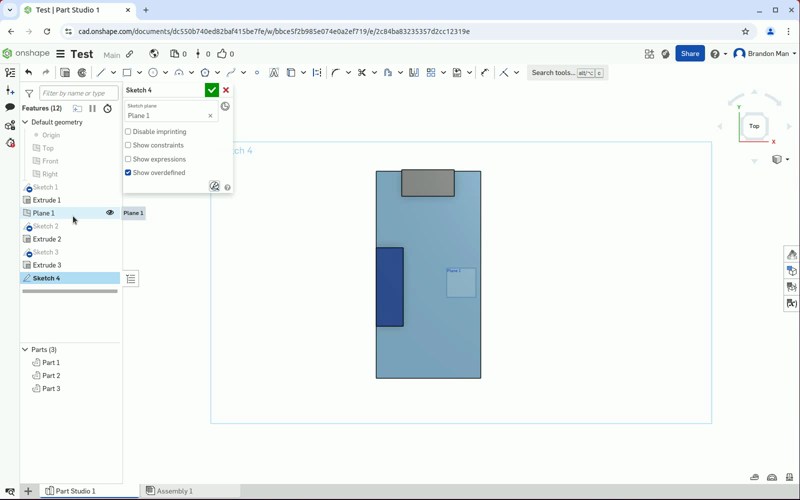
mouse_move(73, 352)
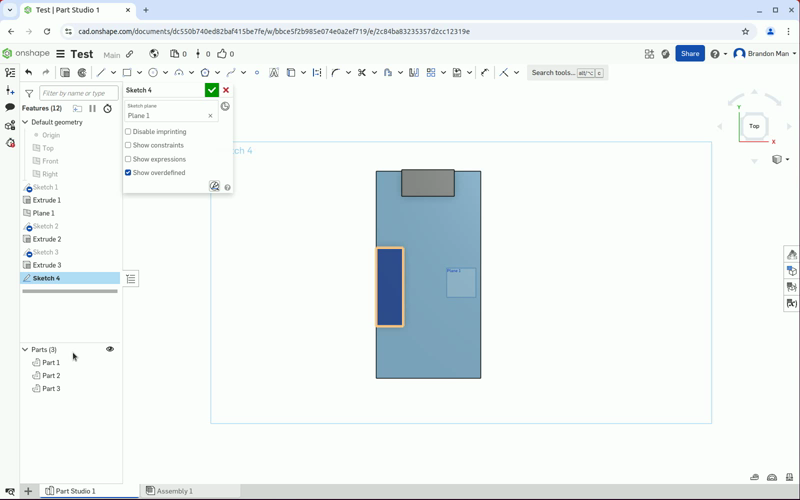
key(y)
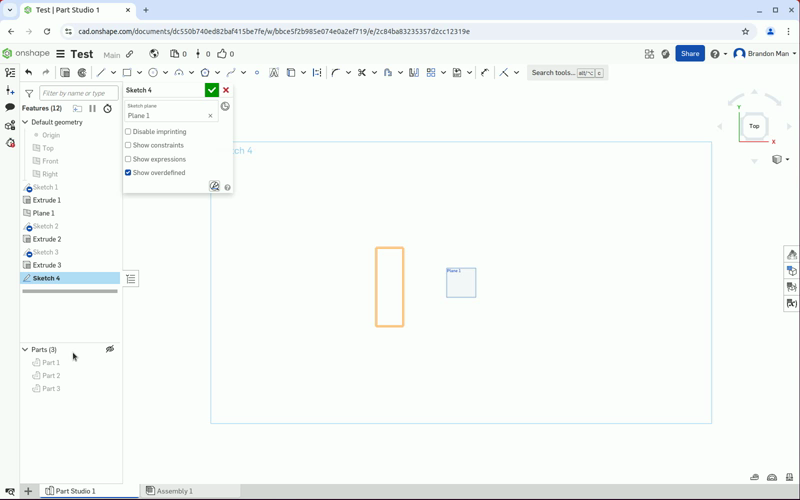
key(l)
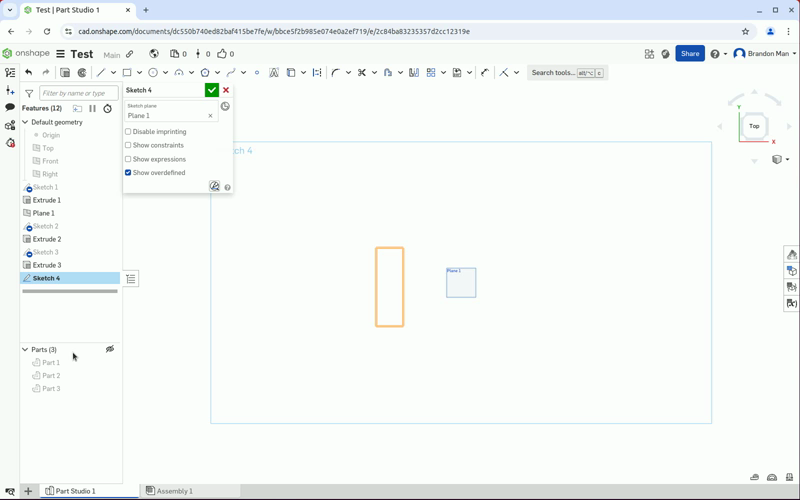
key_down(shift)
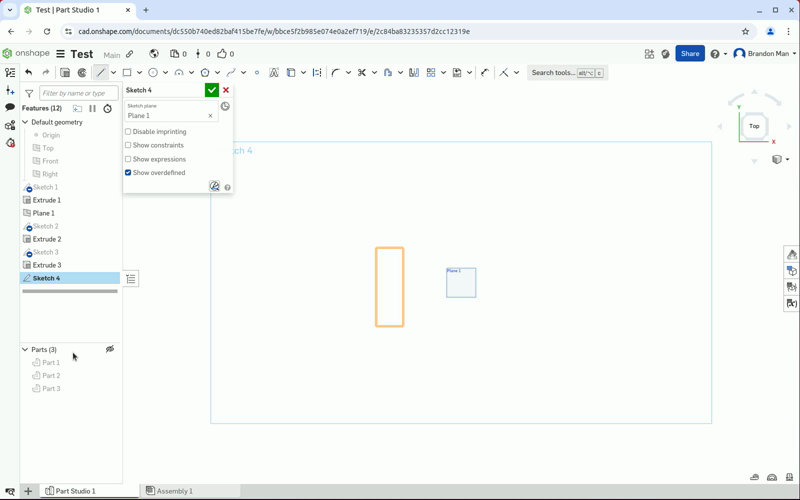
mouse_move(453, 326)
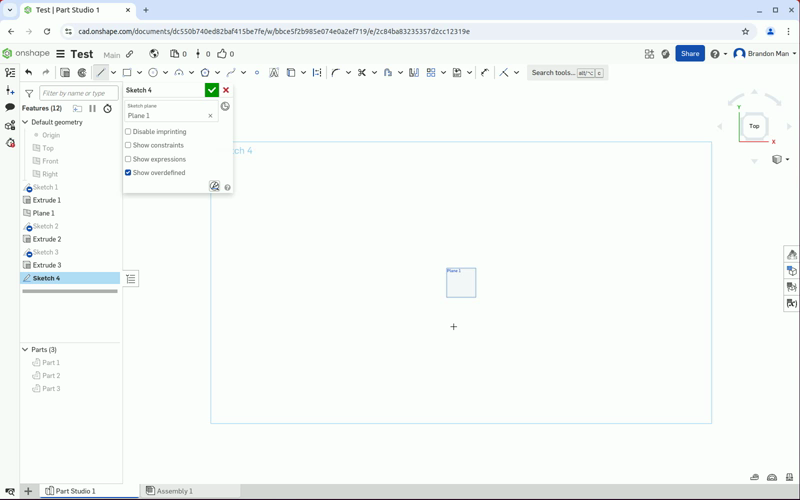
click(453, 326)
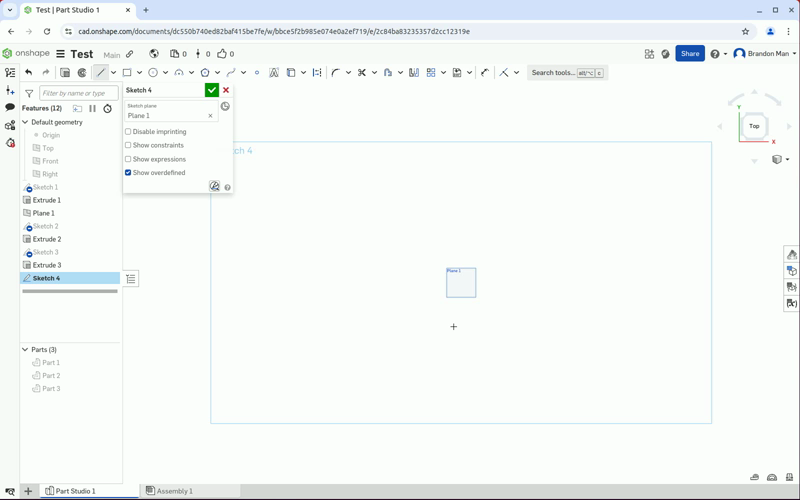
key_up(shift)
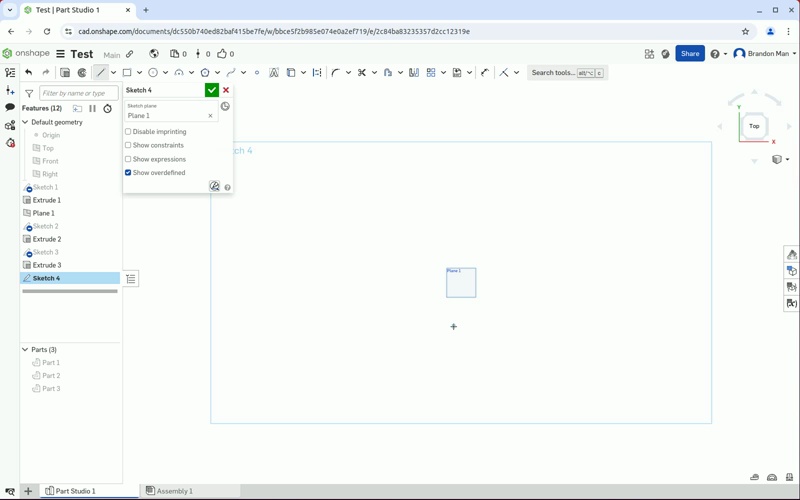
key_down(shift)
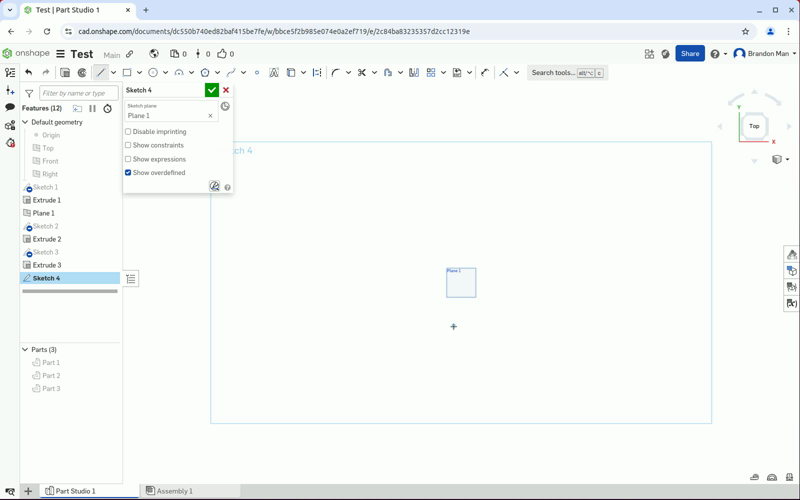
mouse_move(483, 326)
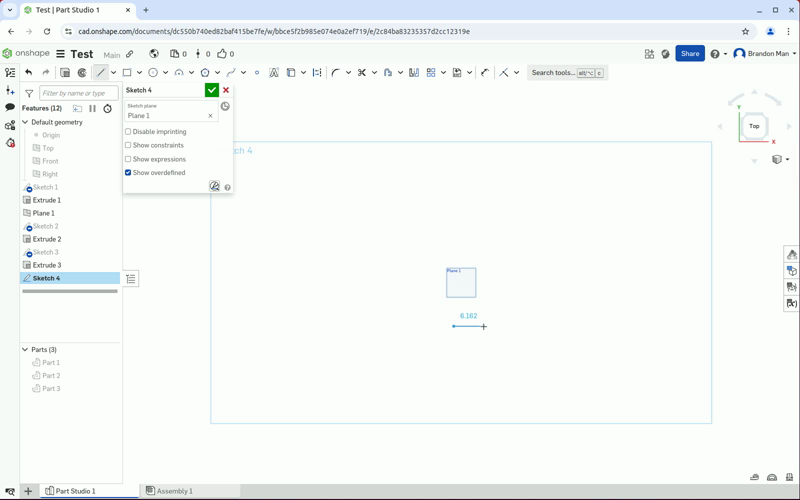
mouse_move(480, 326)
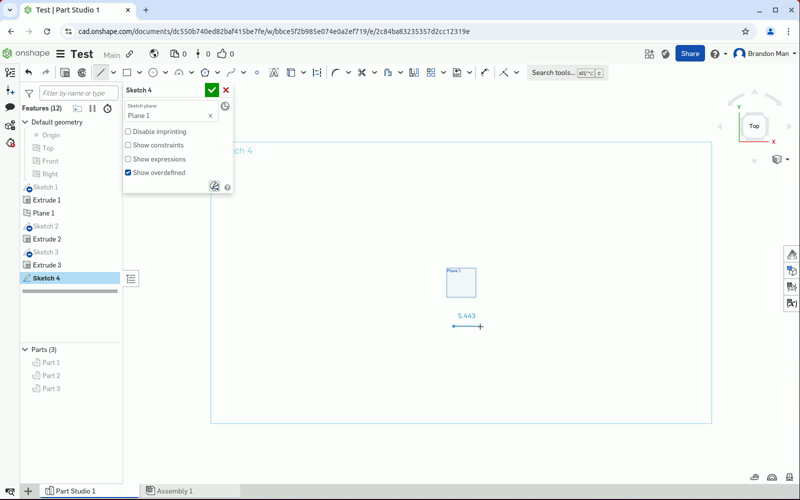
click(480, 326)
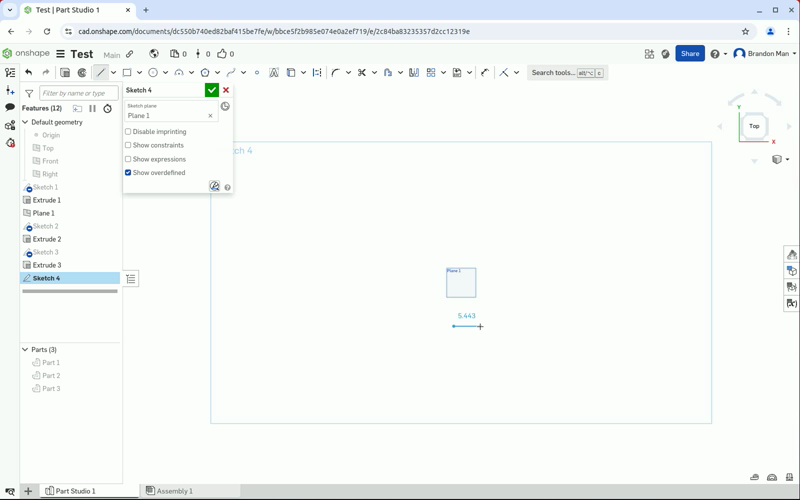
key_up(shift)
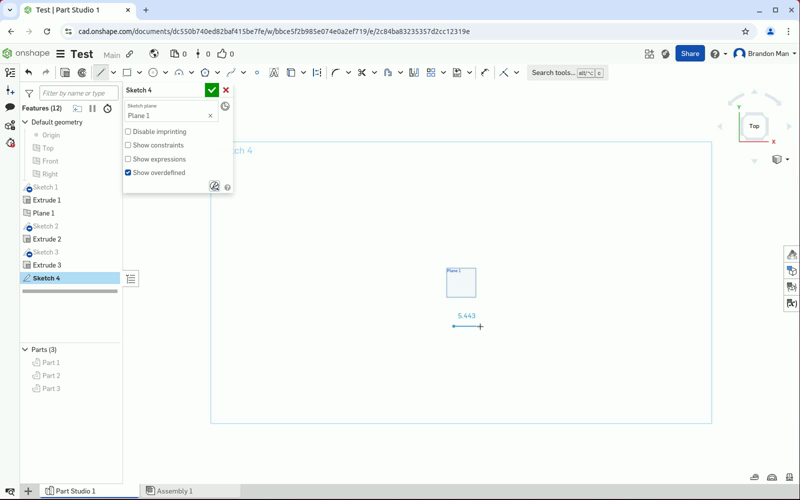
key_down(shift)
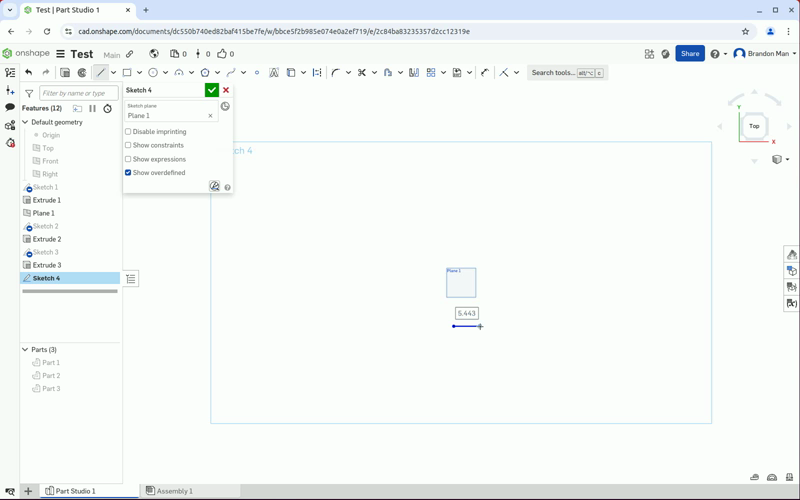
mouse_move(480, 247)
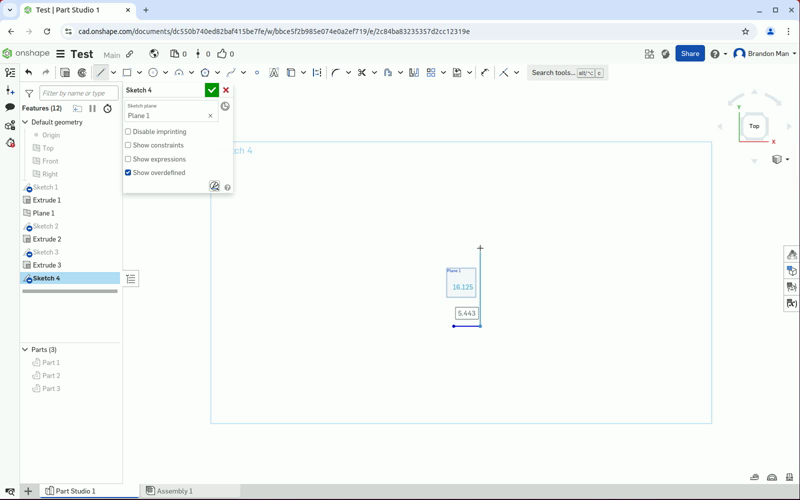
click(480, 247)
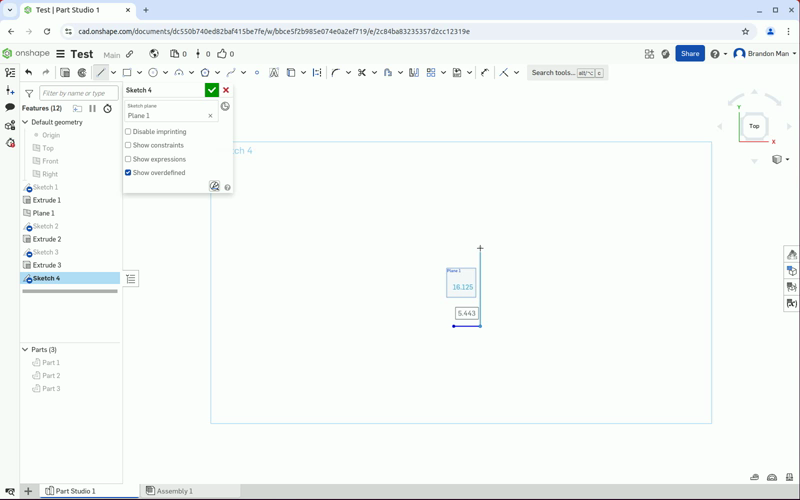
key_up(shift)
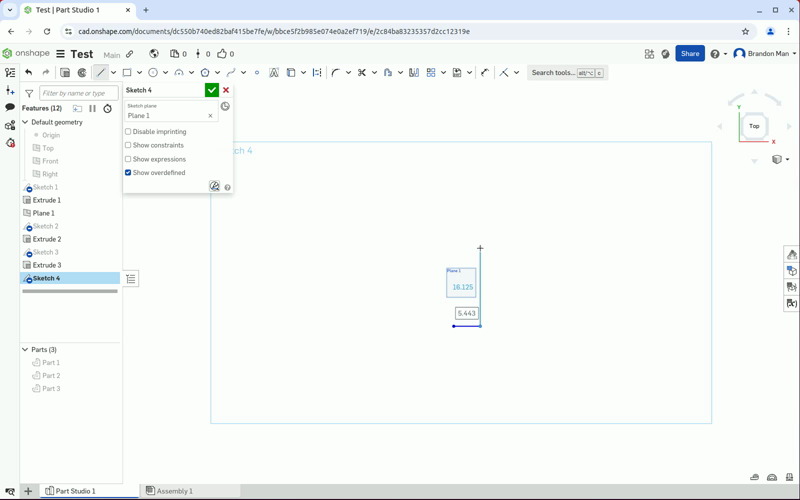
key_down(shift)
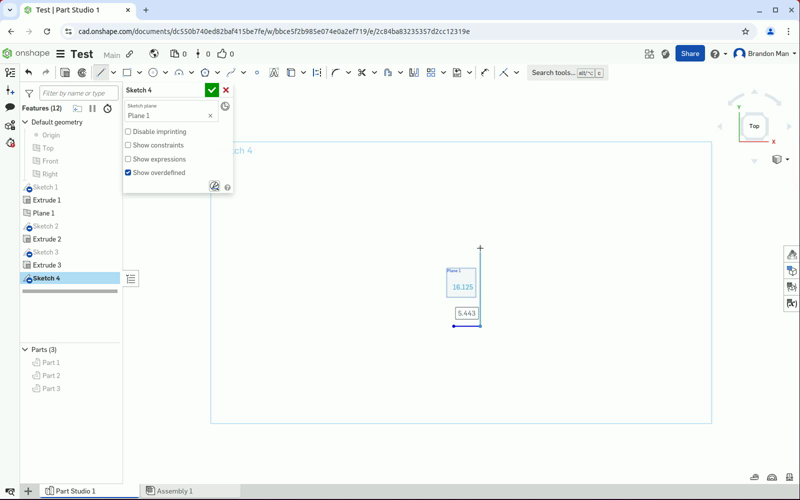
mouse_move(510, 247)
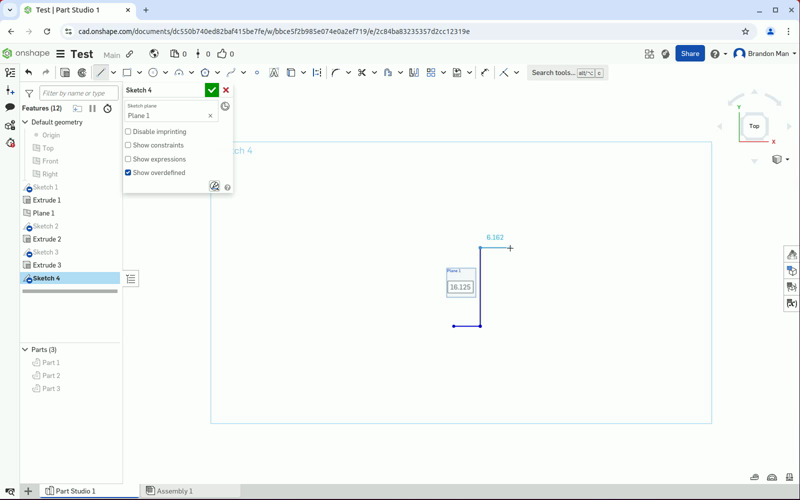
mouse_move(453, 247)
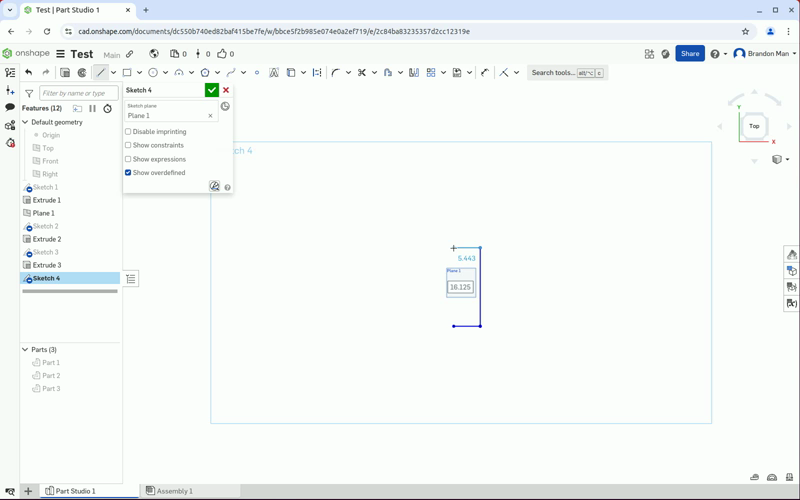
click(453, 247)
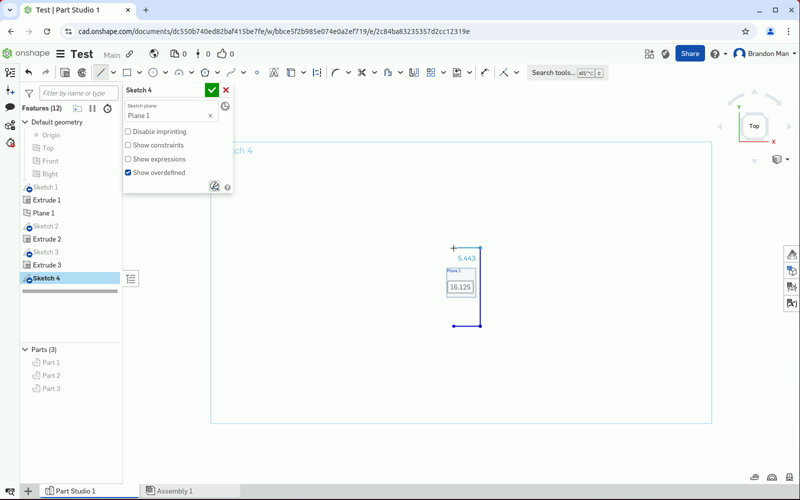
key_up(shift)
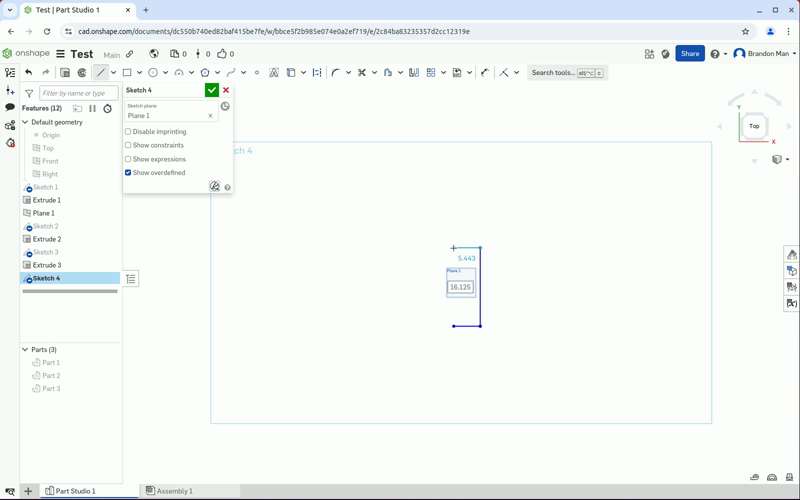
key_down(shift)
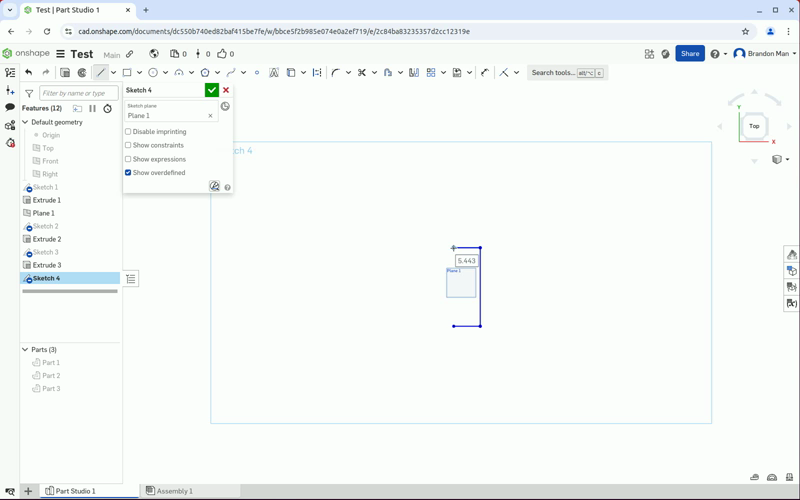
mouse_move(453, 326)
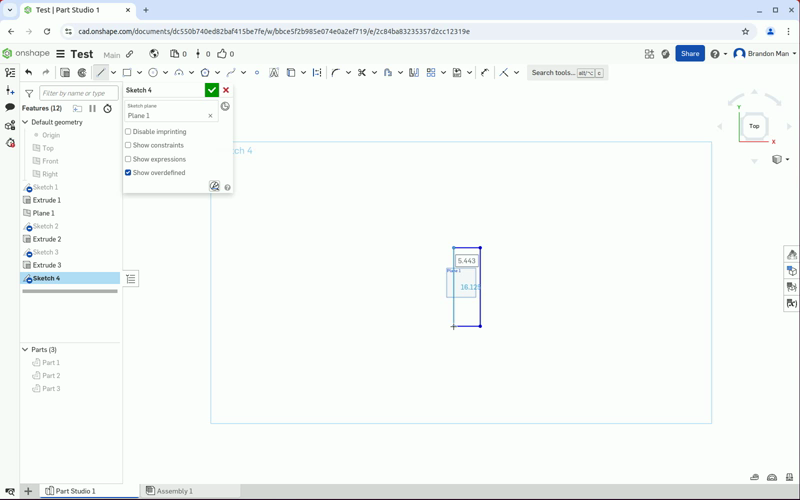
key_up(shift)
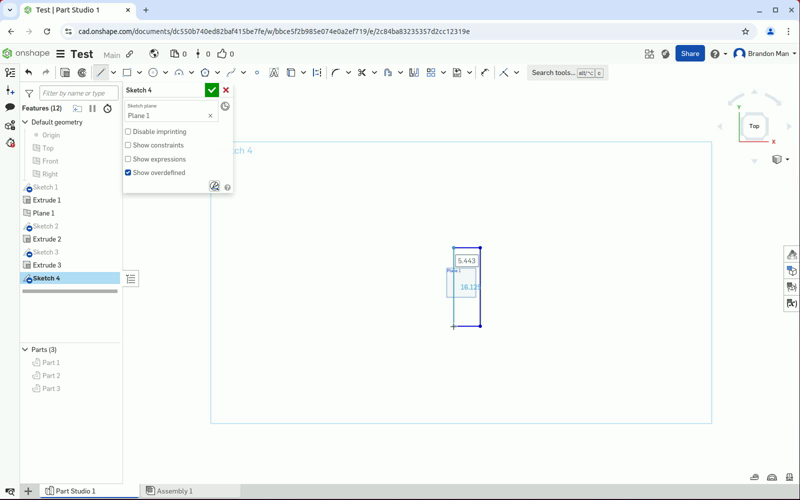
click(453, 326)
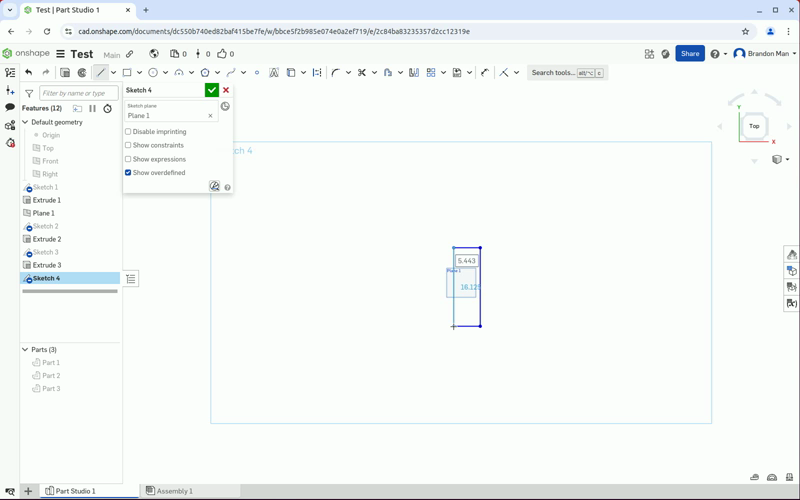
key(esc)
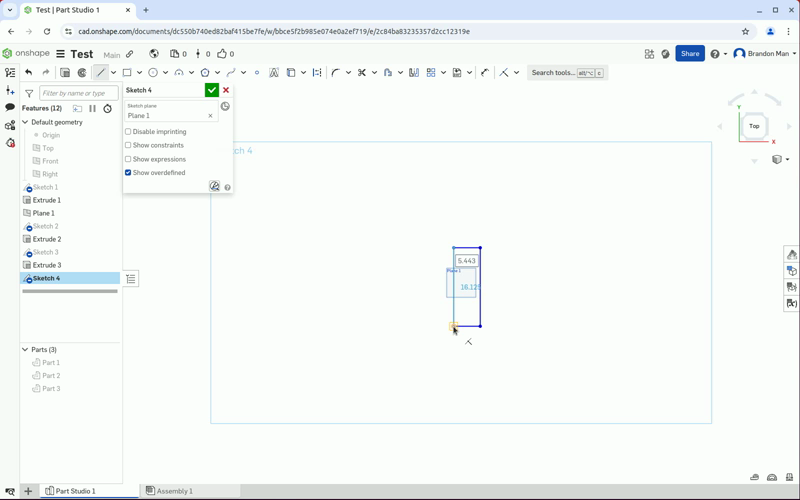
mouse_move(476, 259)
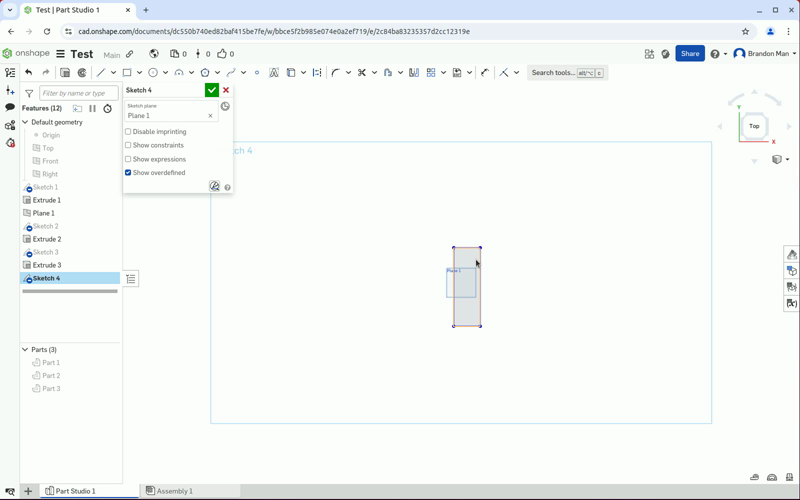
click(476, 259)
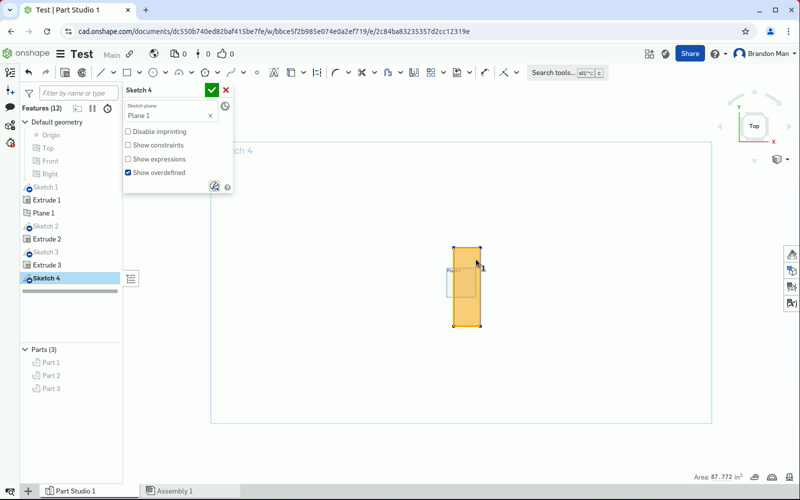
mouse_move(73, 352)
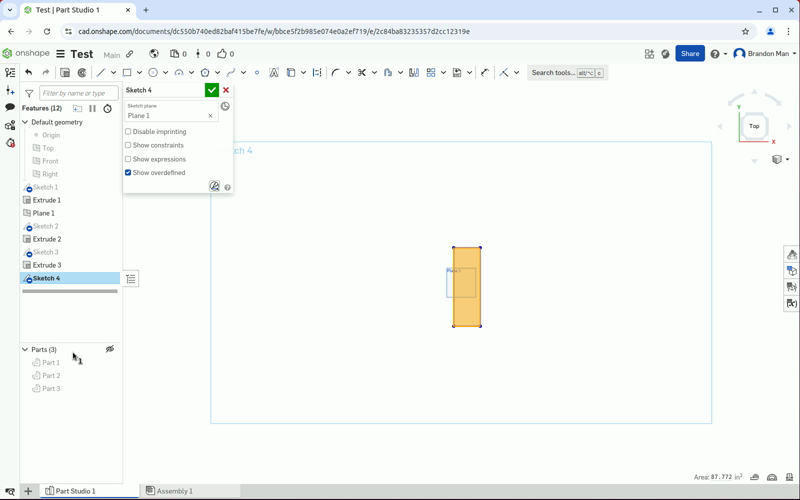
key(shift+y)
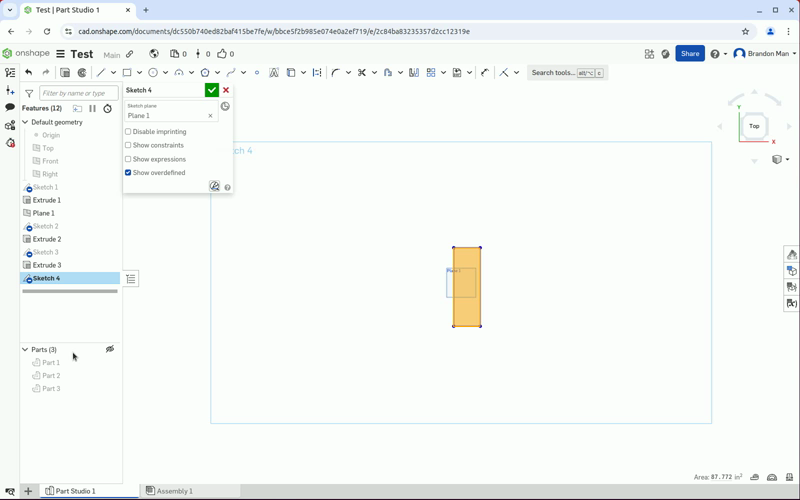
key(shift+e)
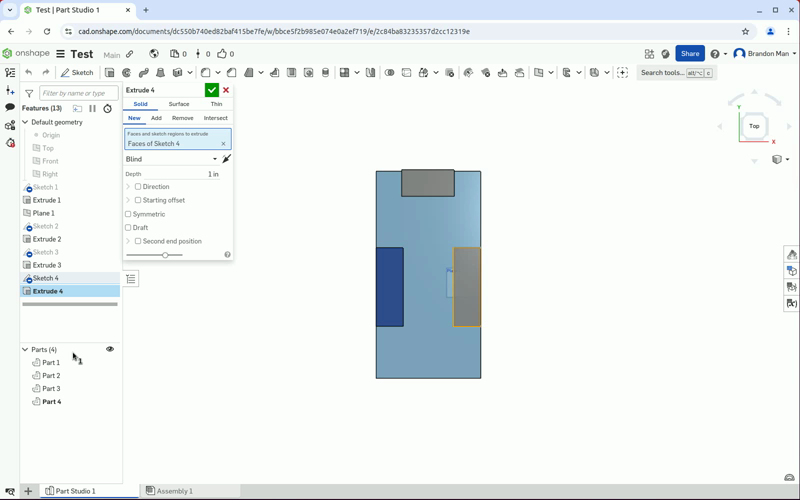
mouse_move(143, 106)
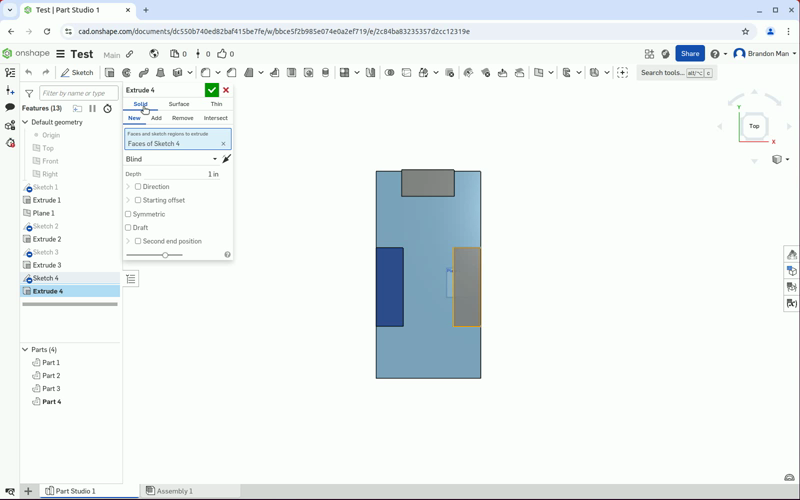
click(143, 106)
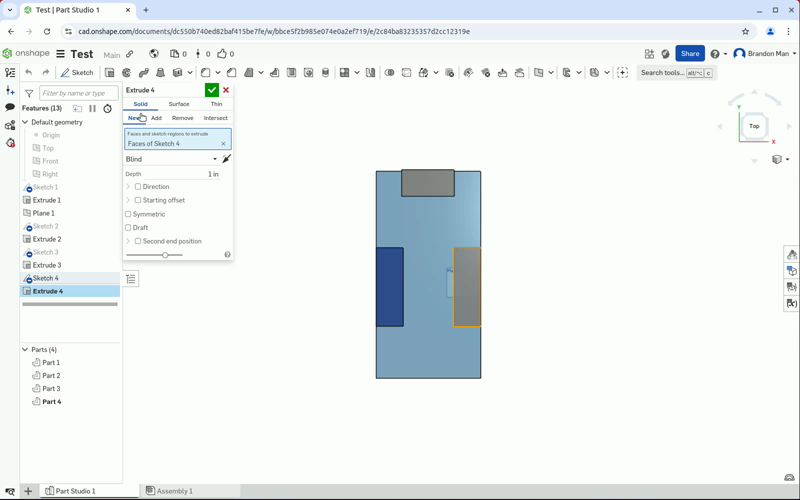
mouse_move(137, 120)
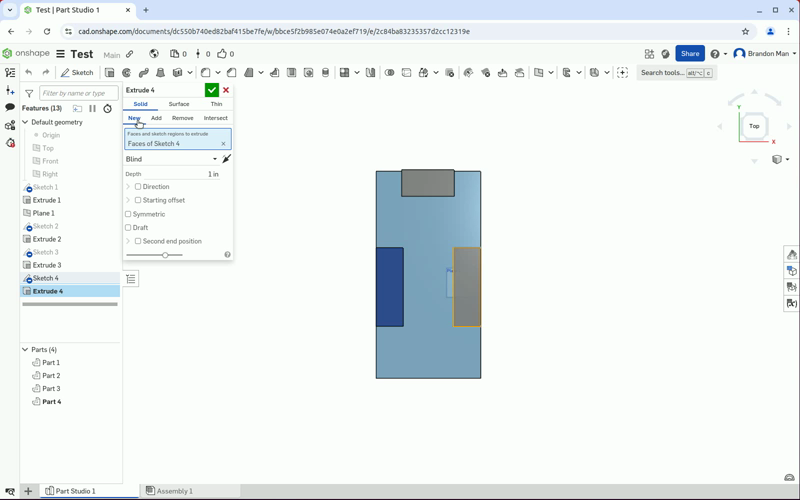
click(137, 120)
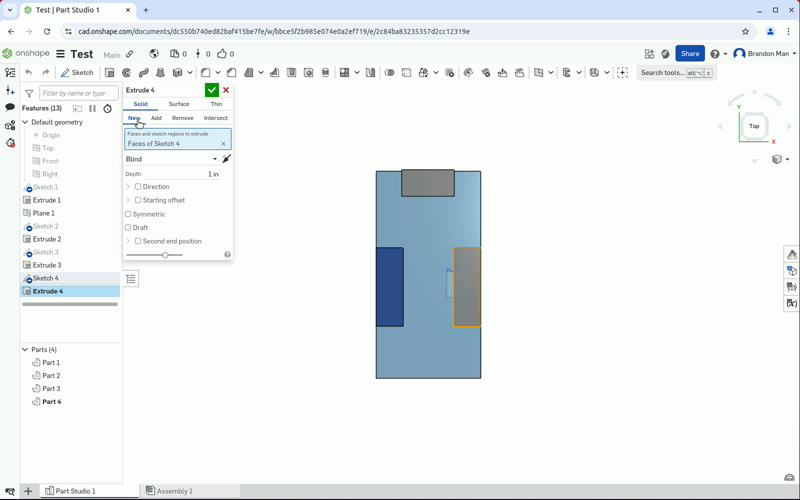
key(tab, 4)
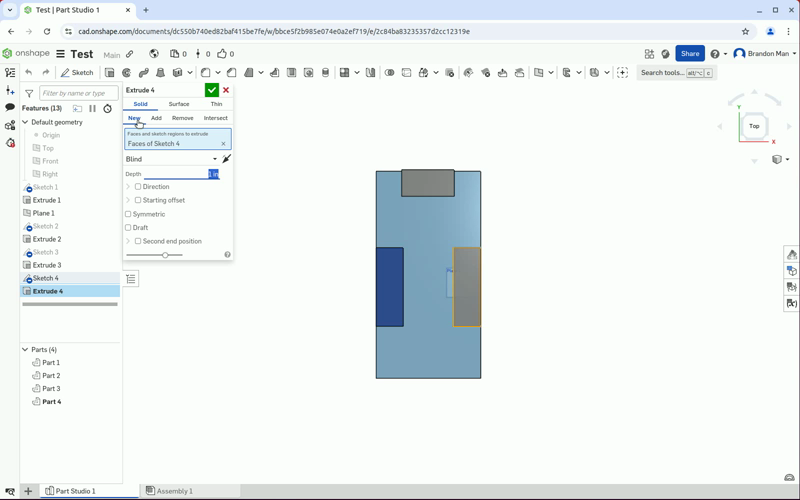
text(5.296)
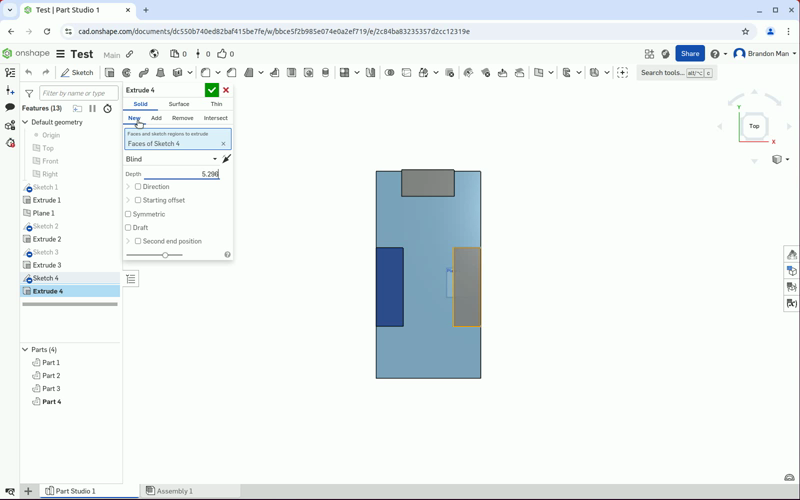
key(enter)
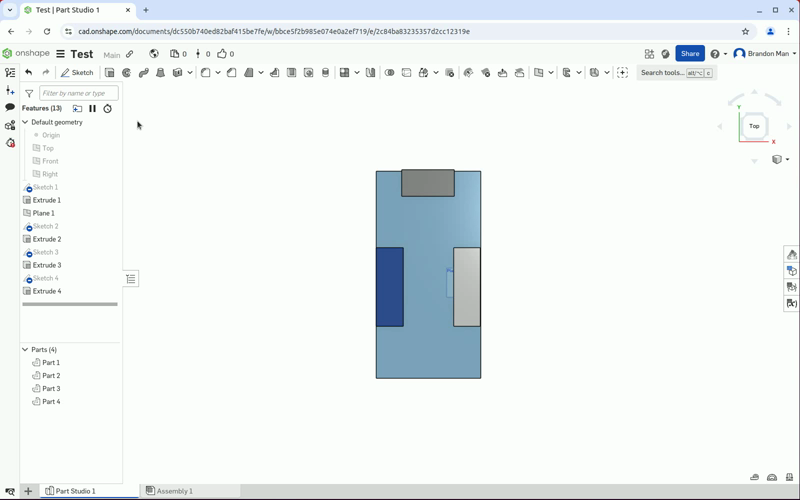
key(shift+h)
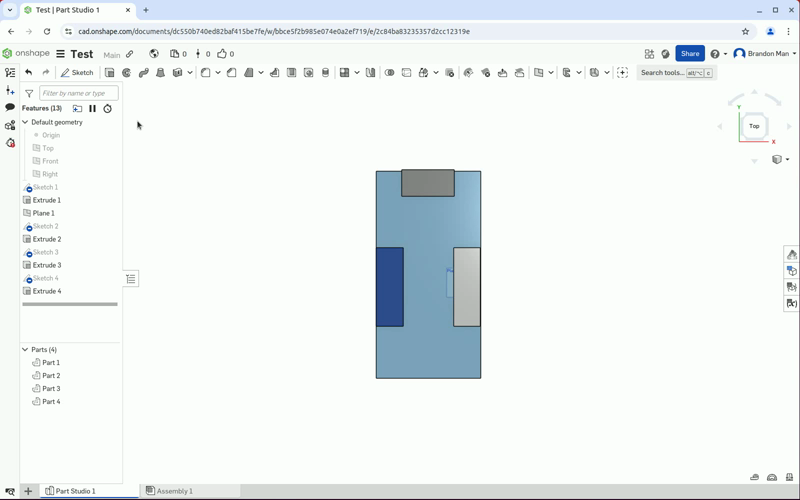
key(shift+h)
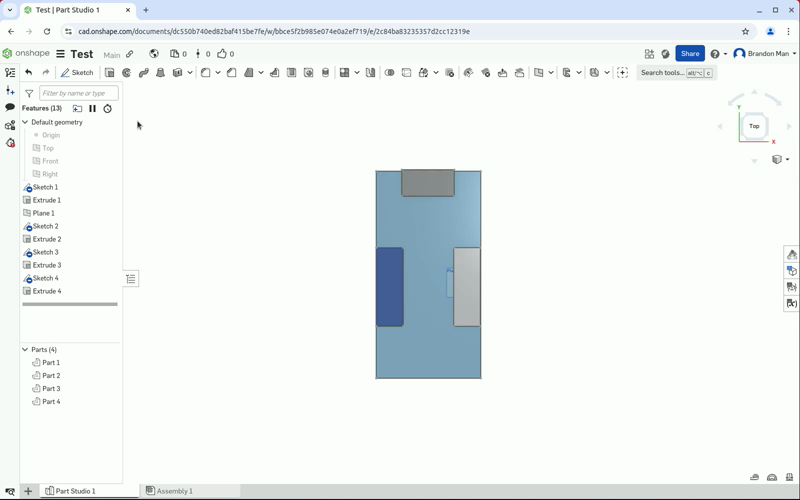
key(shift+7)
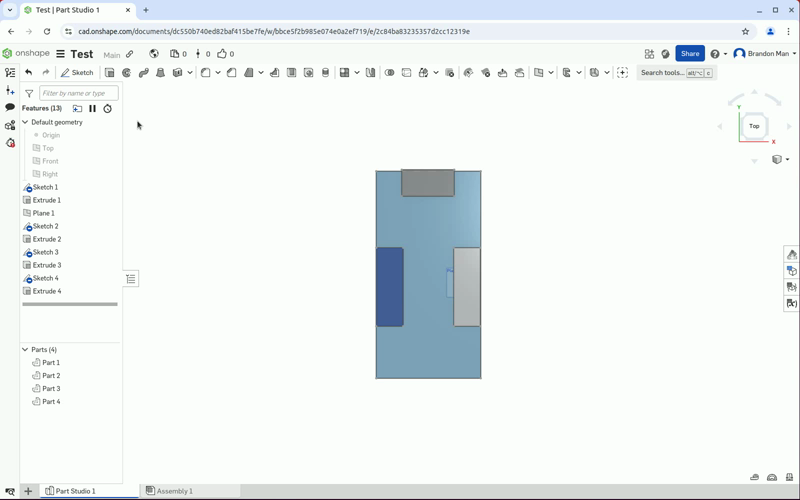
key(up, 3)
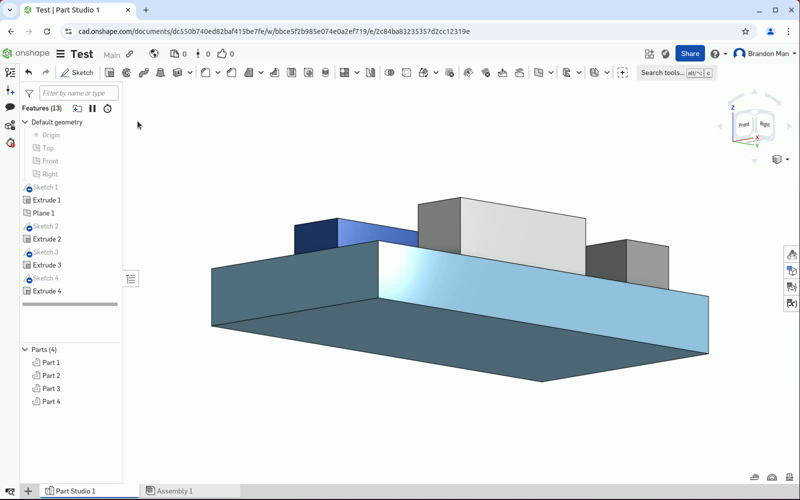
key(left, 3)
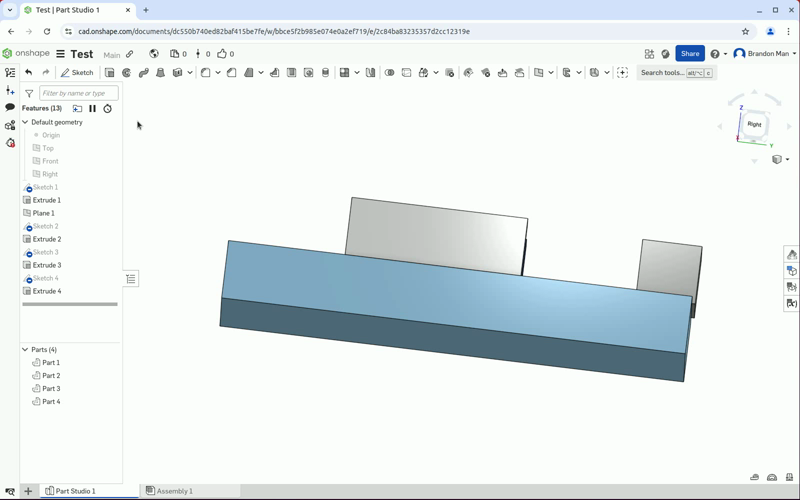
key(right, 3)
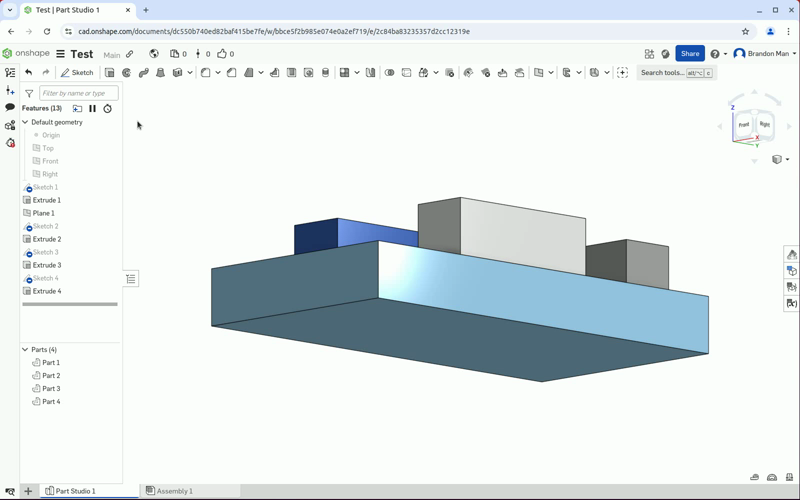
key(down, 3)
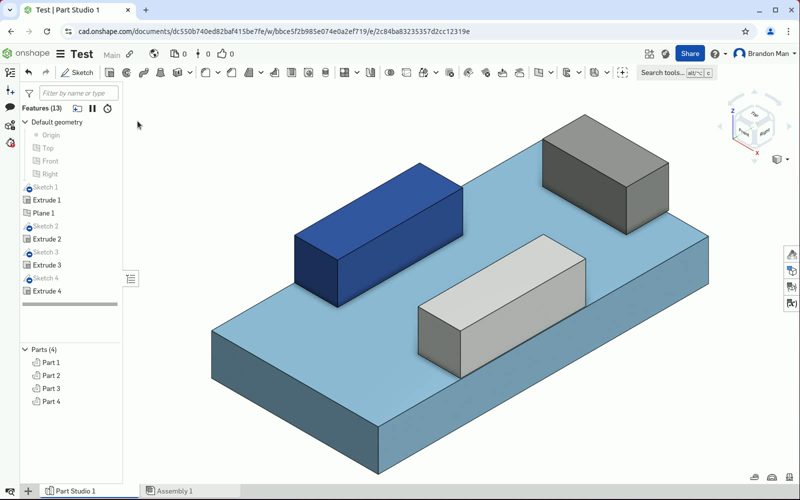
mouse_move(73, 189)
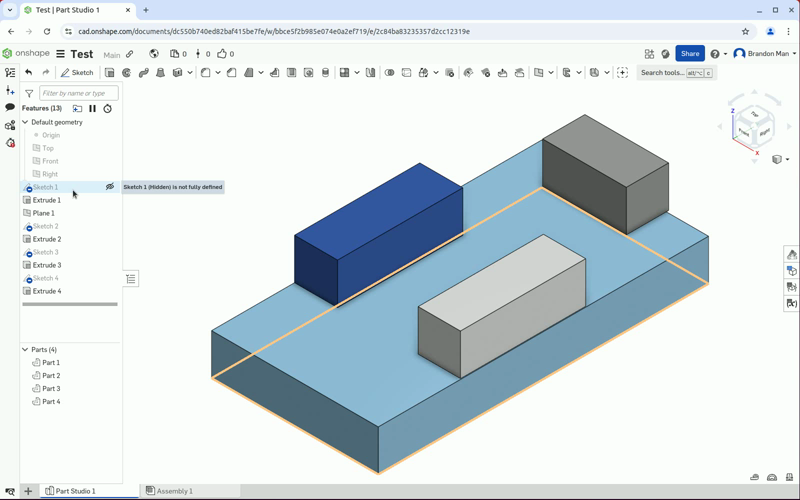
click(73, 189)